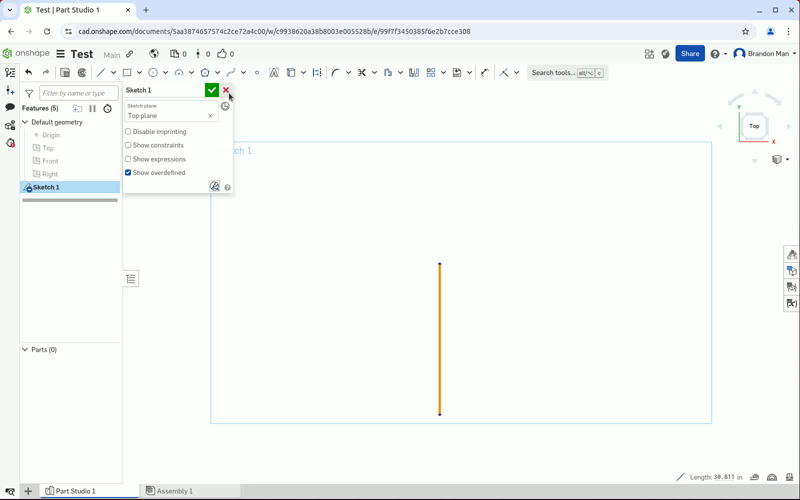
key(shift+h)
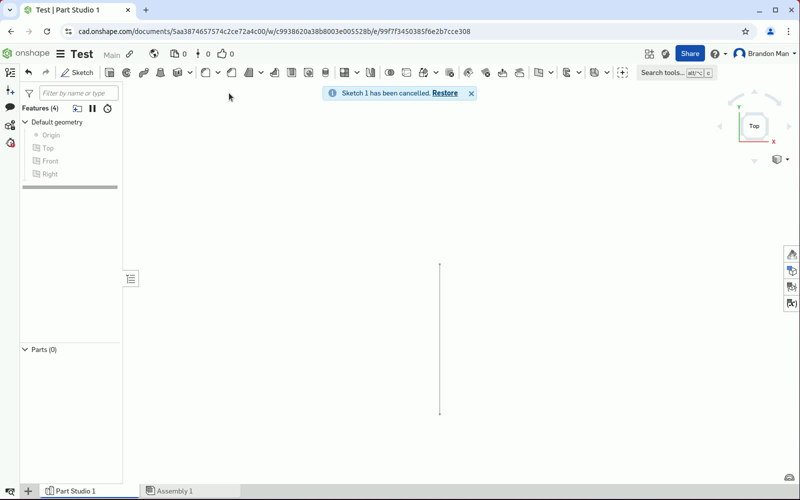
mouse_move(73, 352)
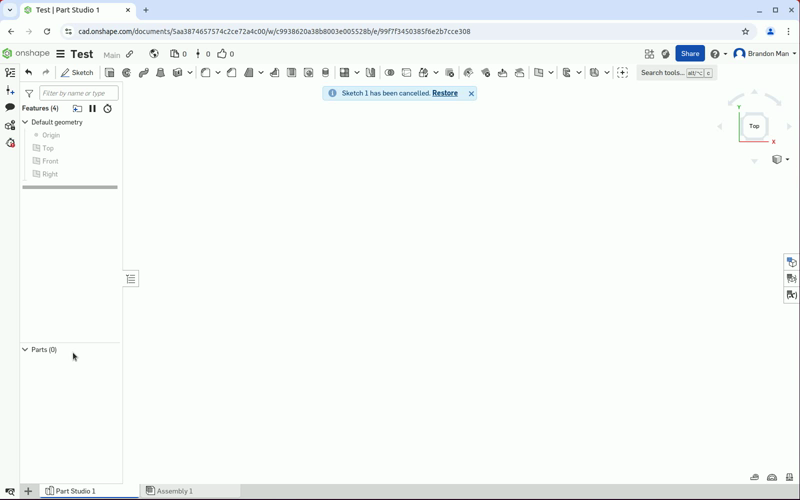
key(y)
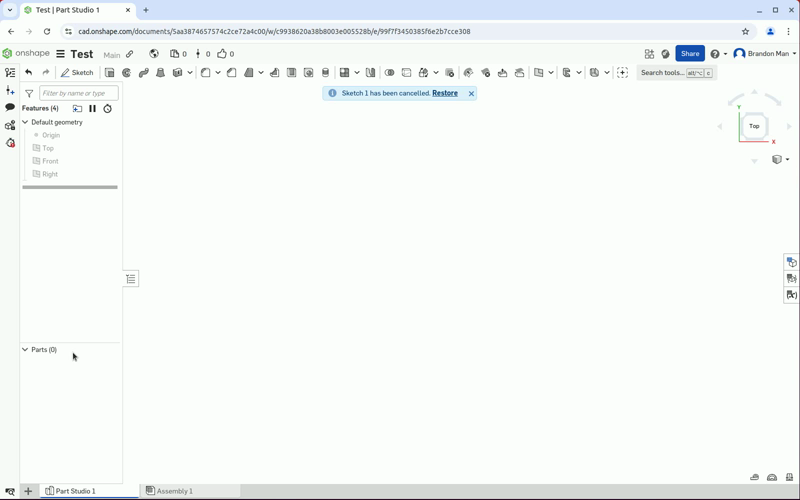
key(shift+p)
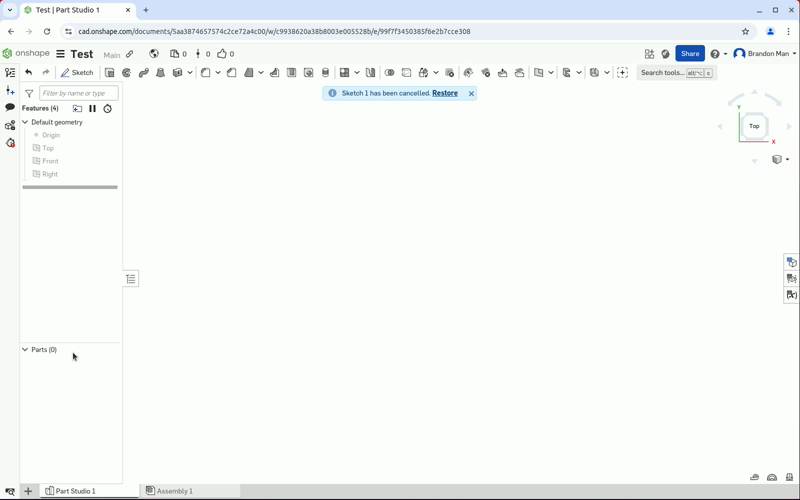
key(space)
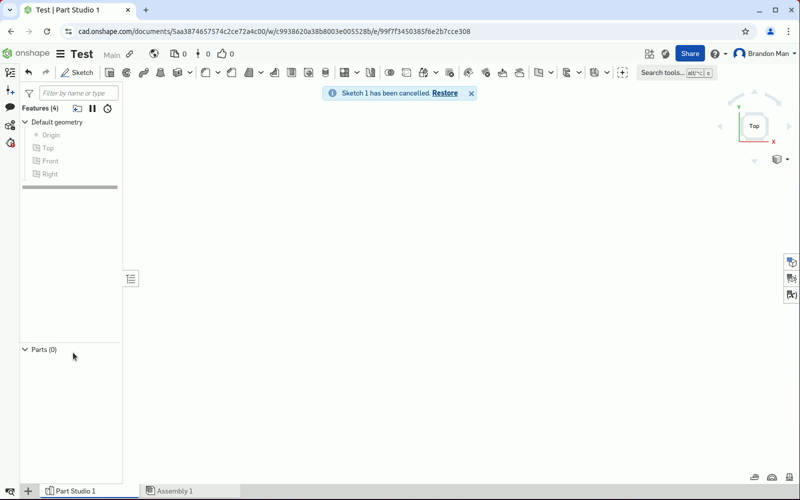
key_down(shift)
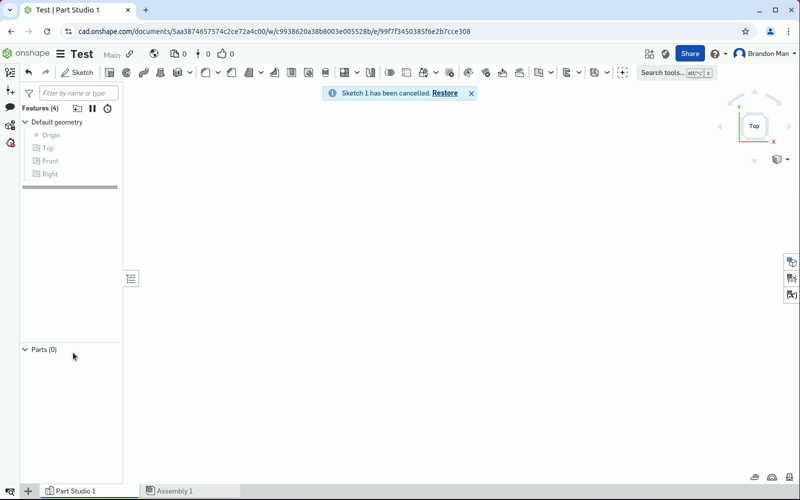
key(up)
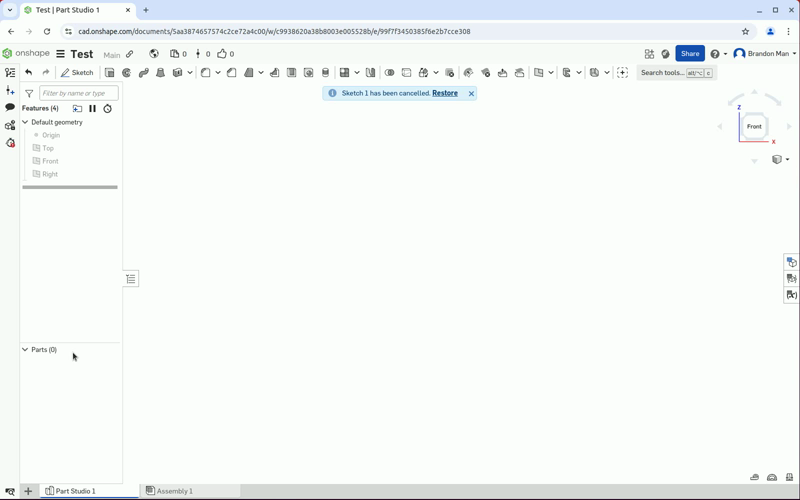
key_up(shift)
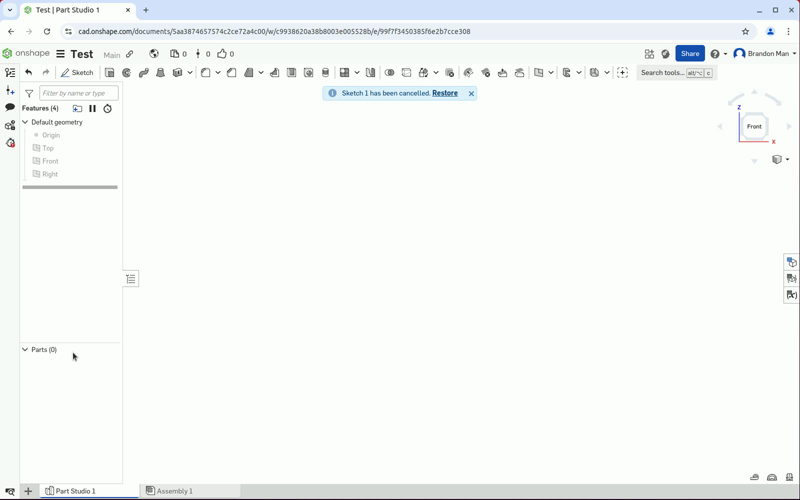
mouse_move(73, 352)
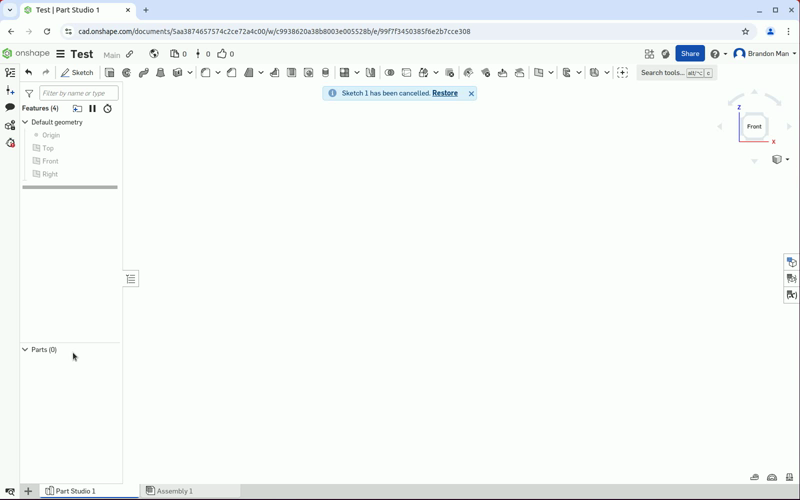
key(shift+y)
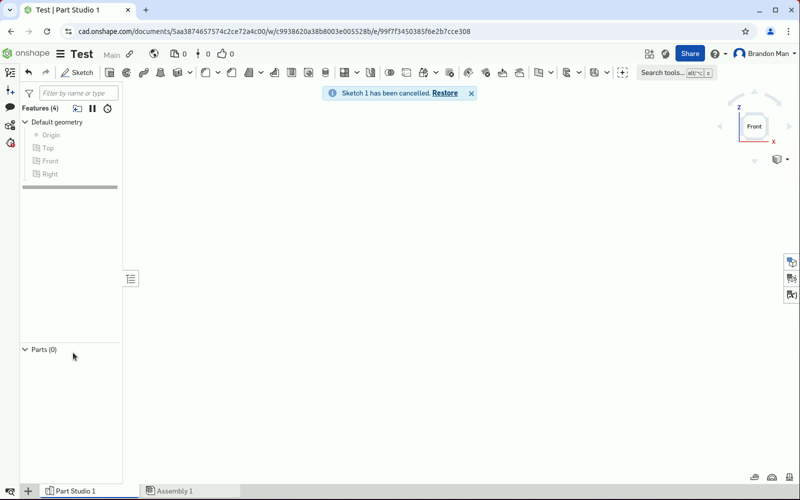
key(shift+s)
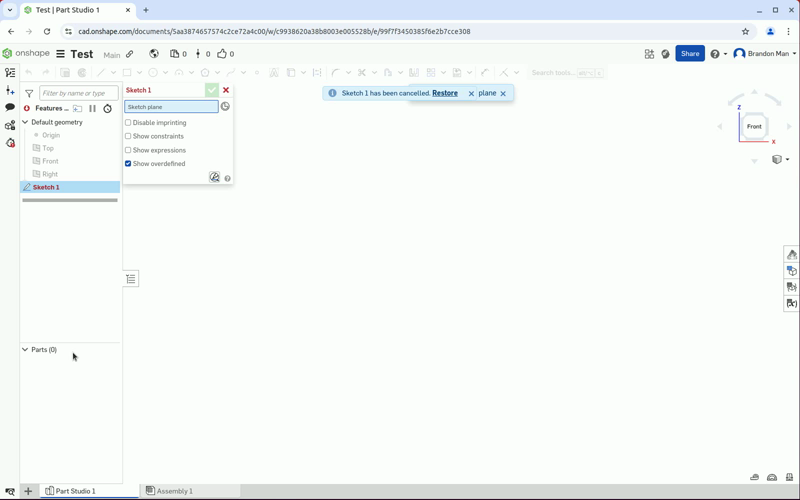
mouse_move(73, 163)
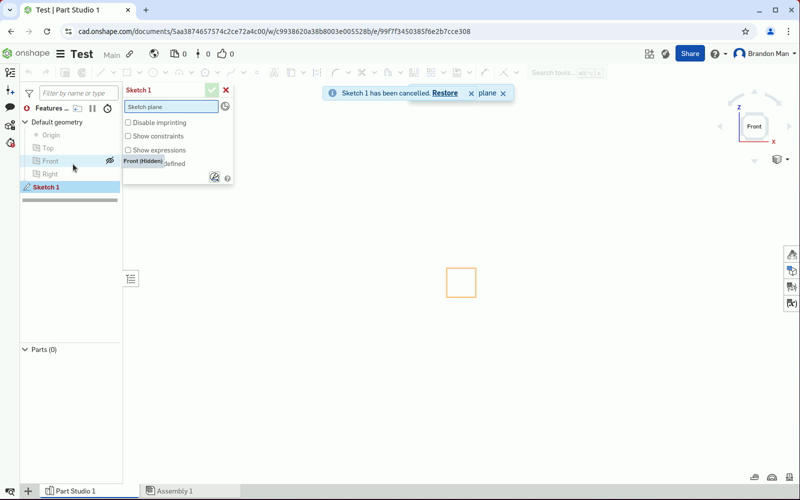
click(73, 163)
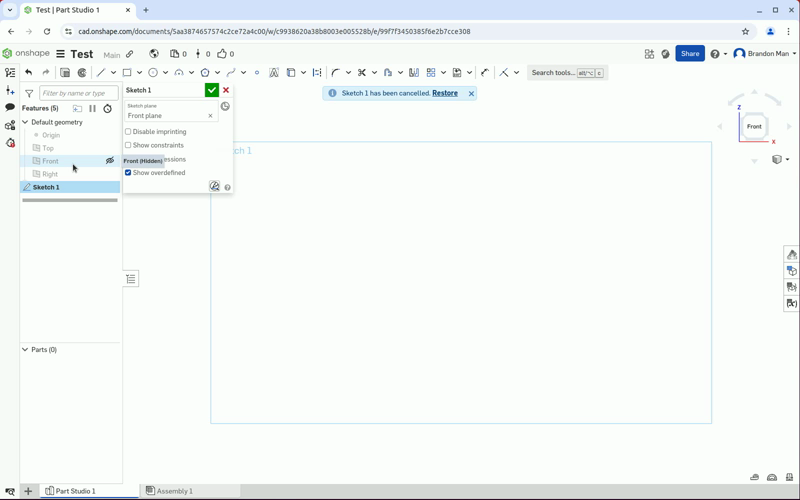
mouse_move(73, 352)
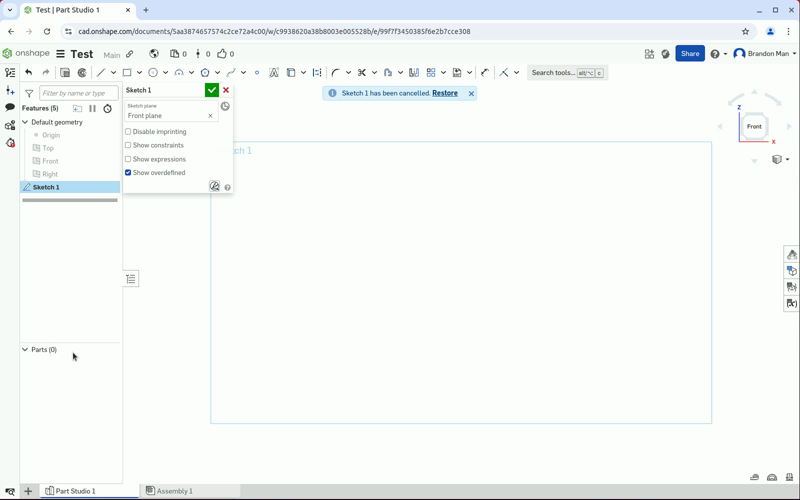
key(y)
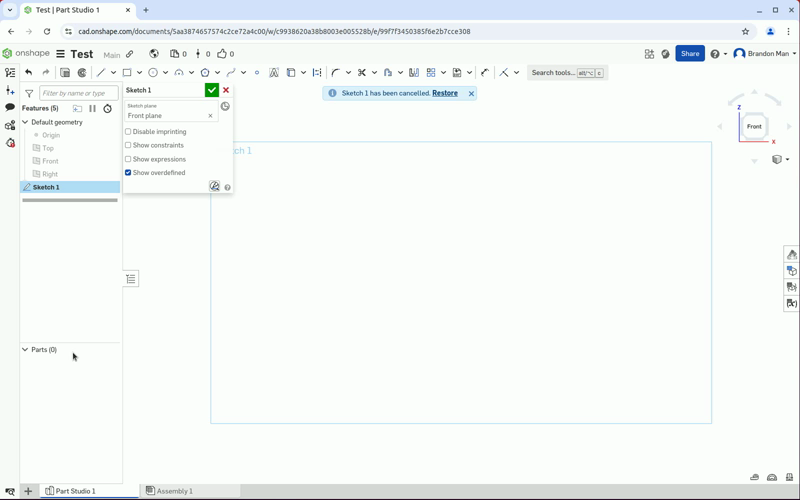
key(l)
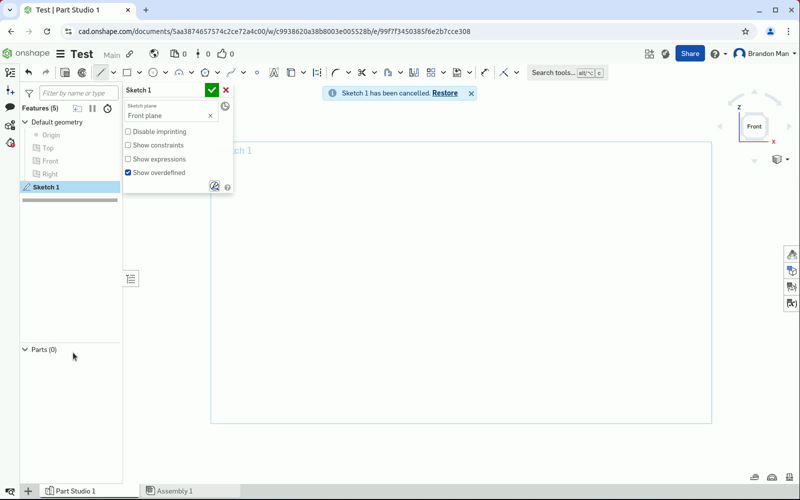
key_down(shift)
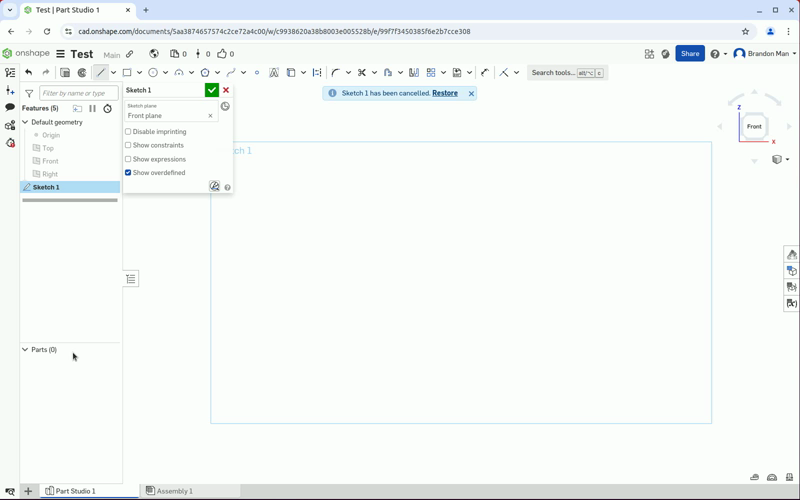
mouse_move(460, 282)
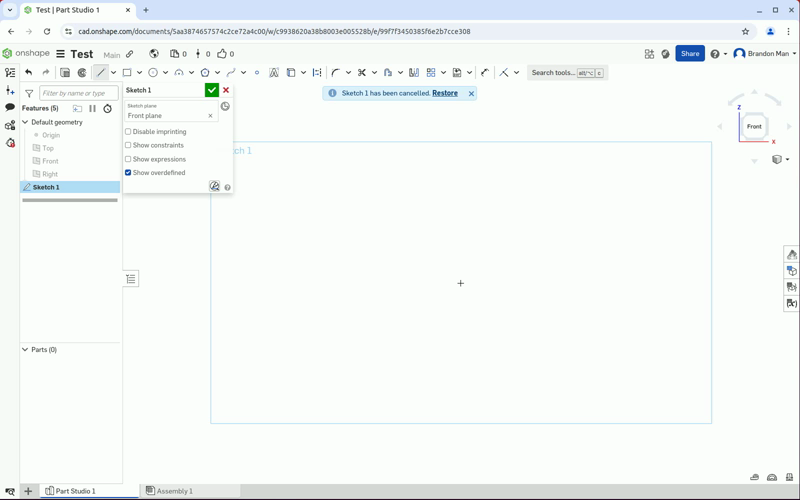
click(460, 282)
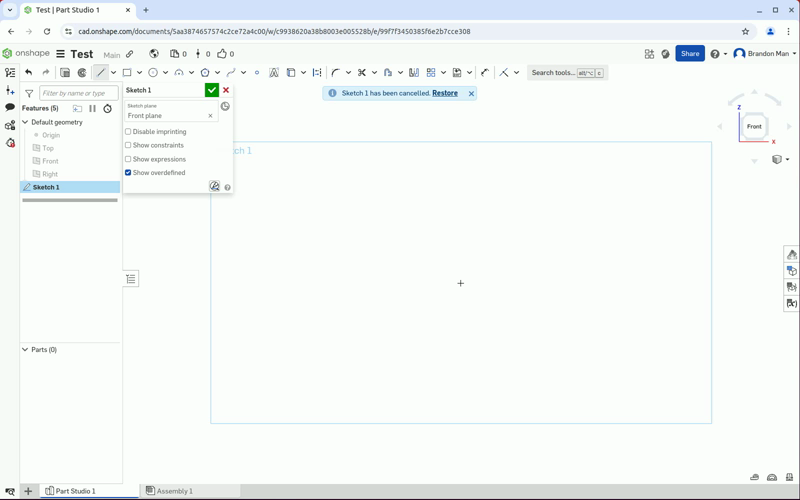
key_up(shift)
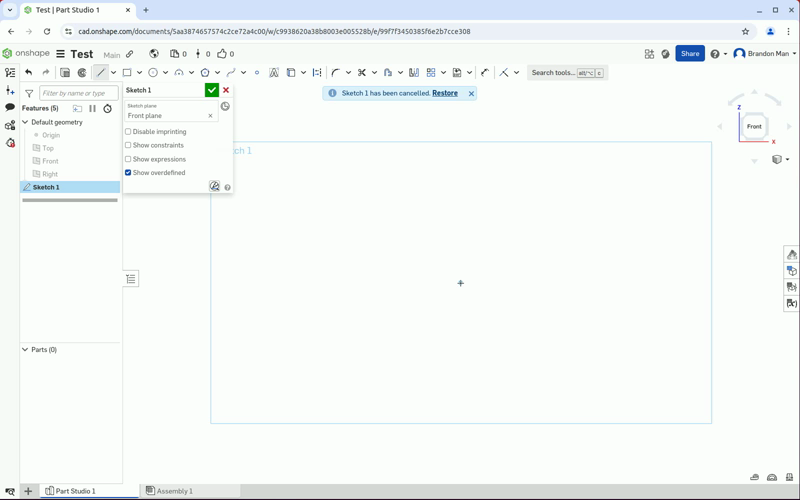
key_down(shift)
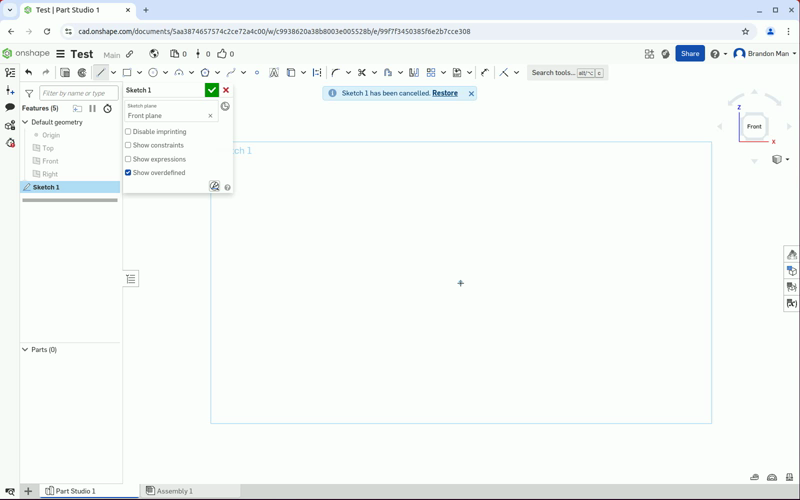
mouse_move(573, 282)
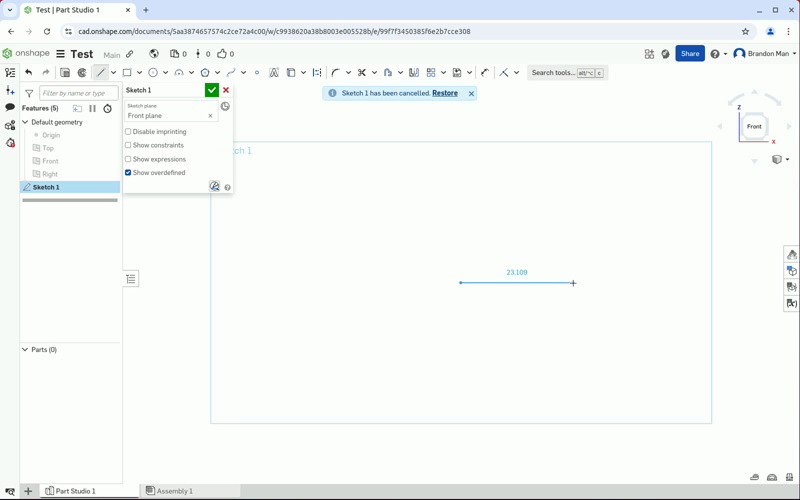
click(573, 282)
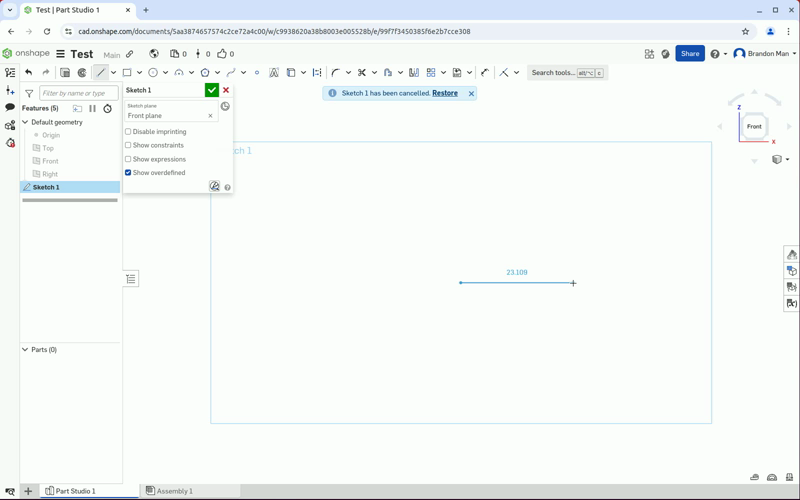
key_up(shift)
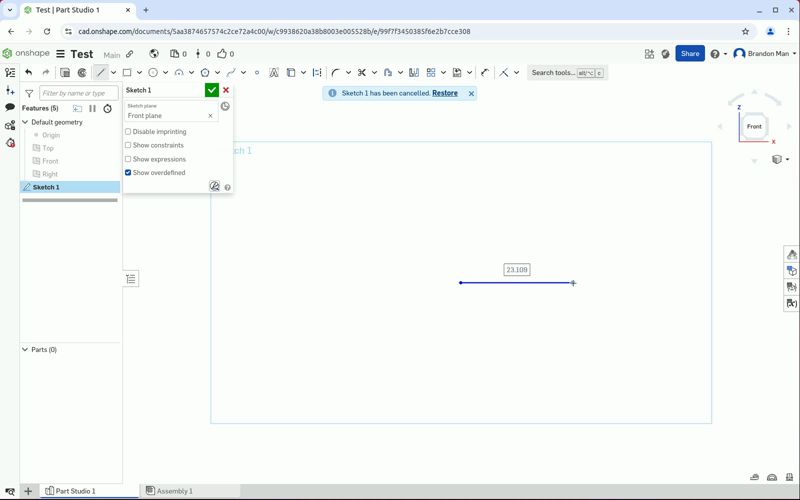
key_down(shift)
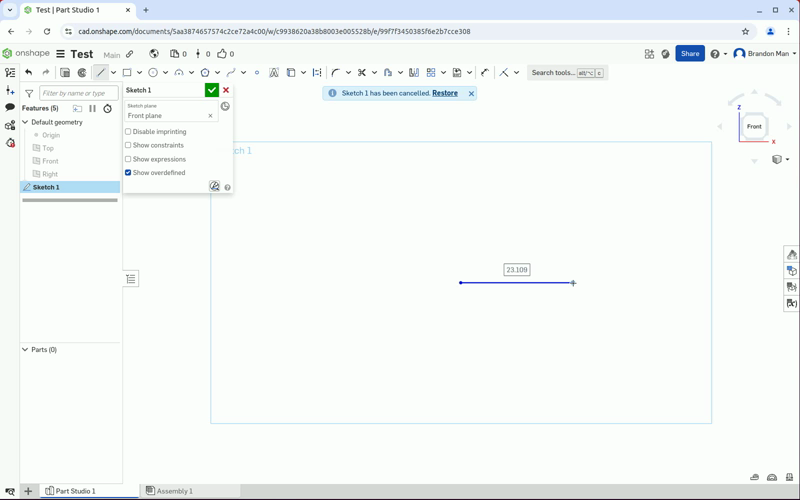
mouse_move(573, 213)
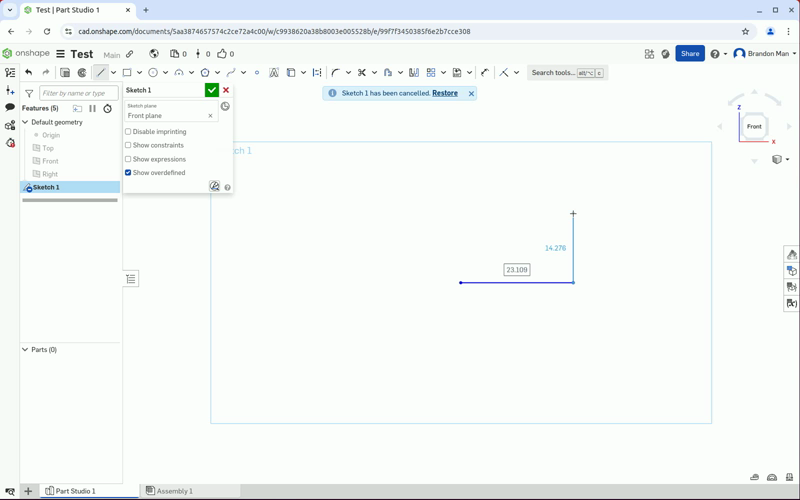
click(573, 213)
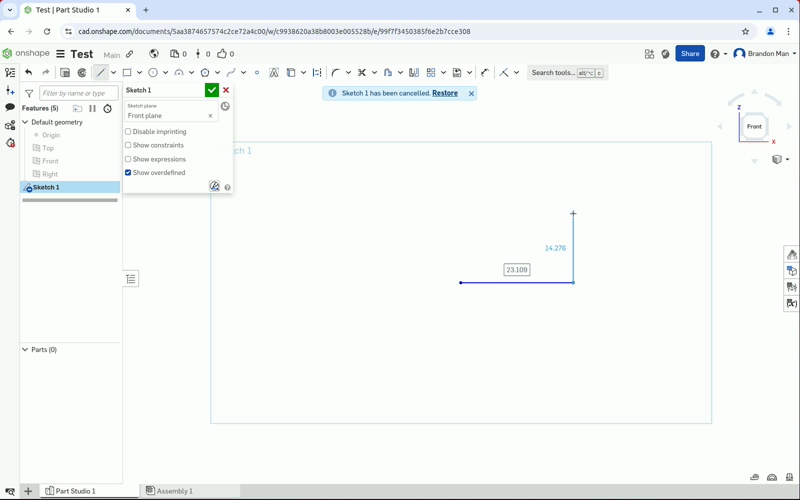
key_up(shift)
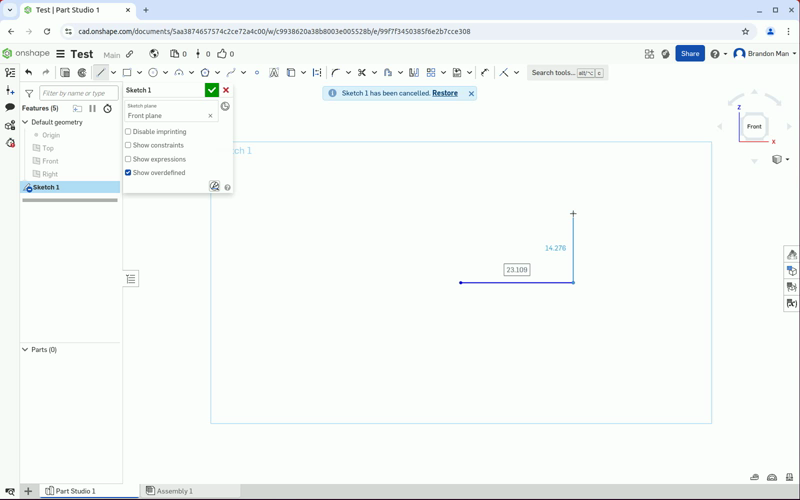
key_down(shift)
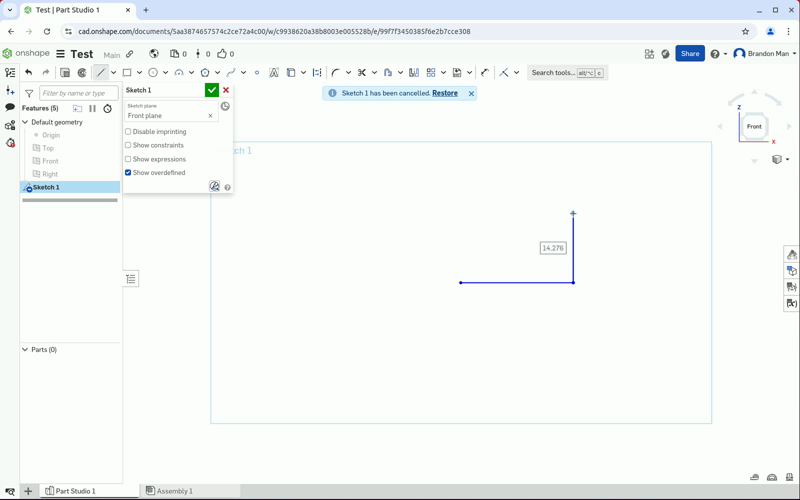
mouse_move(460, 213)
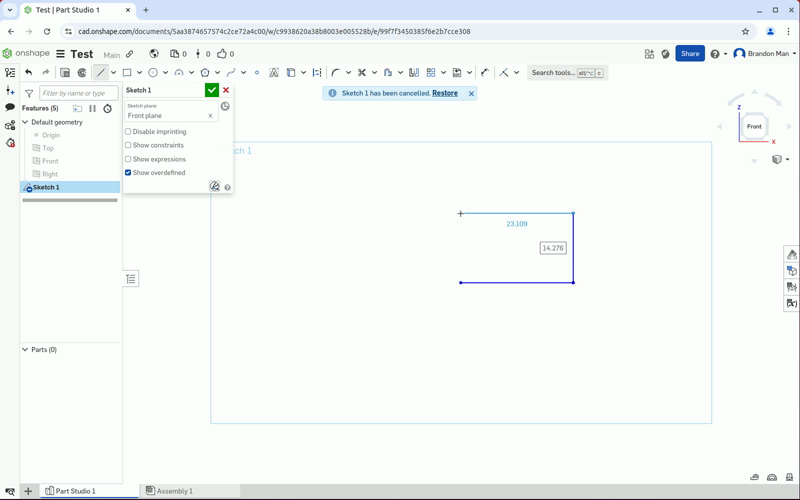
click(460, 213)
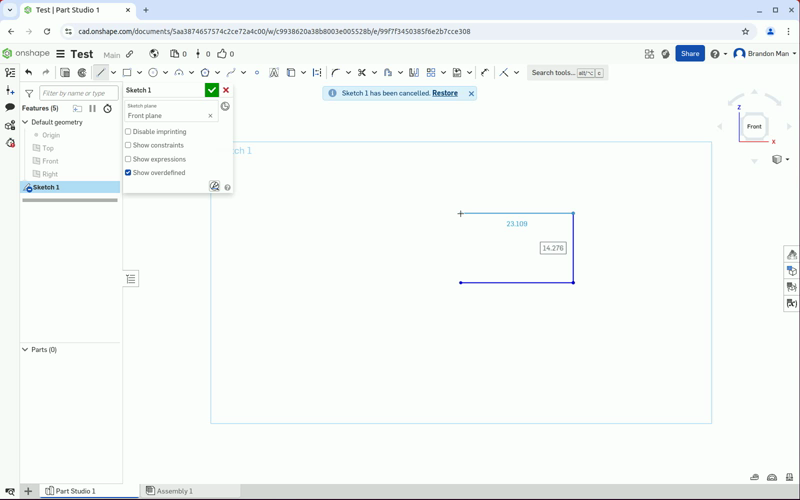
key_up(shift)
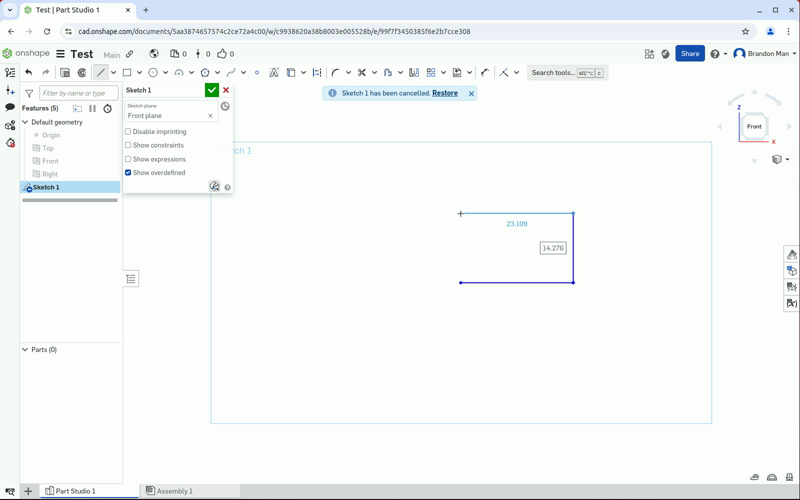
key_down(shift)
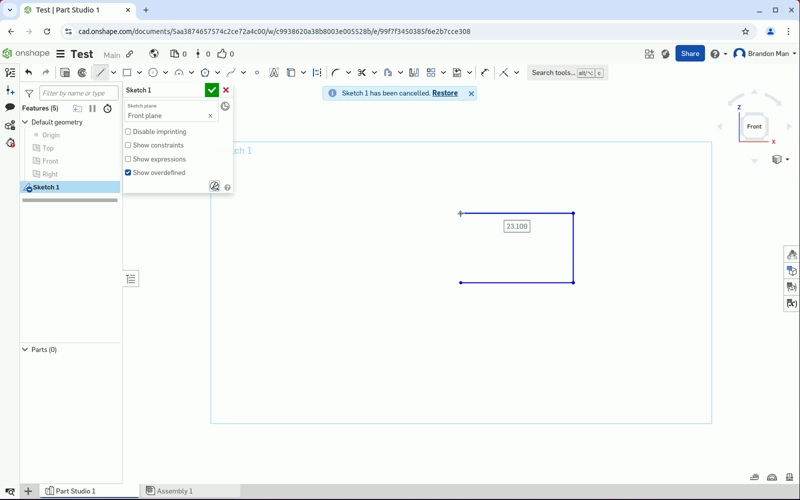
mouse_move(460, 282)
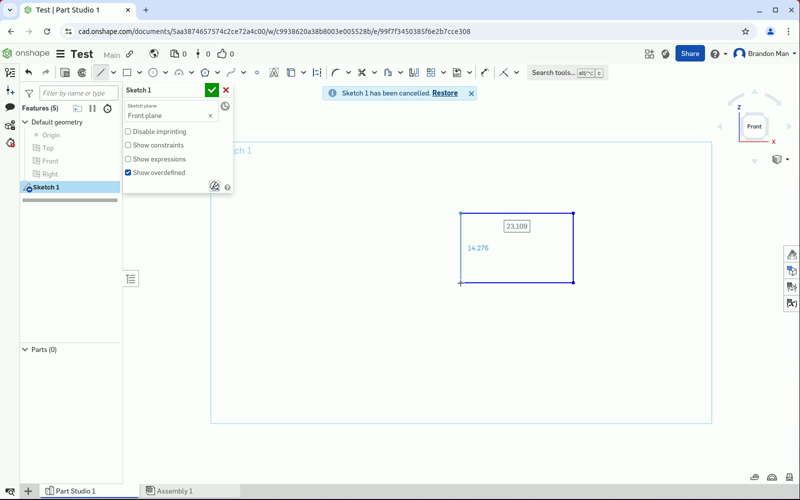
key_up(shift)
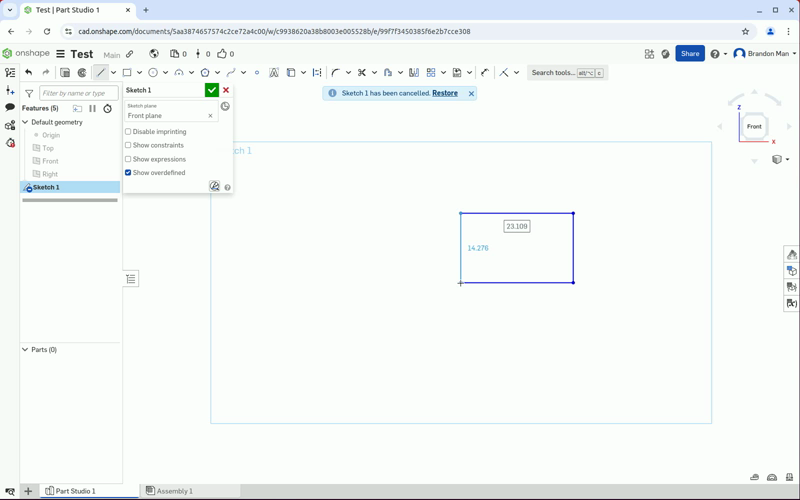
click(460, 282)
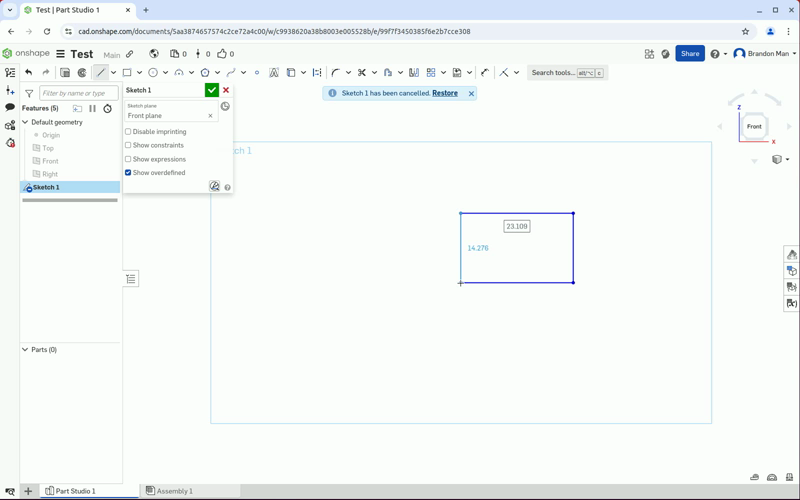
key(esc)
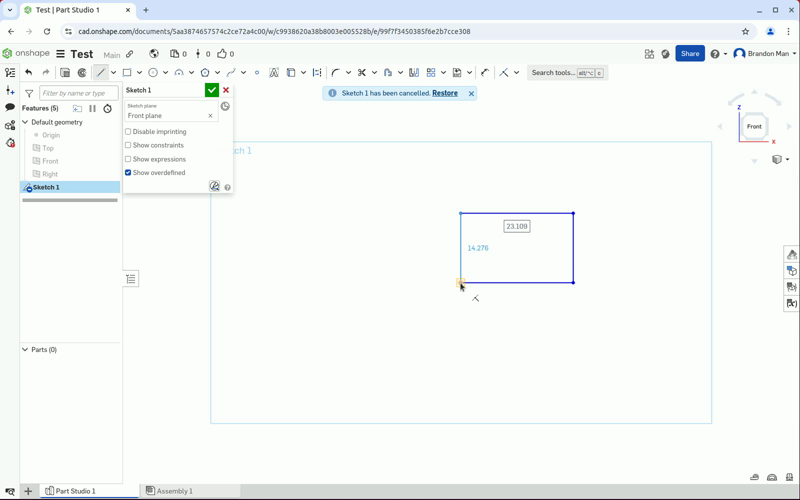
mouse_move(553, 267)
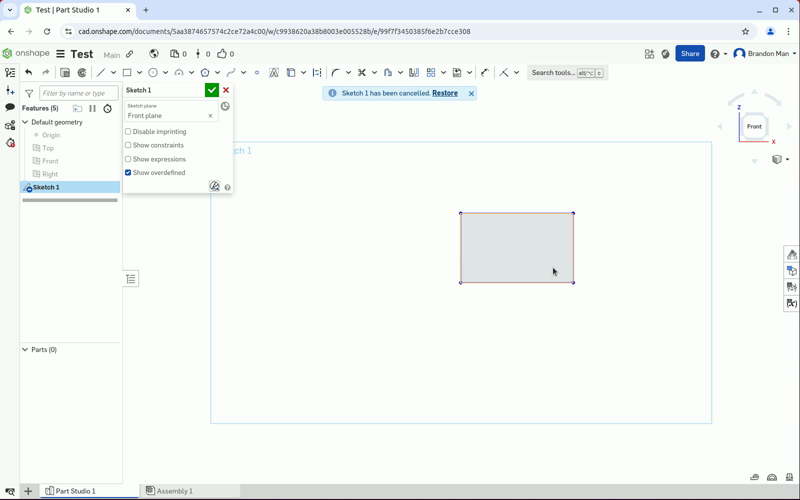
click(553, 267)
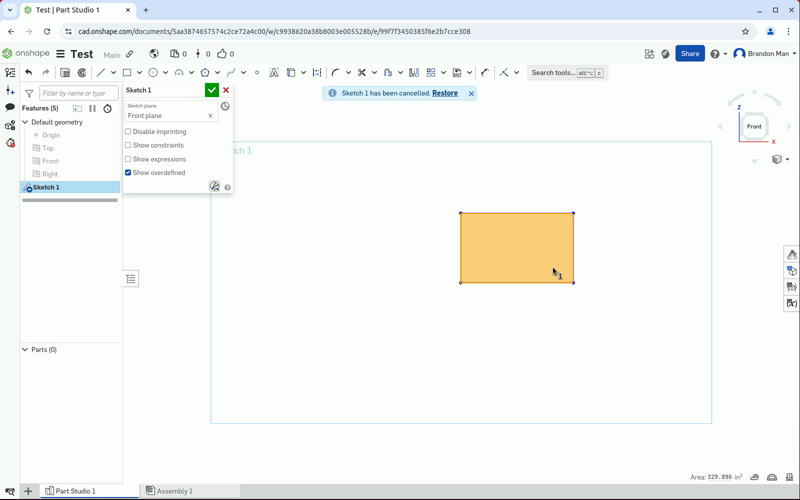
mouse_move(73, 352)
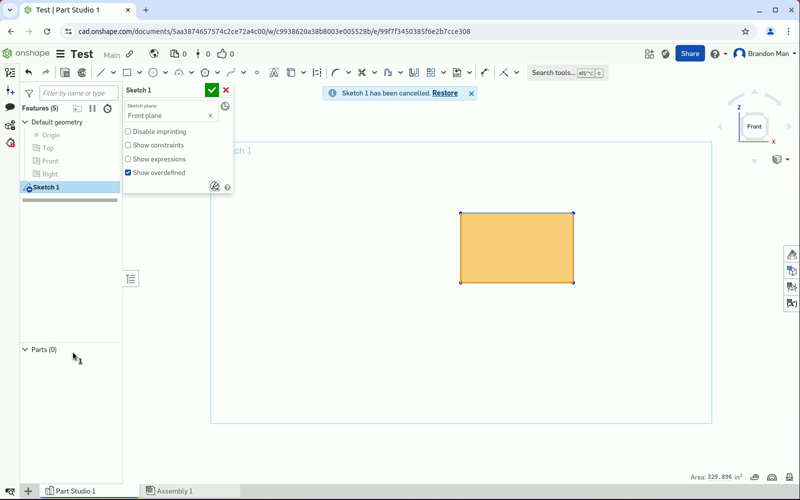
key(shift+y)
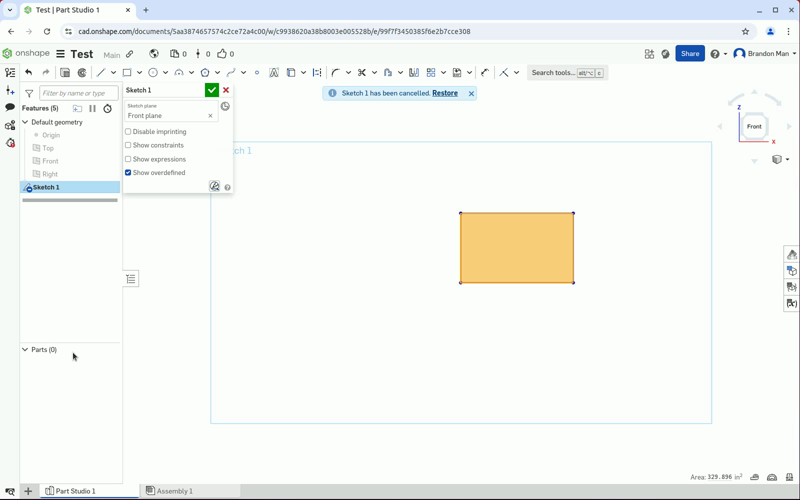
key(shift+e)
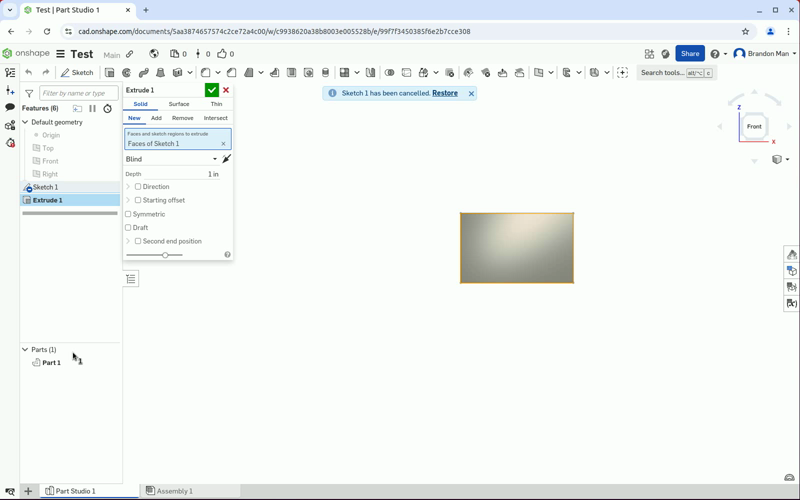
mouse_move(143, 106)
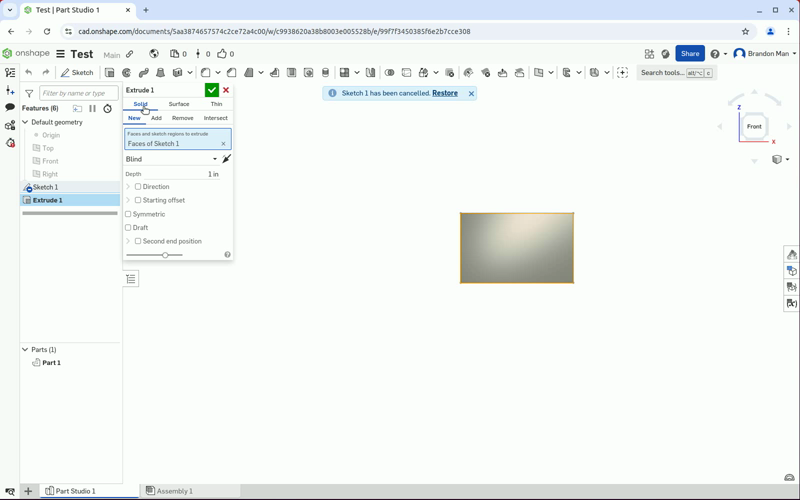
click(143, 106)
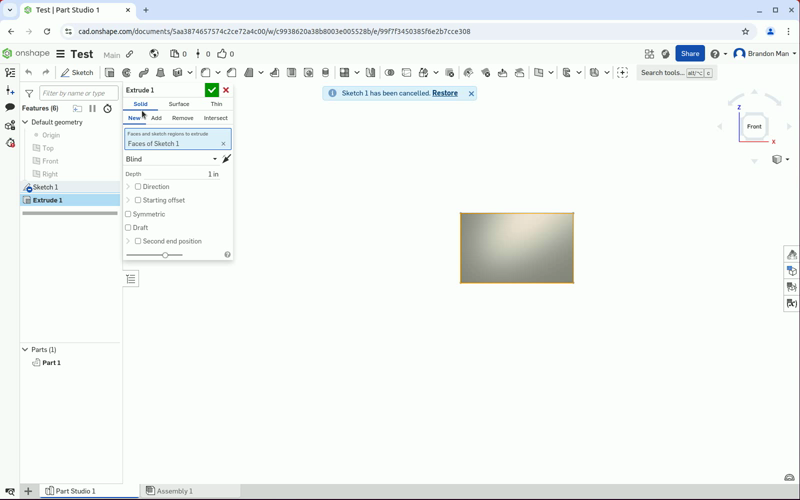
mouse_move(137, 120)
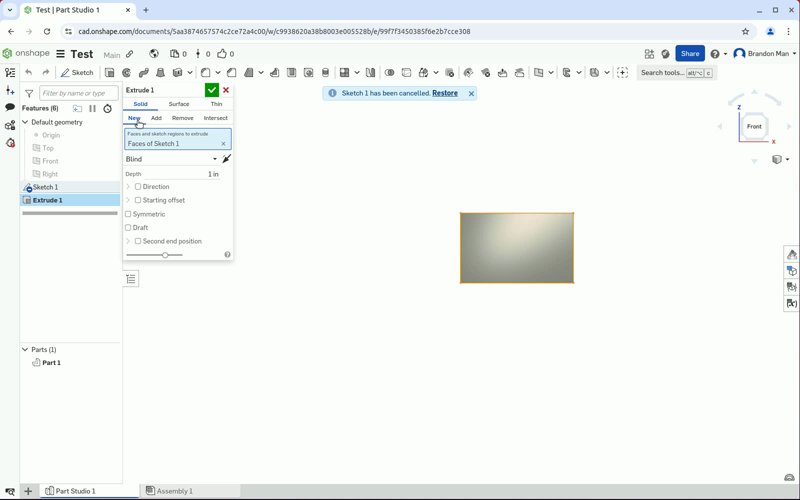
click(137, 120)
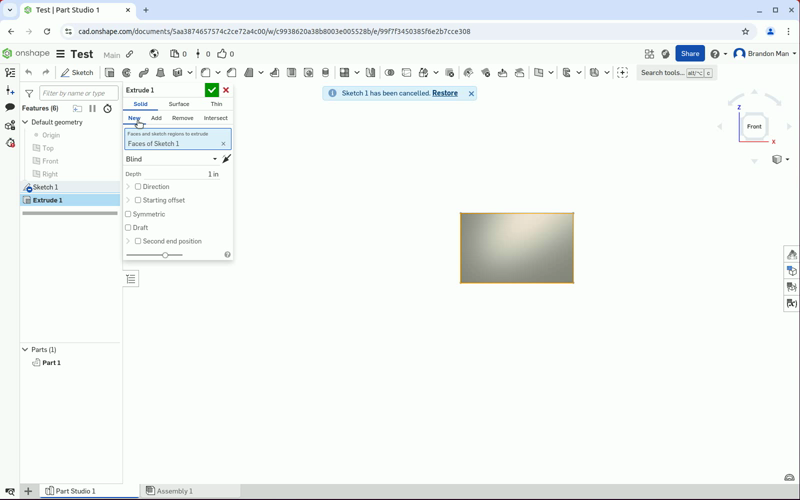
key(tab, 4)
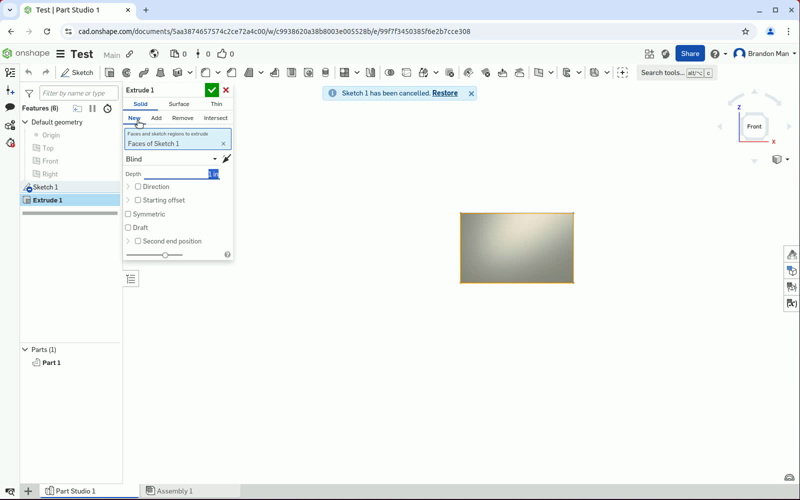
text(14.443)
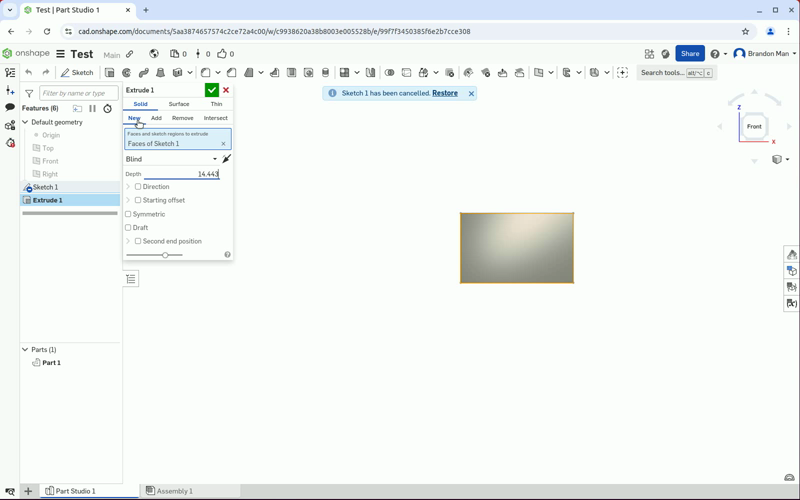
key(enter)
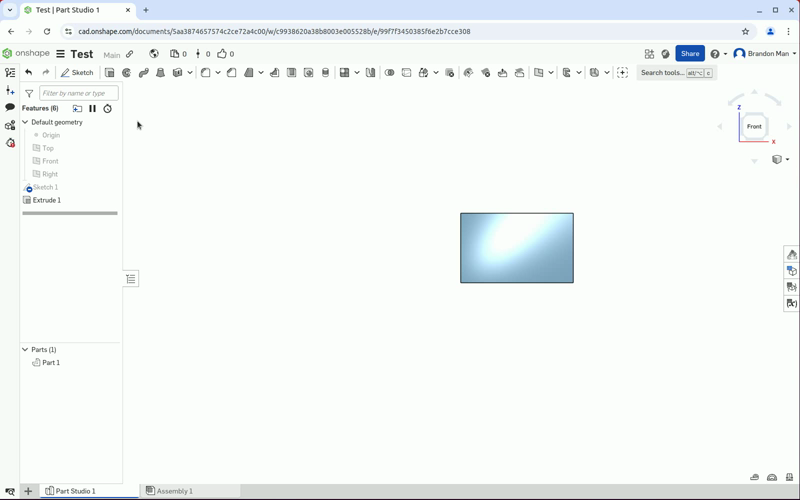
key(shift+h)
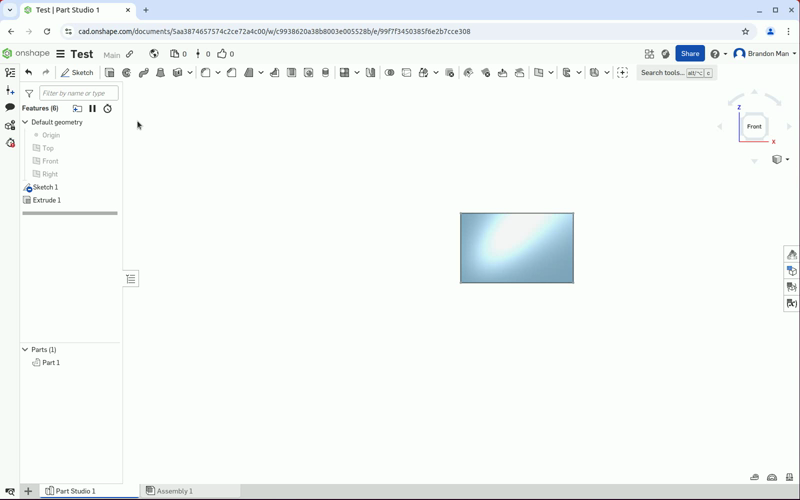
key(shift+h)
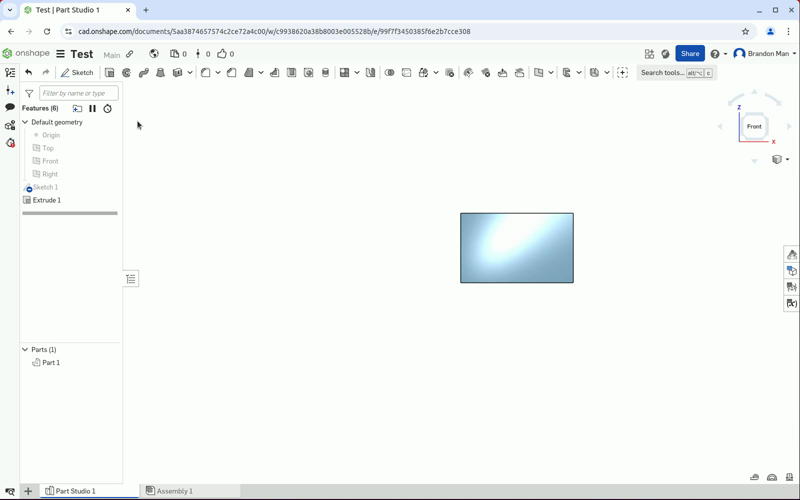
mouse_move(73, 189)
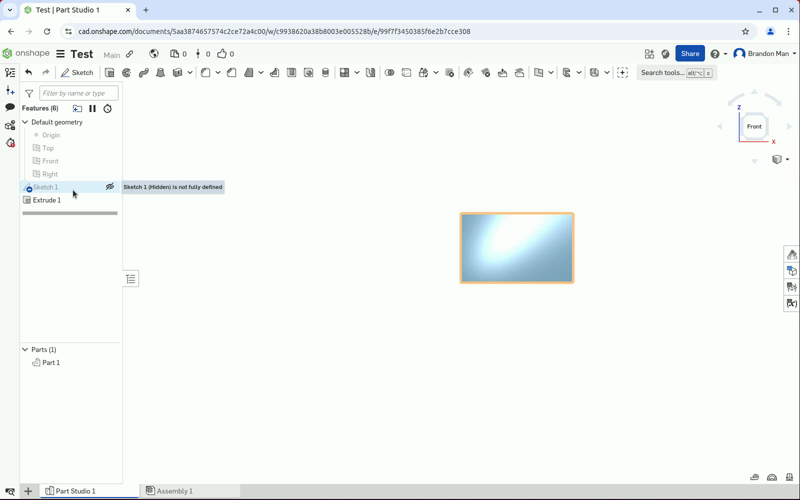
click(73, 189)
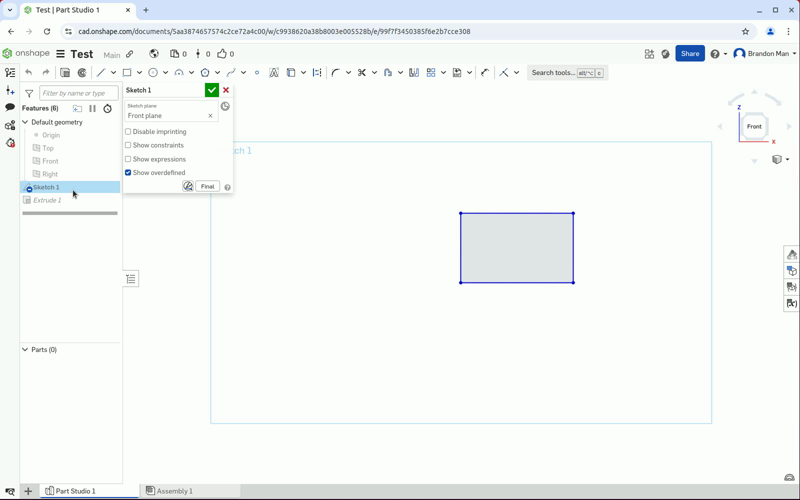
mouse_move(229, 92)
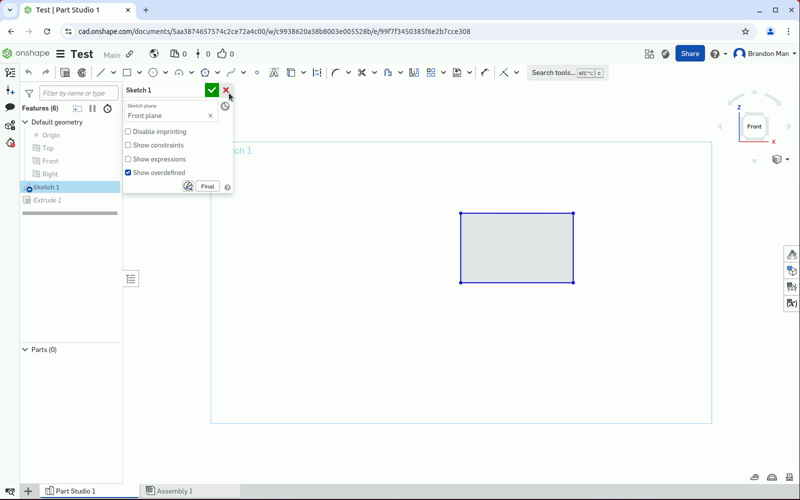
click(229, 92)
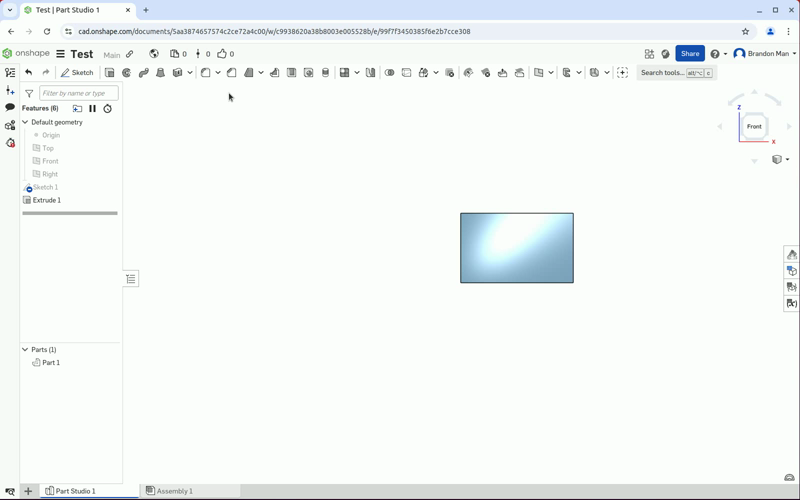
mouse_move(73, 352)
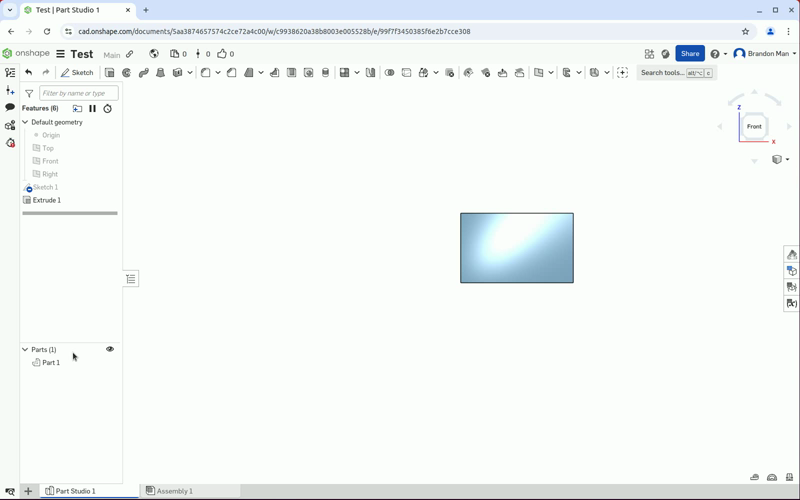
key(y)
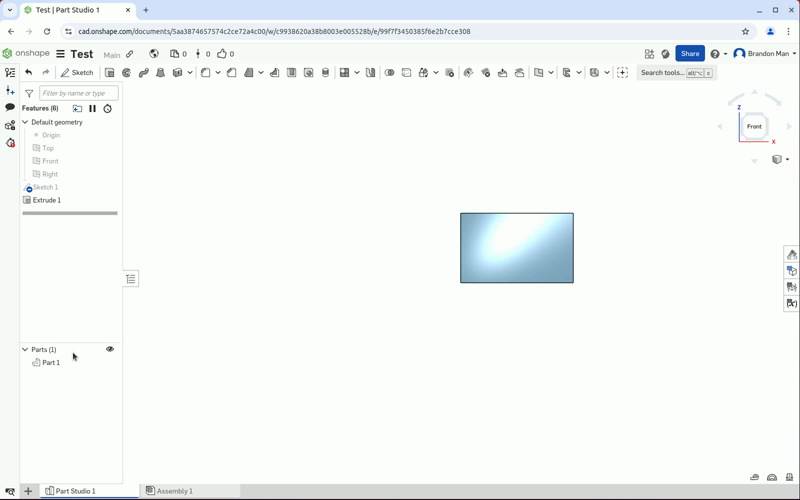
key(shift+p)
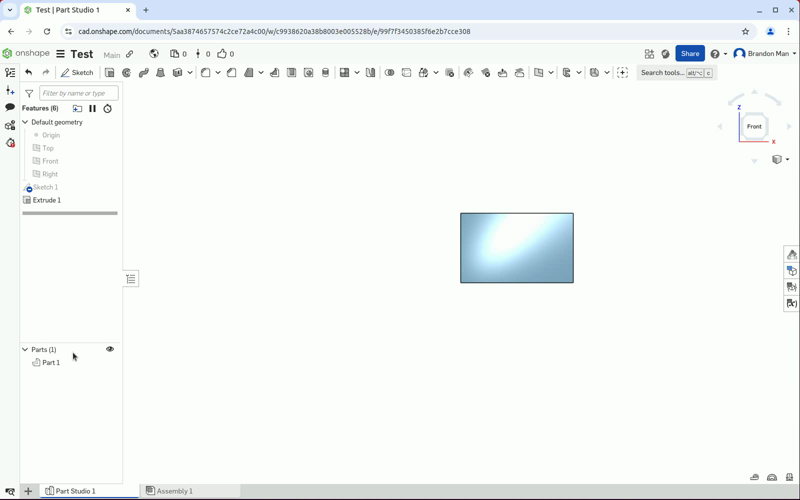
key(space)
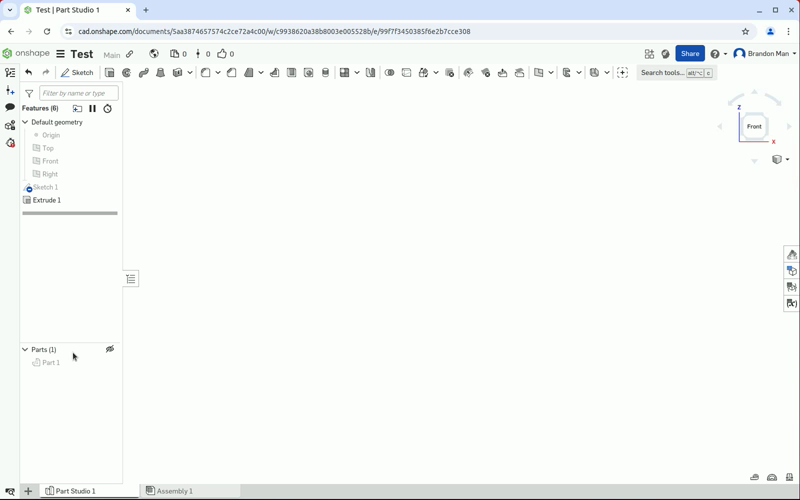
key_down(shift)
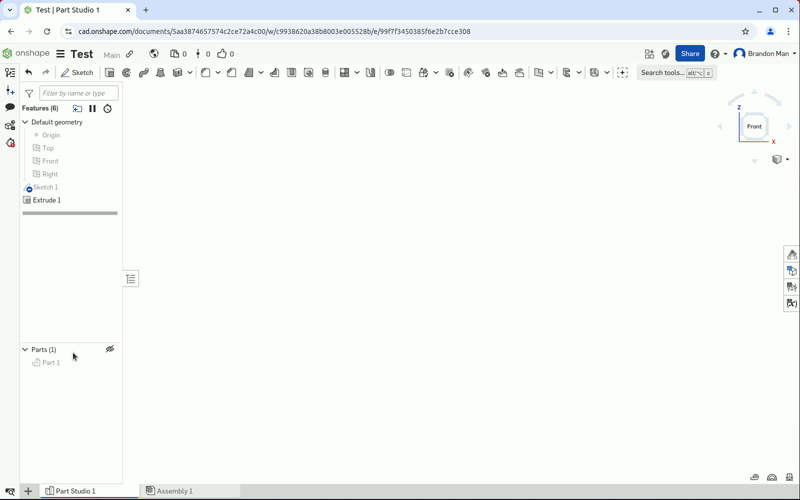
key(down)
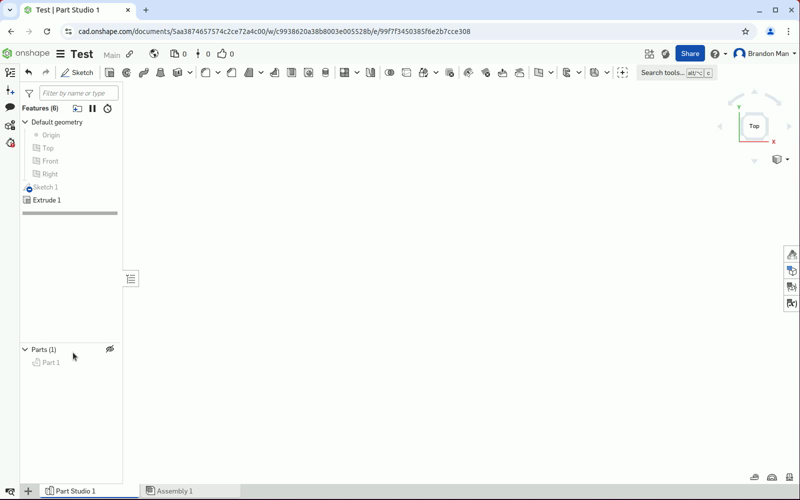
key_up(shift)
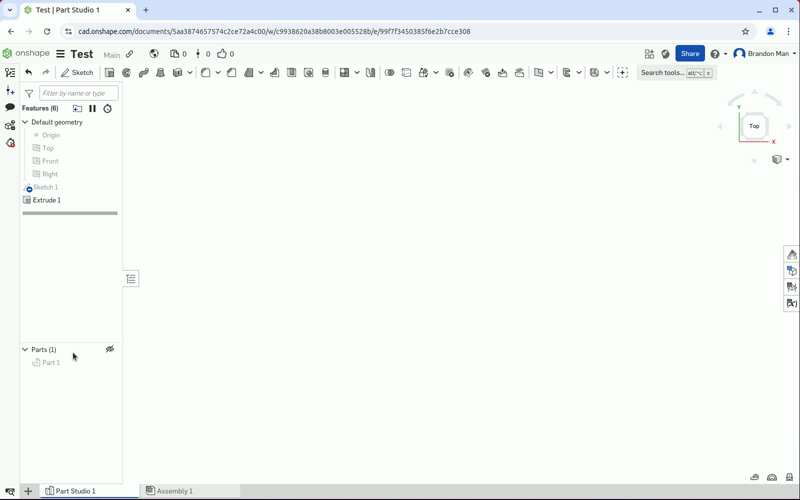
mouse_move(73, 352)
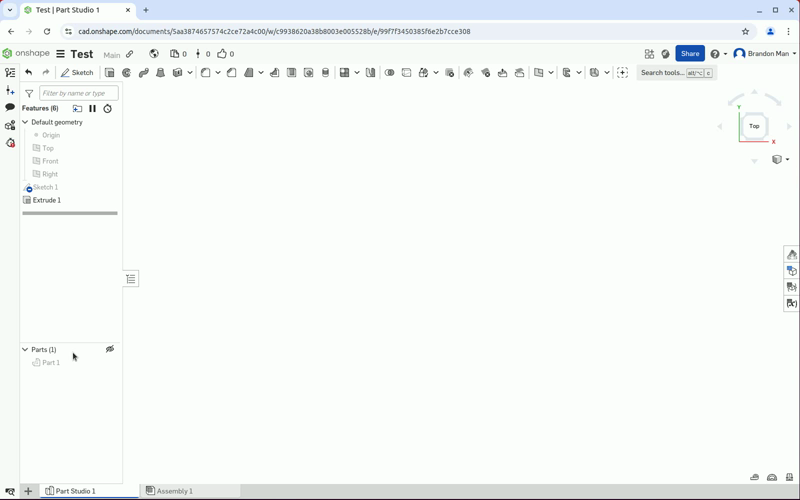
key(shift+y)
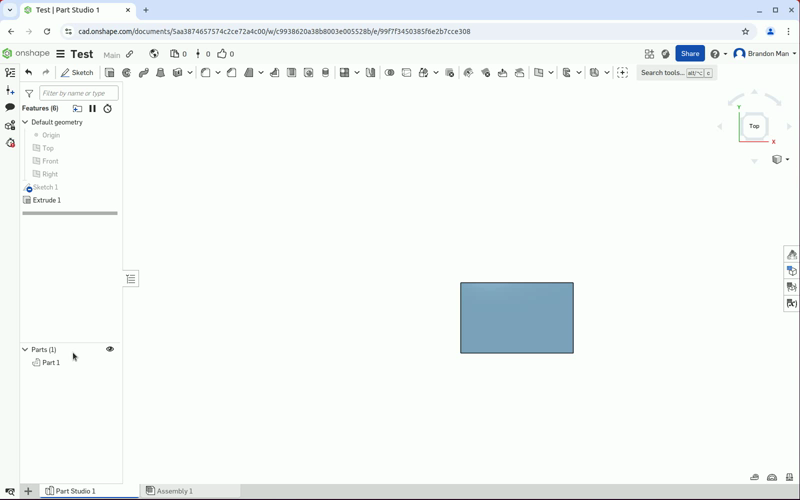
mouse_move(541, 75)
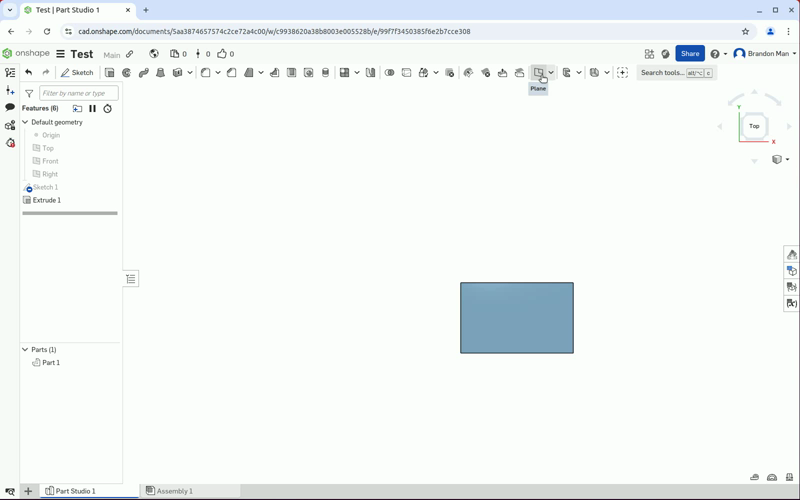
click(541, 75)
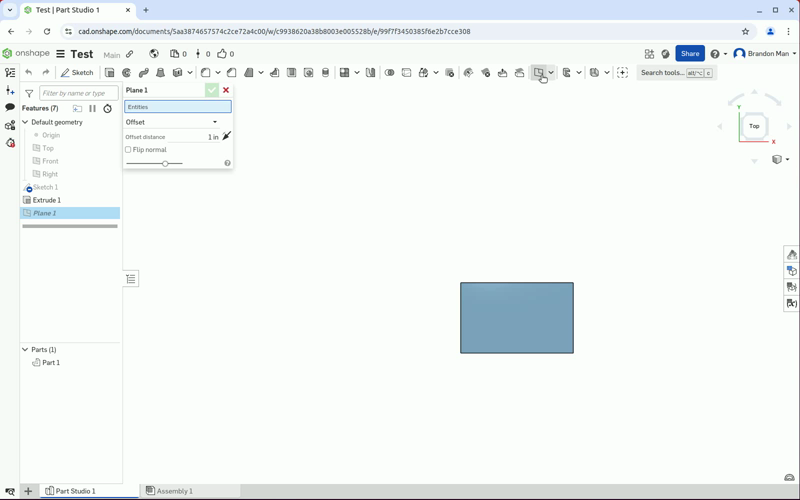
mouse_move(73, 150)
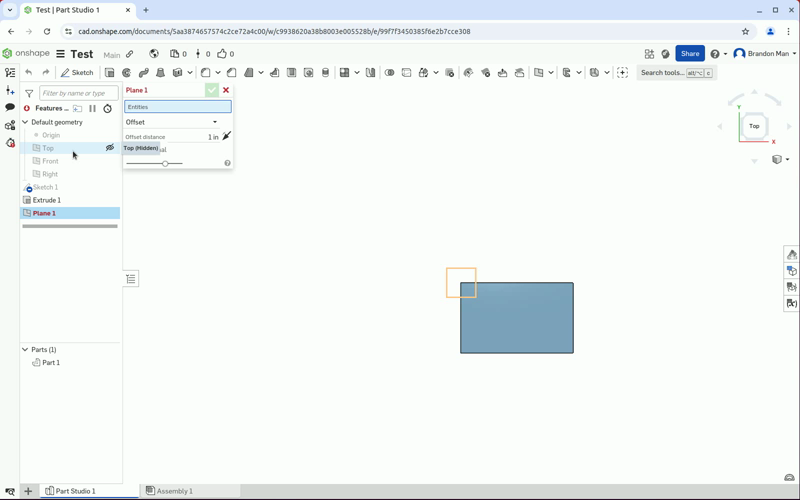
click(73, 150)
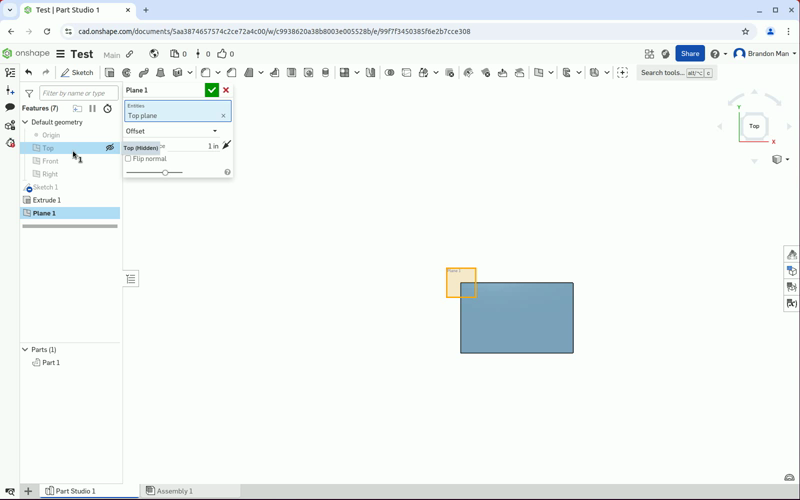
key(tab, 2)
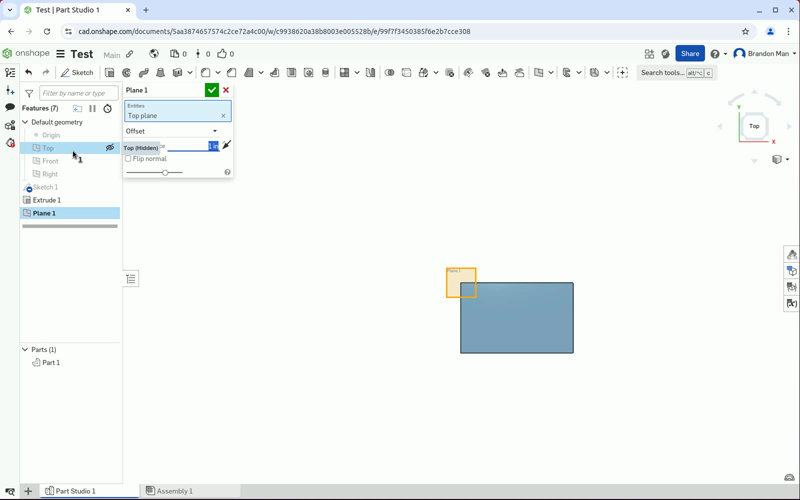
text(14.45)
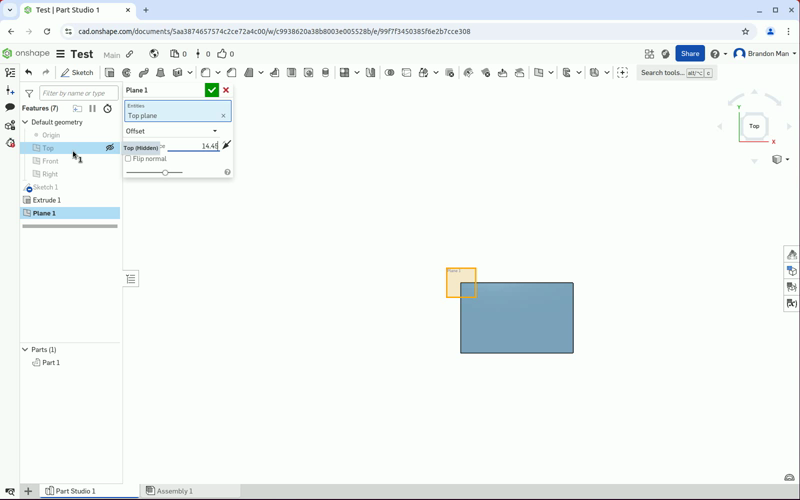
key(enter, 2)
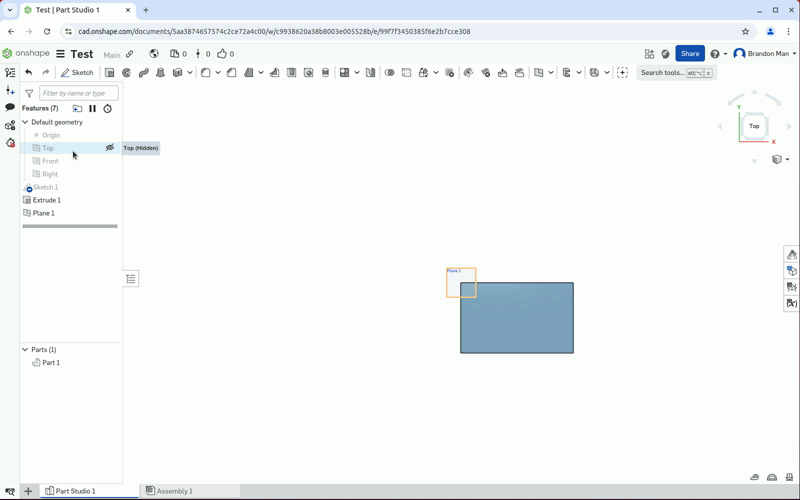
key(shift+s)
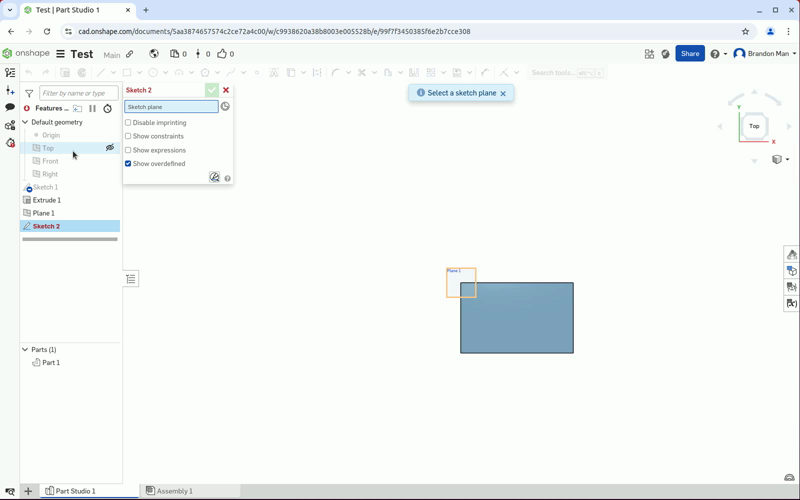
mouse_move(73, 215)
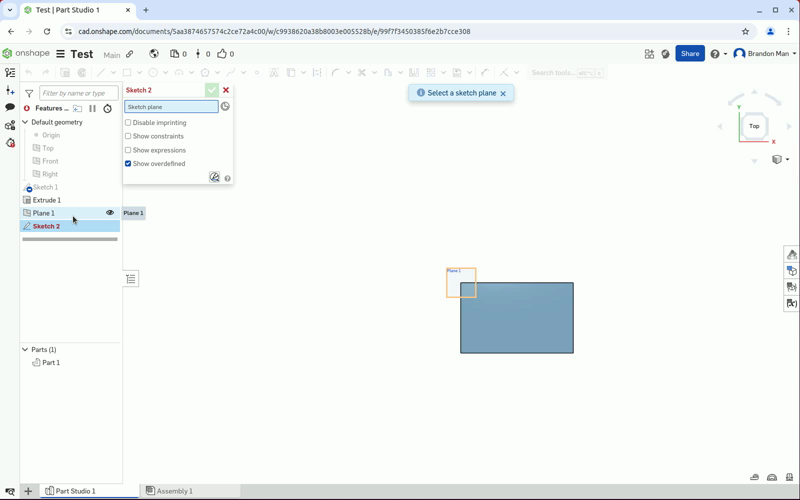
click(73, 215)
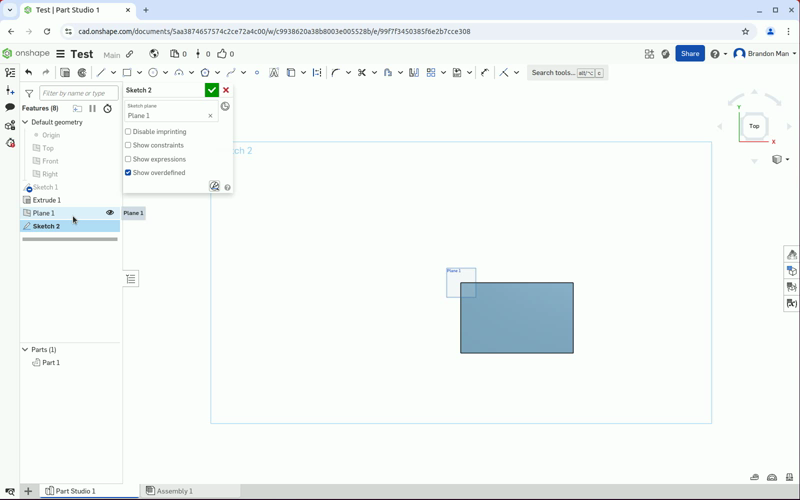
mouse_move(73, 352)
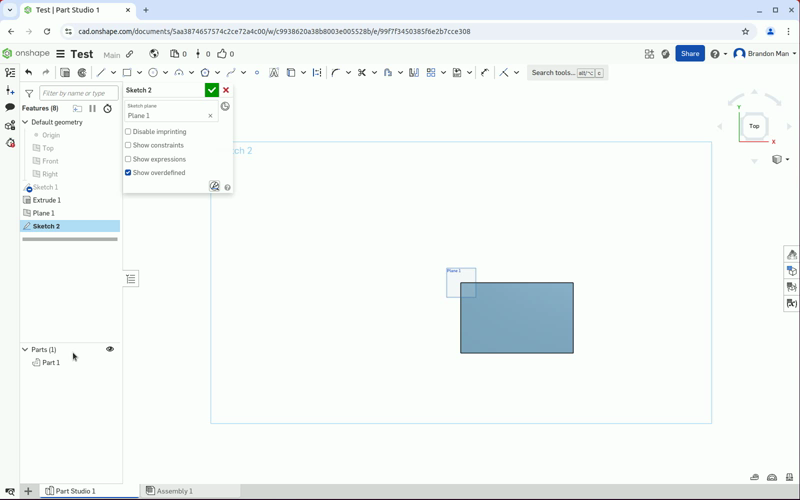
key(y)
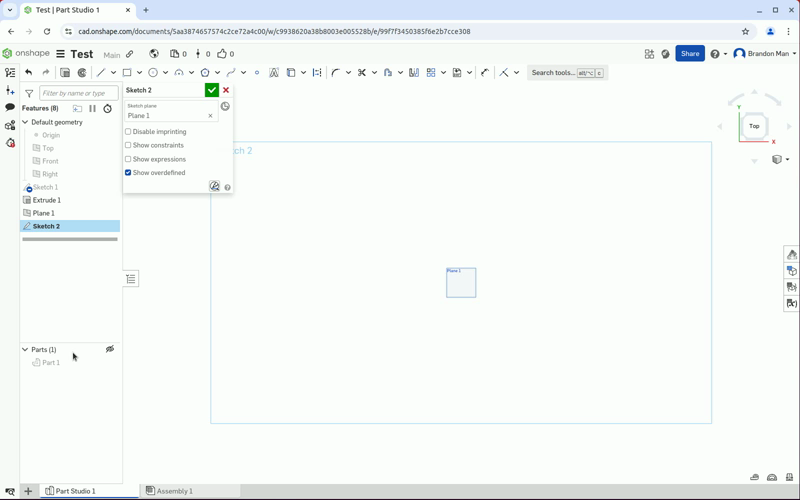
key(l)
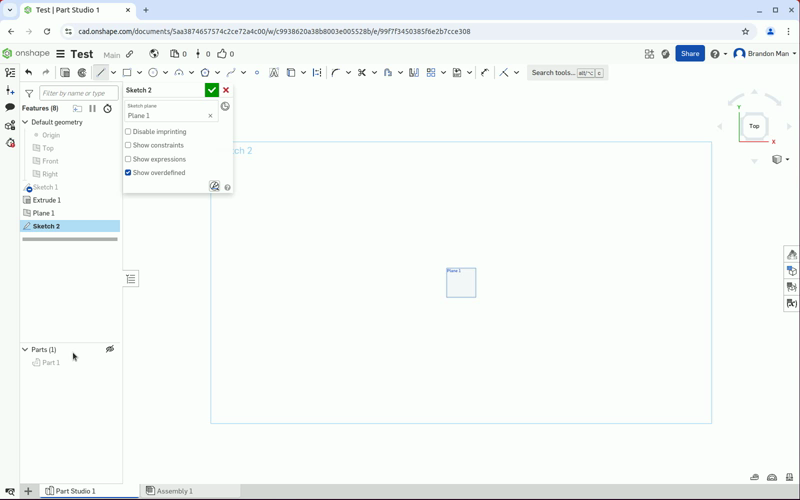
key_down(shift)
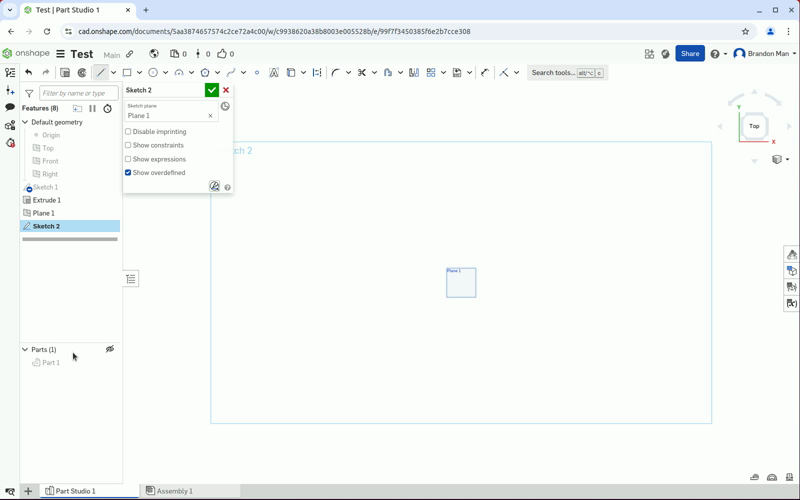
mouse_move(460, 353)
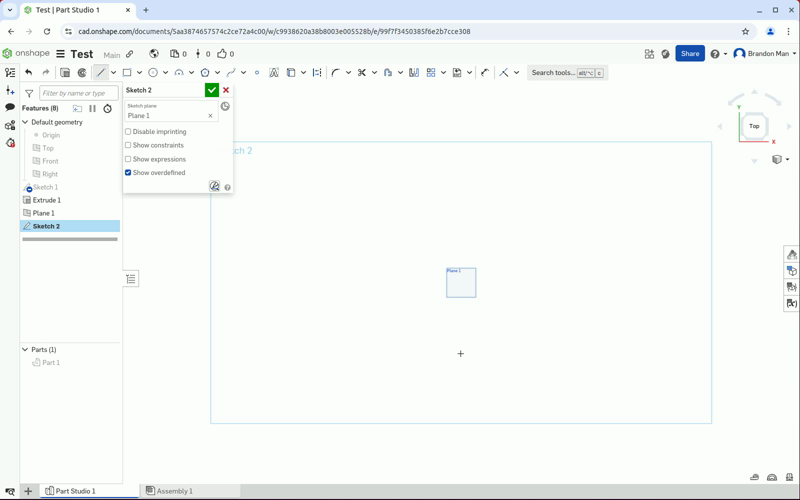
click(460, 353)
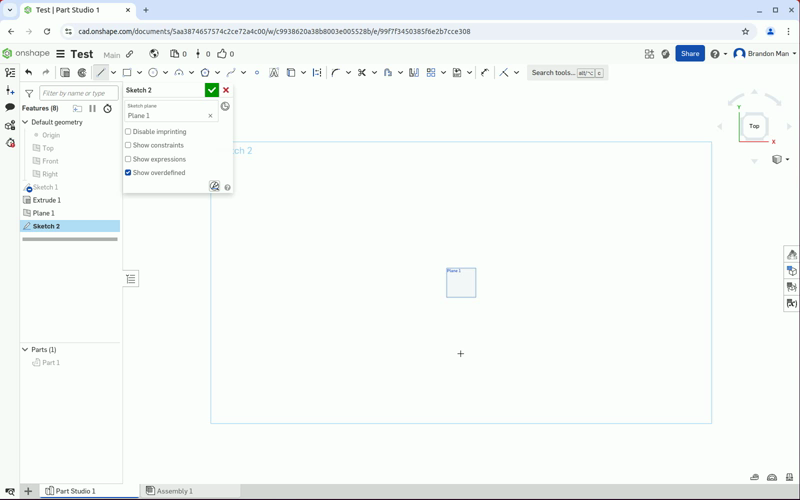
key_up(shift)
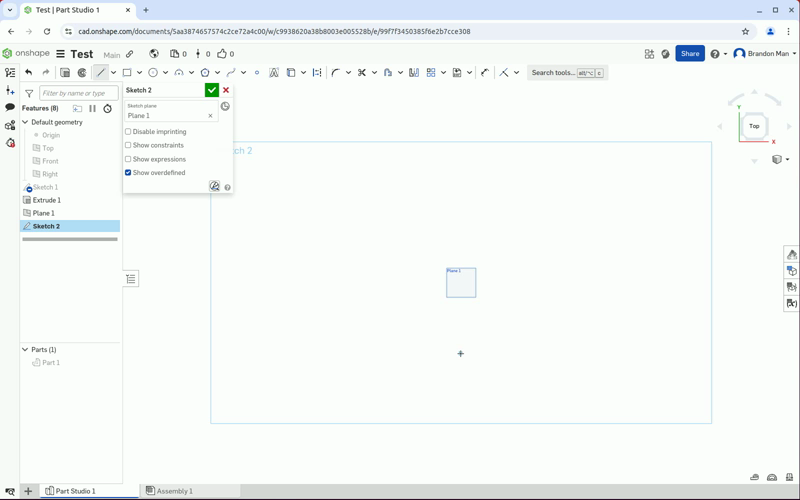
key_down(shift)
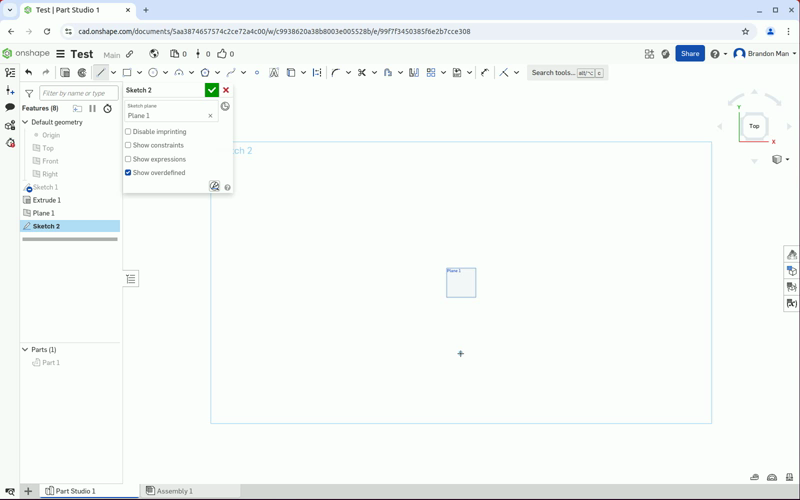
mouse_move(490, 353)
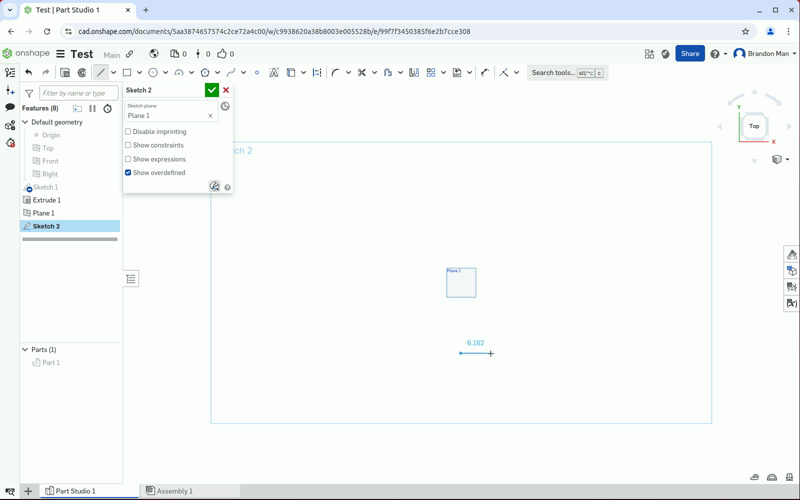
mouse_move(503, 353)
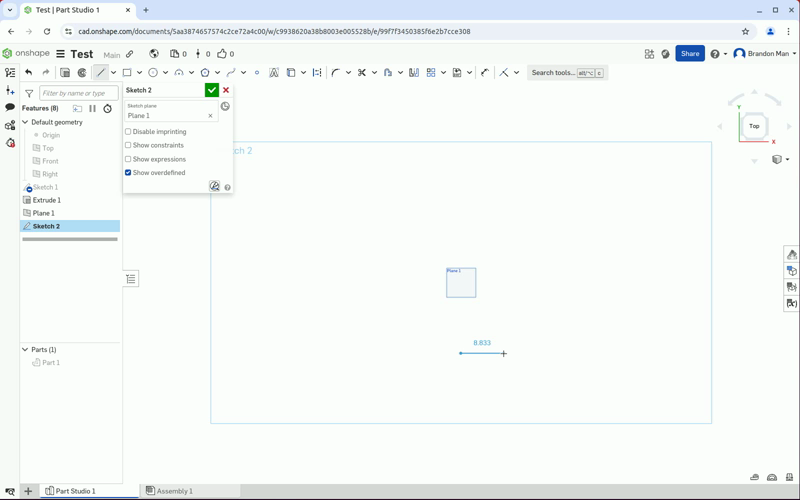
click(503, 353)
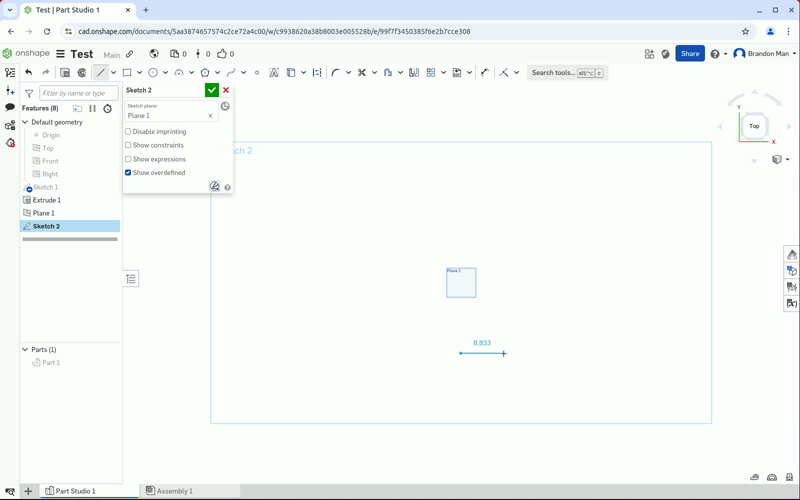
key_up(shift)
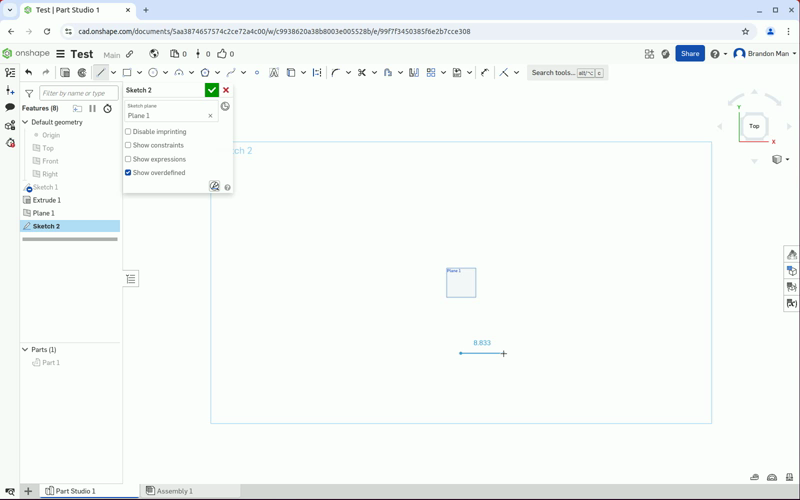
key_down(shift)
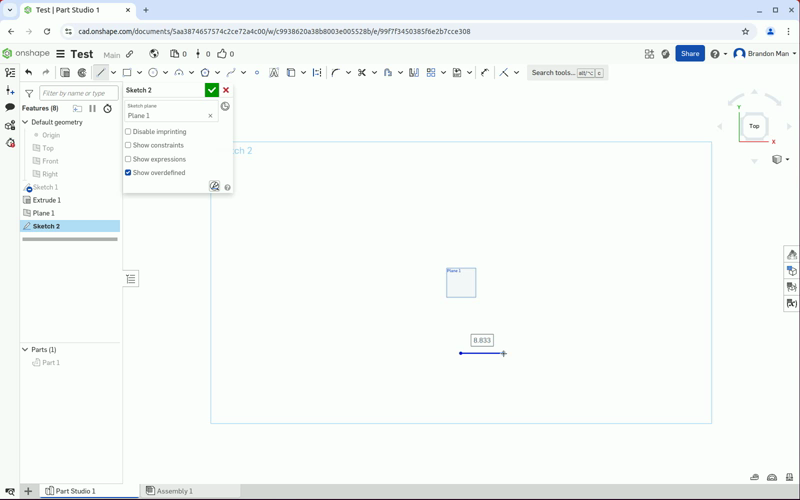
mouse_move(533, 353)
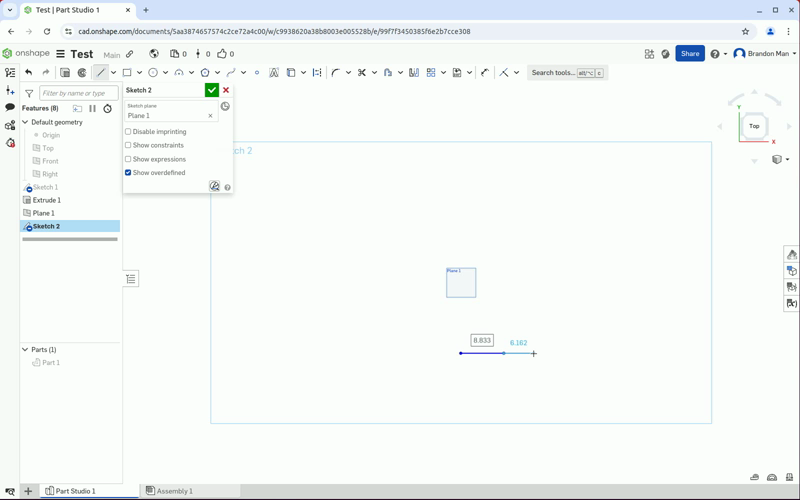
mouse_move(503, 310)
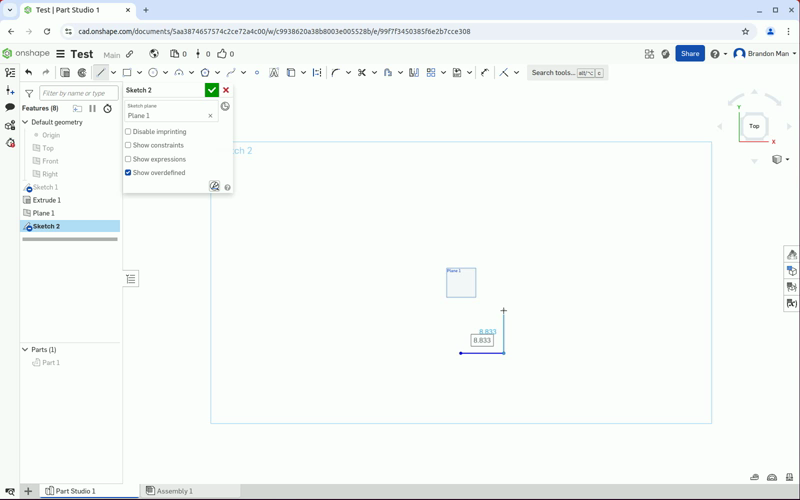
click(503, 310)
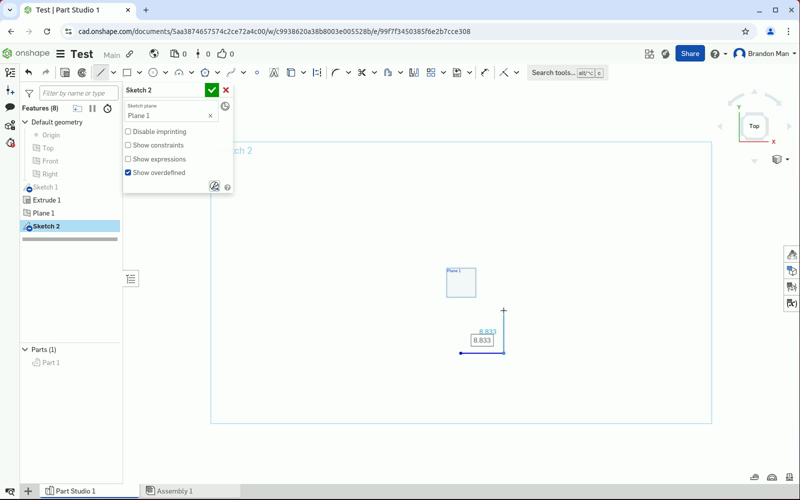
key_up(shift)
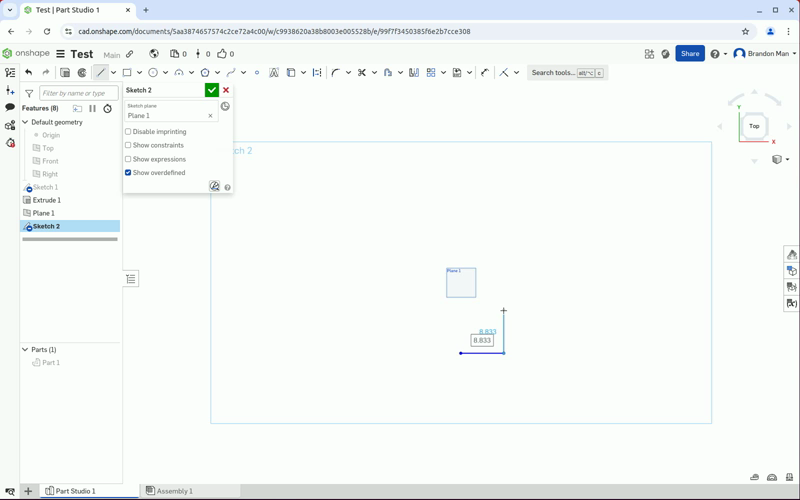
key_down(shift)
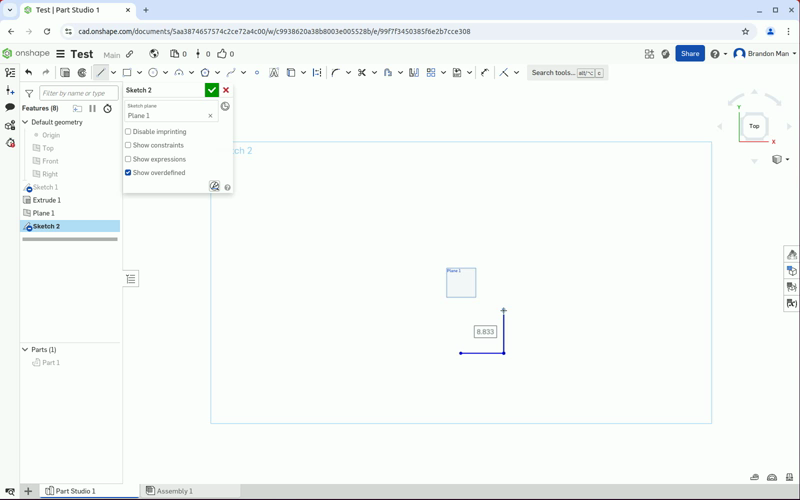
mouse_move(533, 310)
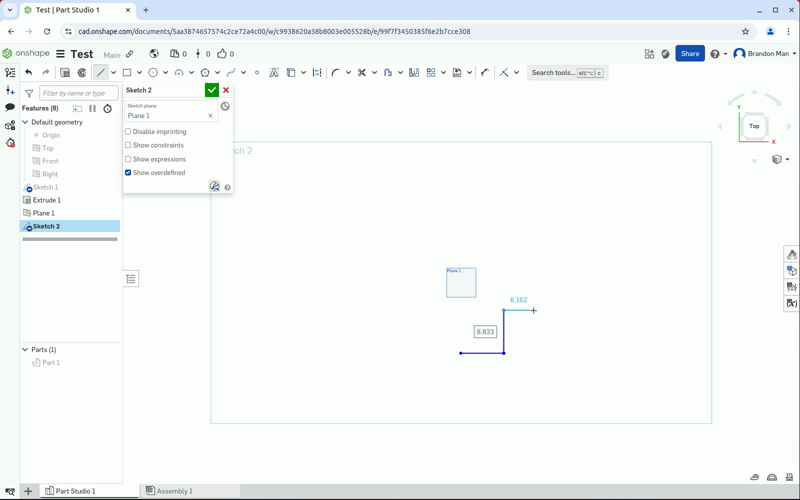
mouse_move(460, 310)
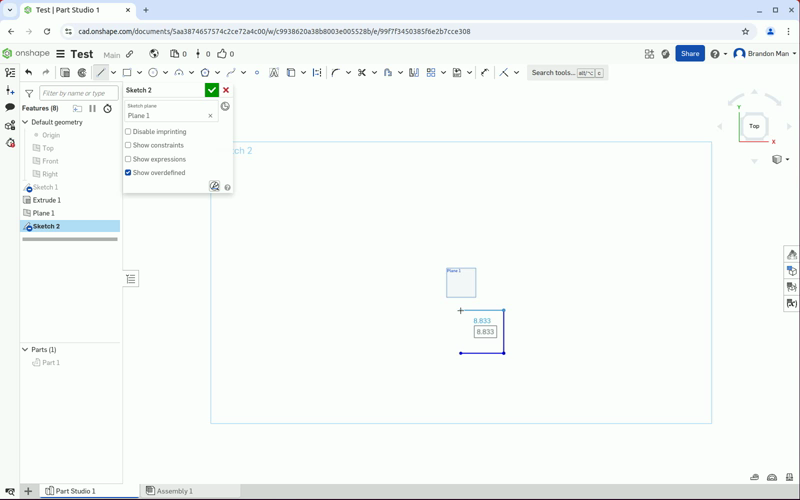
click(460, 310)
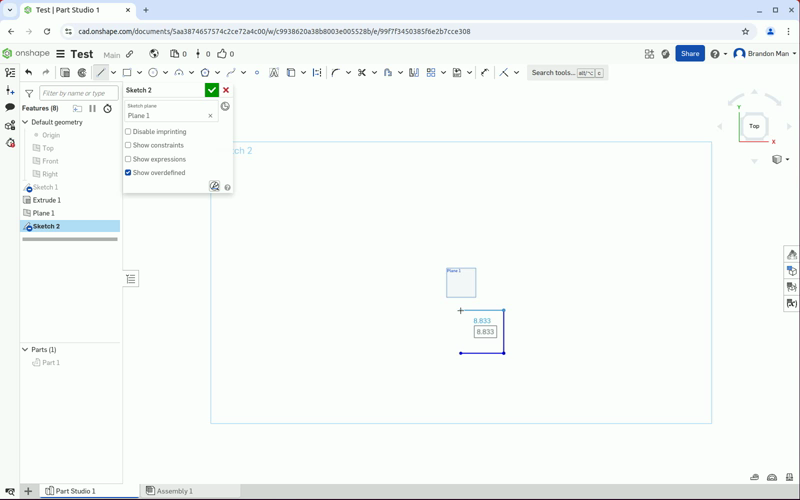
key_up(shift)
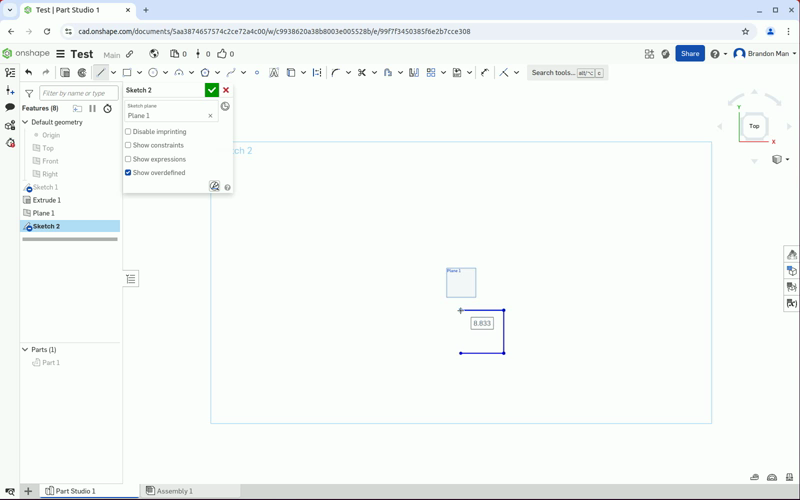
mouse_move(490, 310)
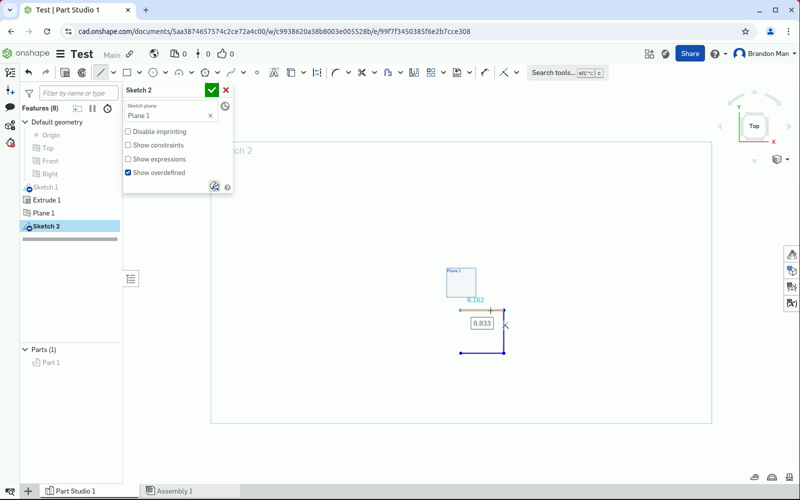
key_down(shift)
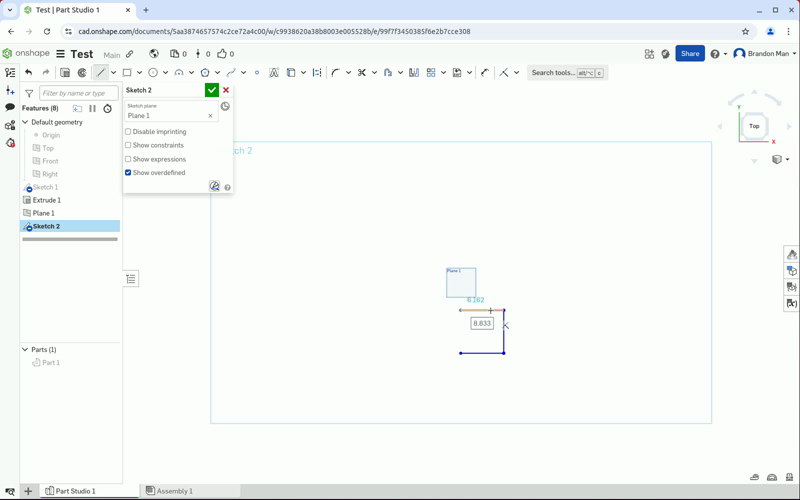
mouse_move(460, 353)
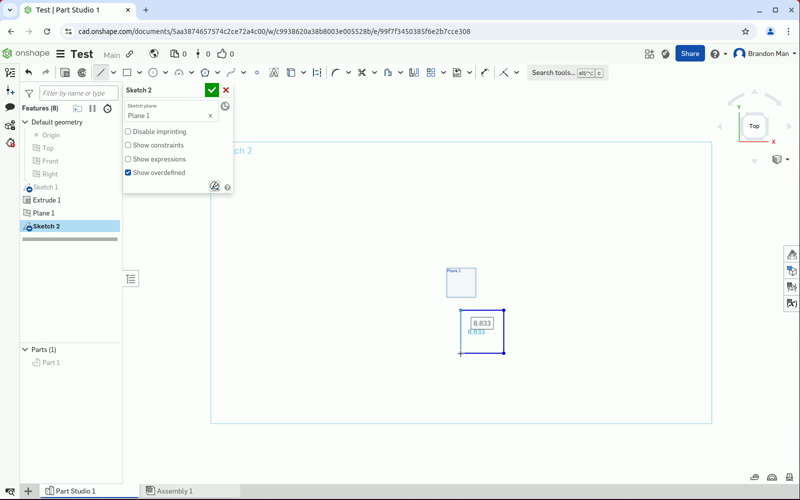
key_up(shift)
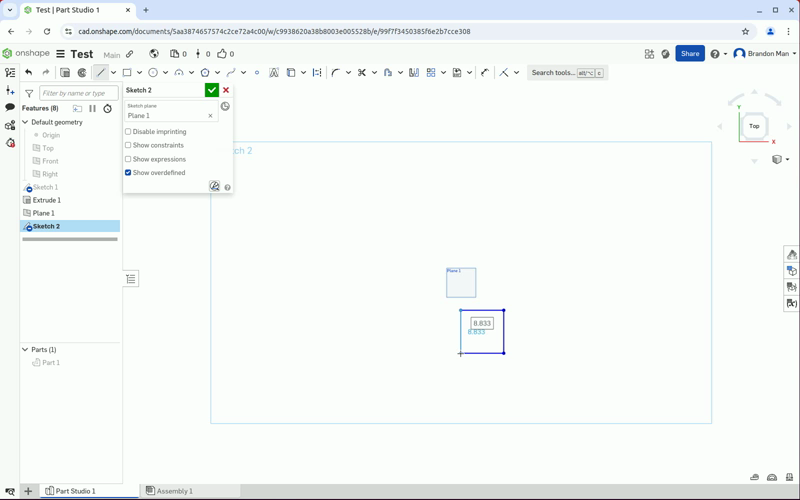
click(460, 353)
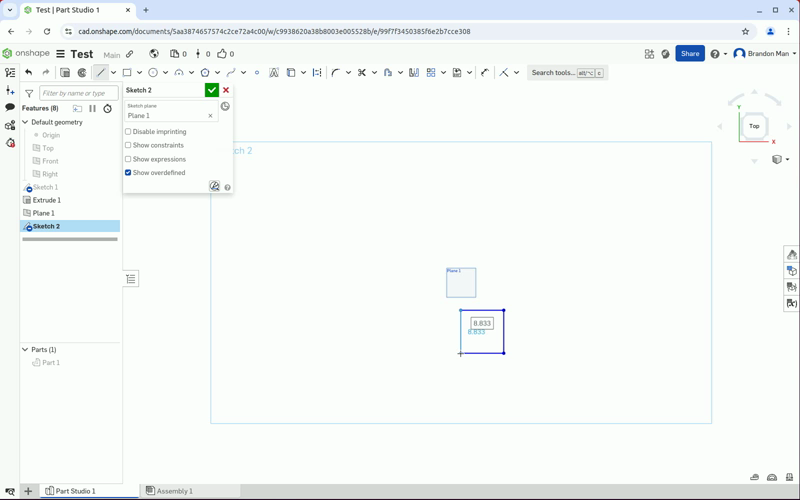
key(esc)
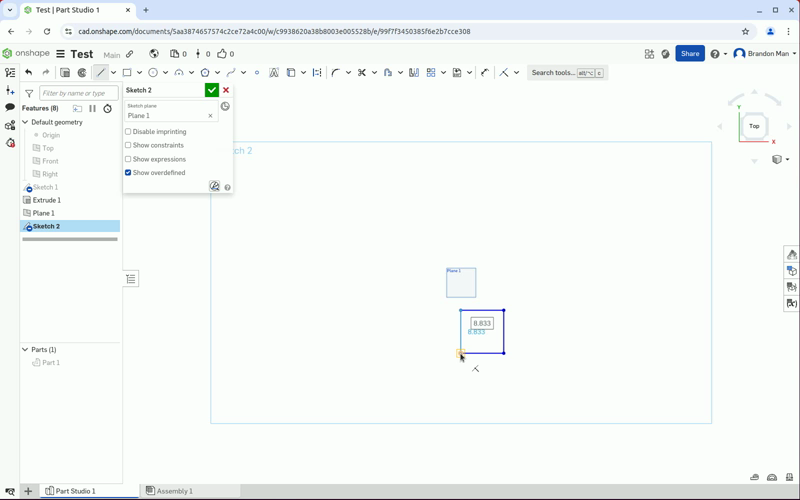
mouse_move(472, 316)
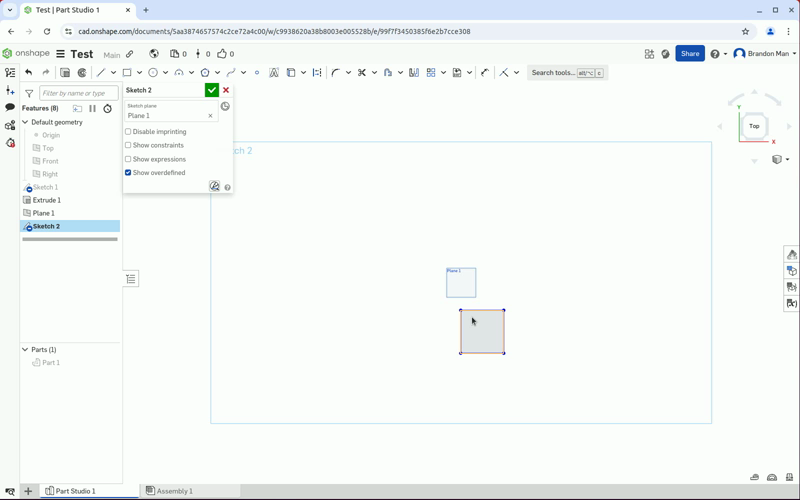
click(472, 316)
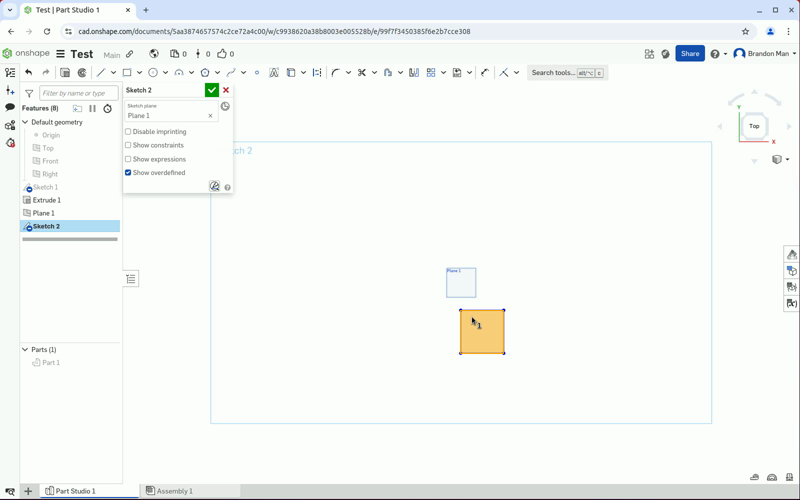
mouse_move(73, 352)
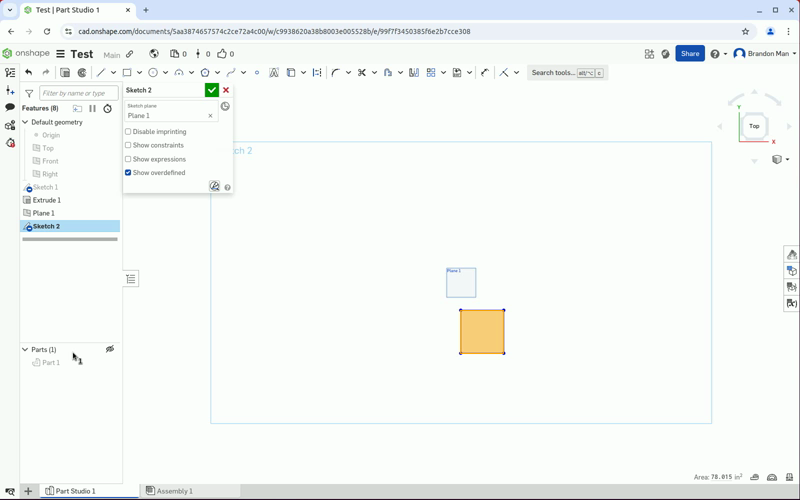
key(shift+y)
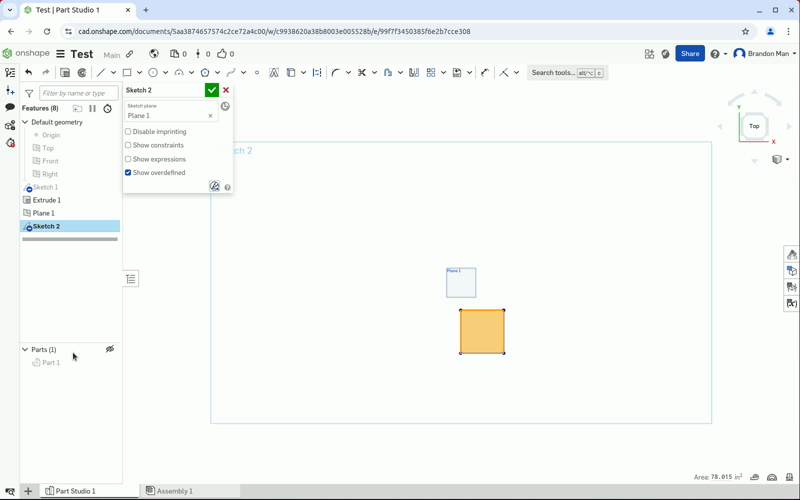
key(shift+e)
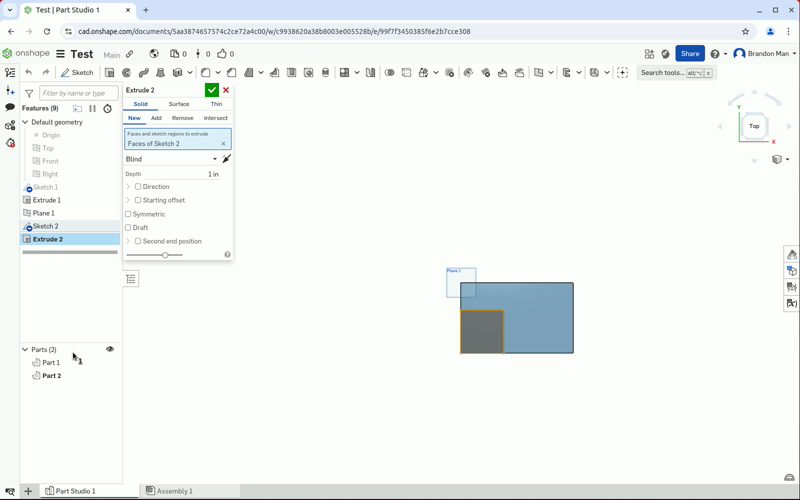
mouse_move(143, 106)
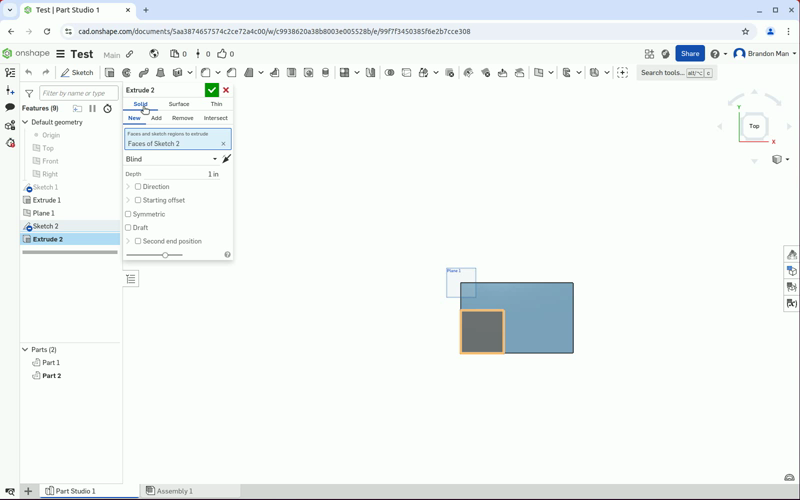
click(143, 106)
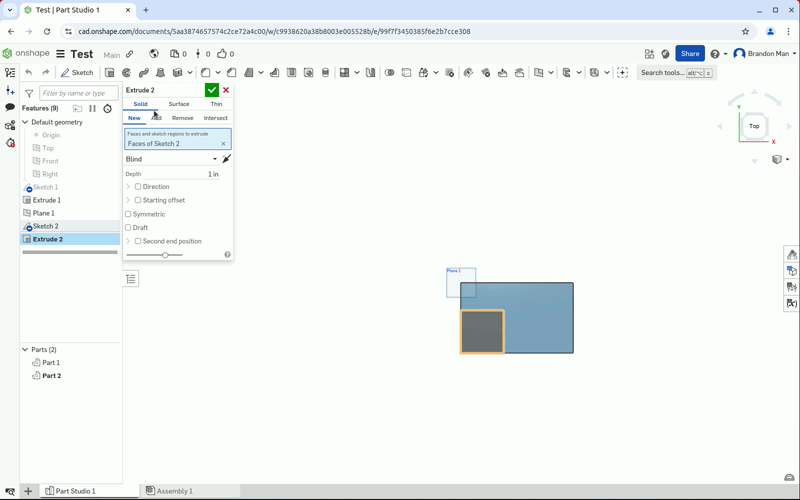
mouse_move(186, 120)
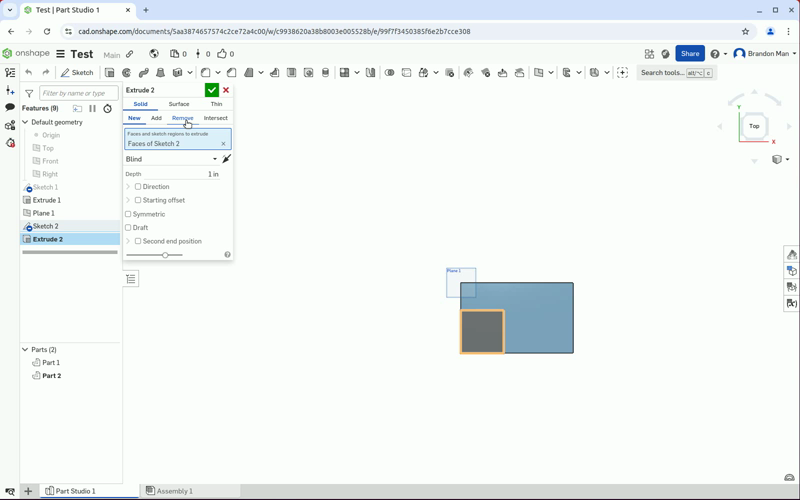
click(186, 120)
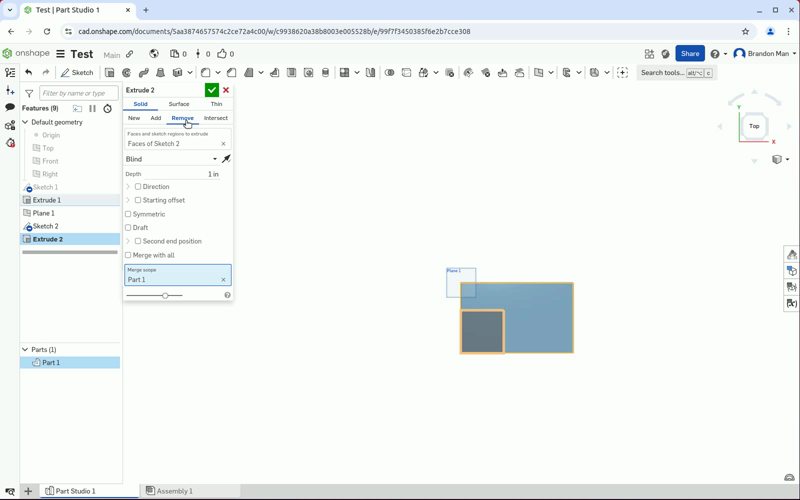
key(tab, 4)
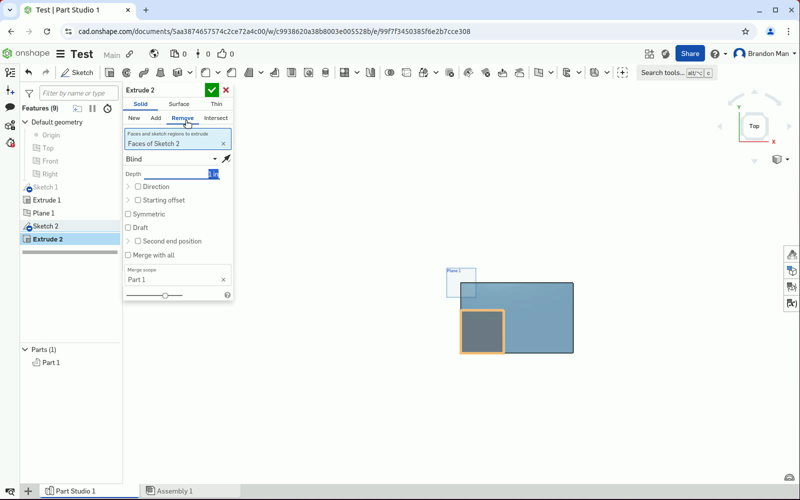
text(8.666)
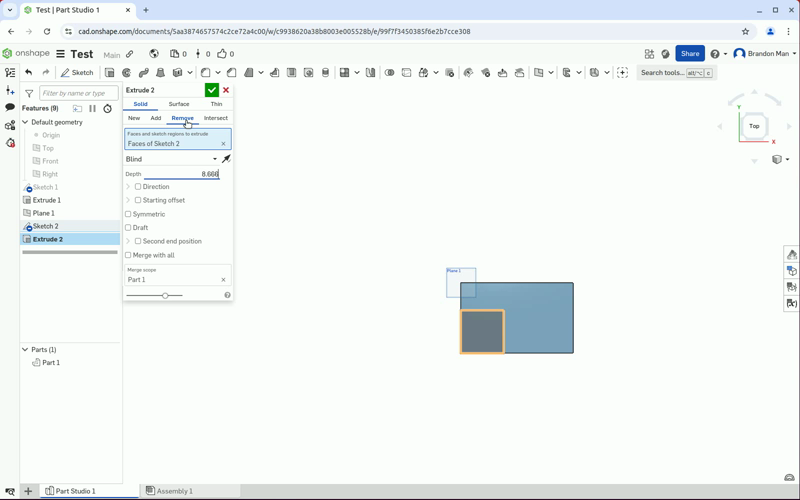
key(tab, 6)
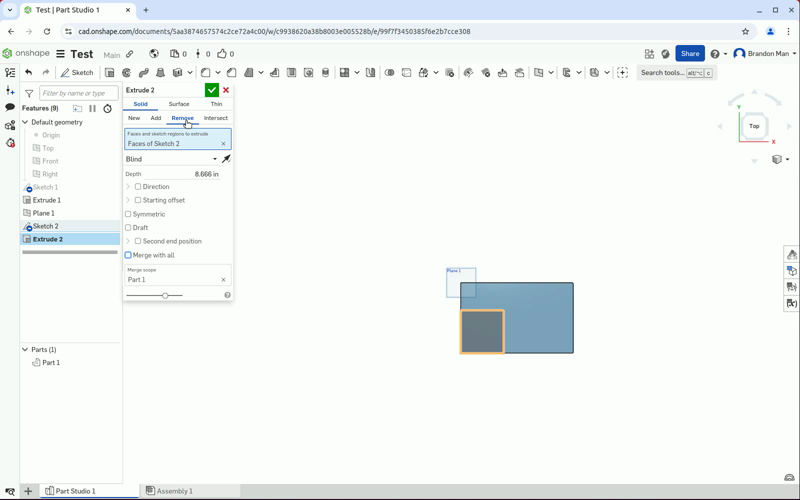
key(space)
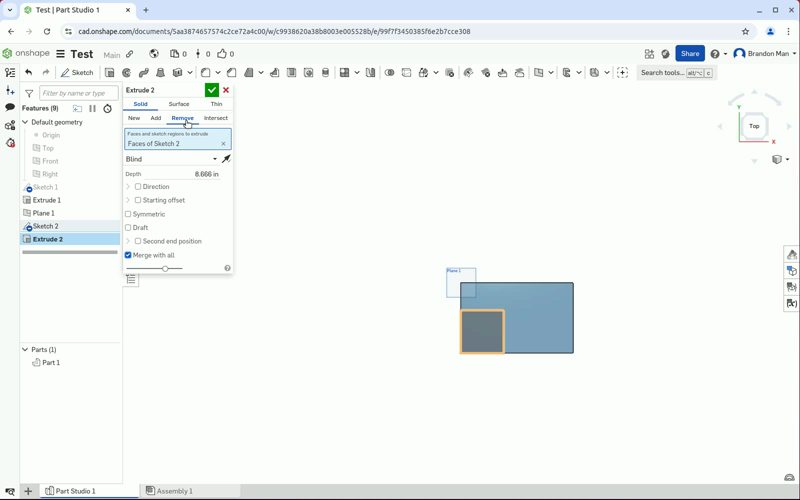
key(enter)
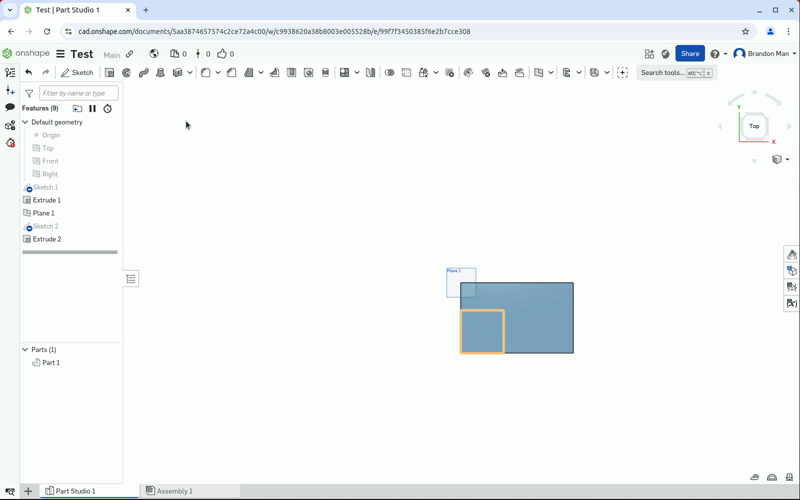
key(shift+h)
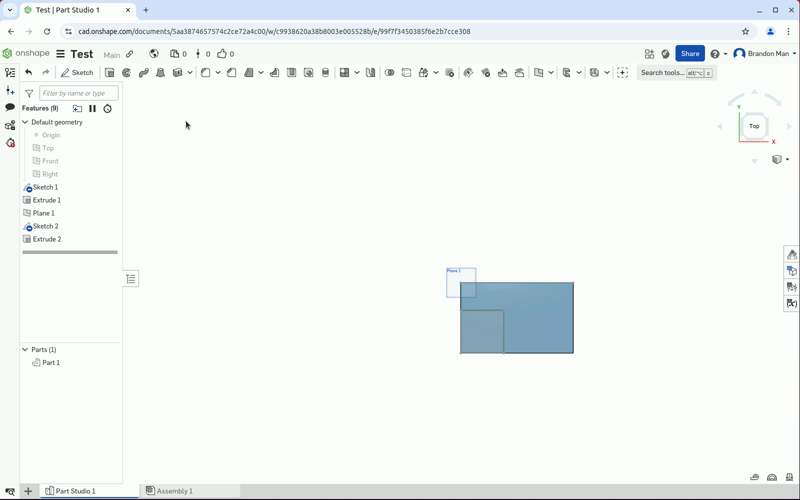
key(shift+h)
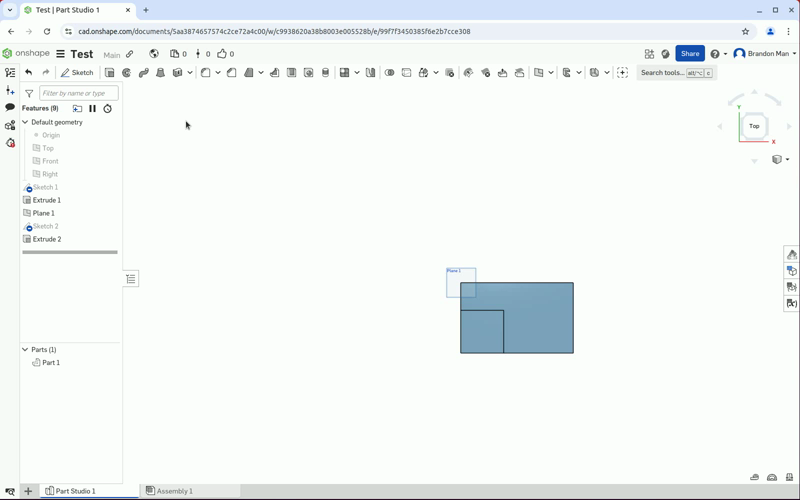
mouse_move(73, 189)
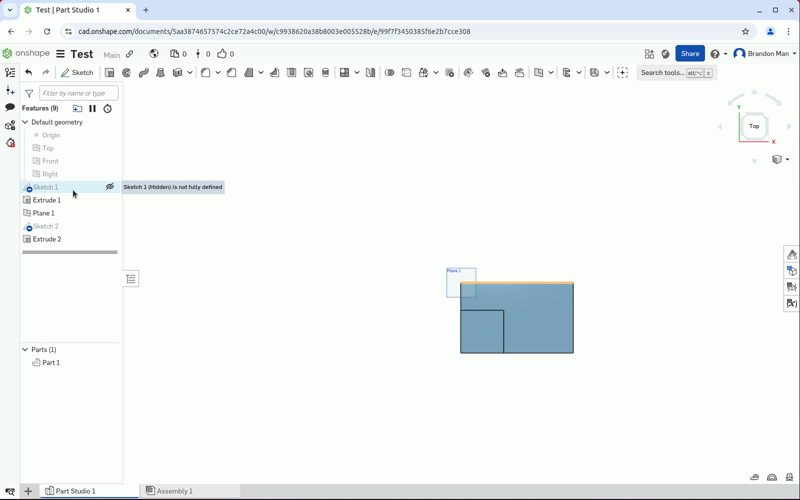
click(73, 189)
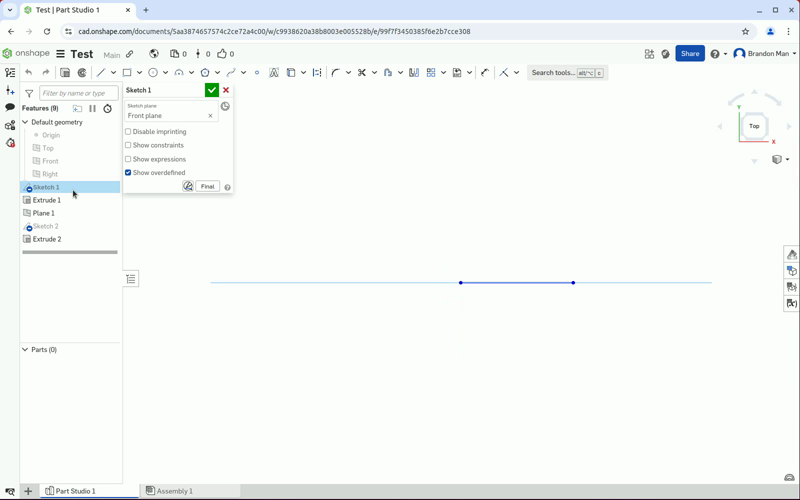
mouse_move(229, 92)
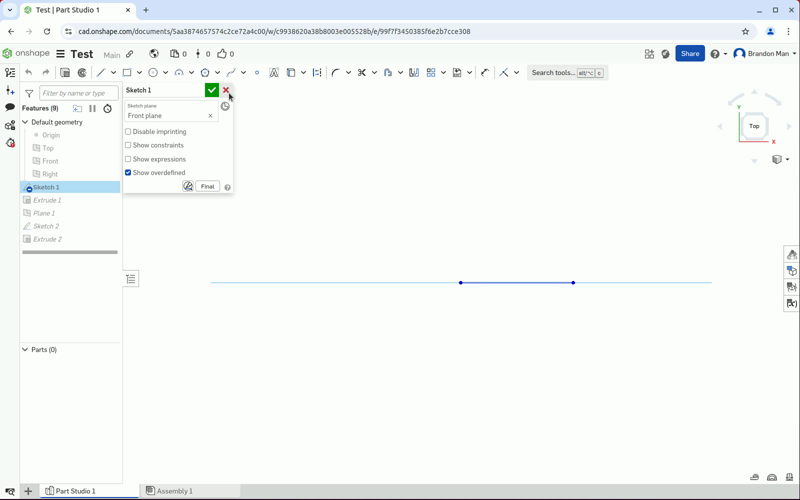
click(229, 92)
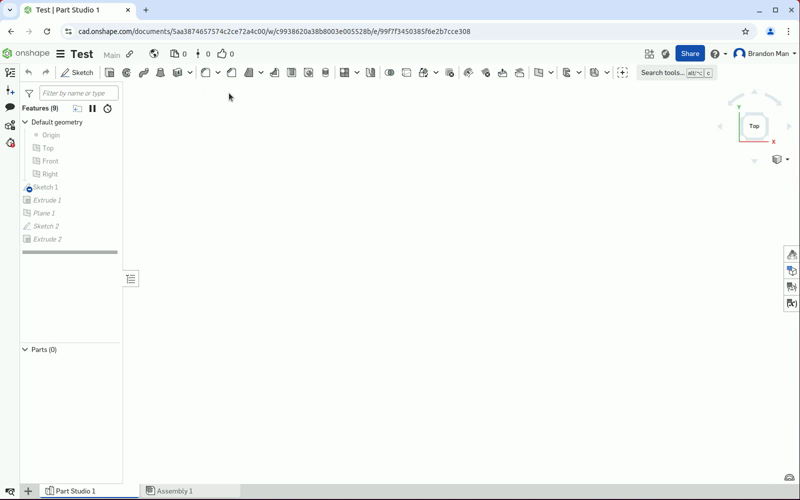
key(shift+s)
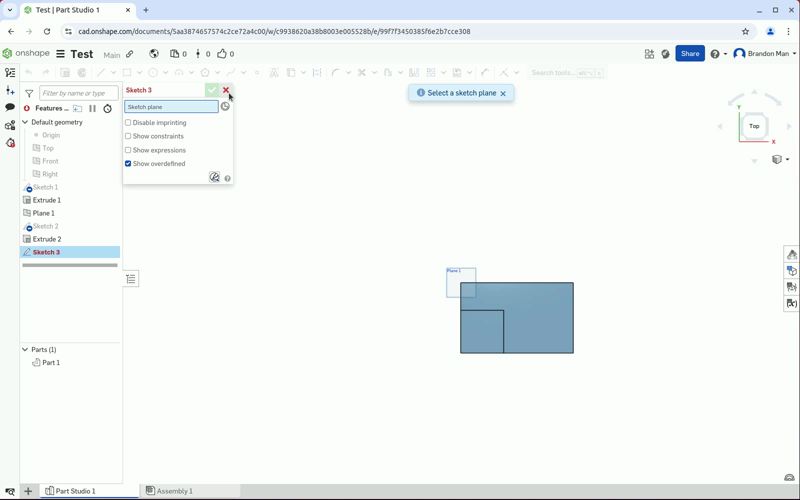
mouse_move(73, 215)
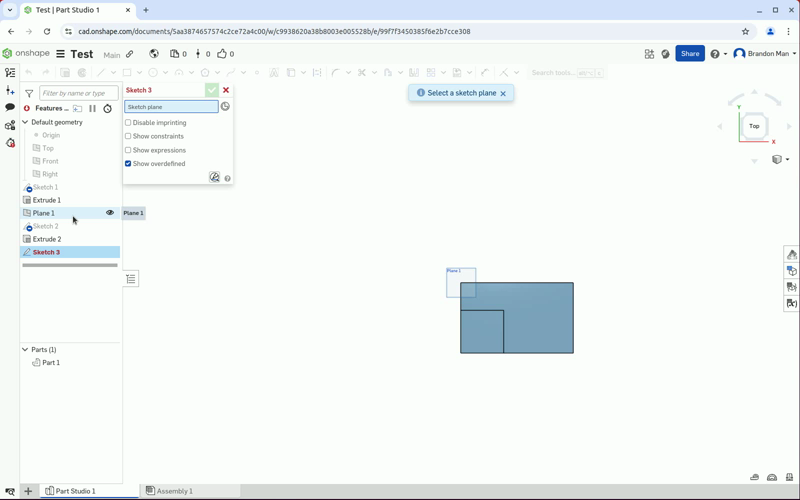
click(73, 215)
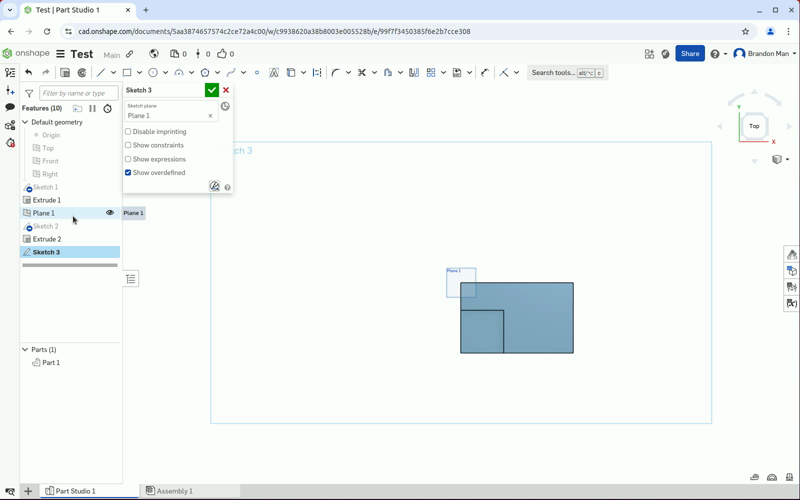
mouse_move(73, 352)
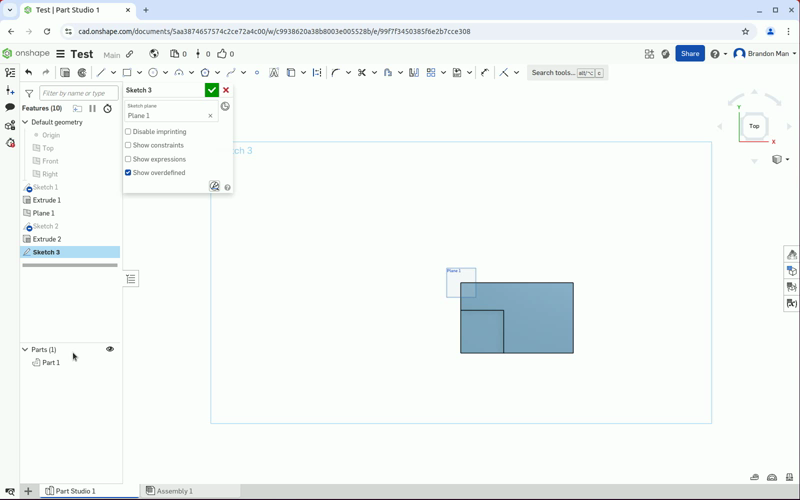
key(y)
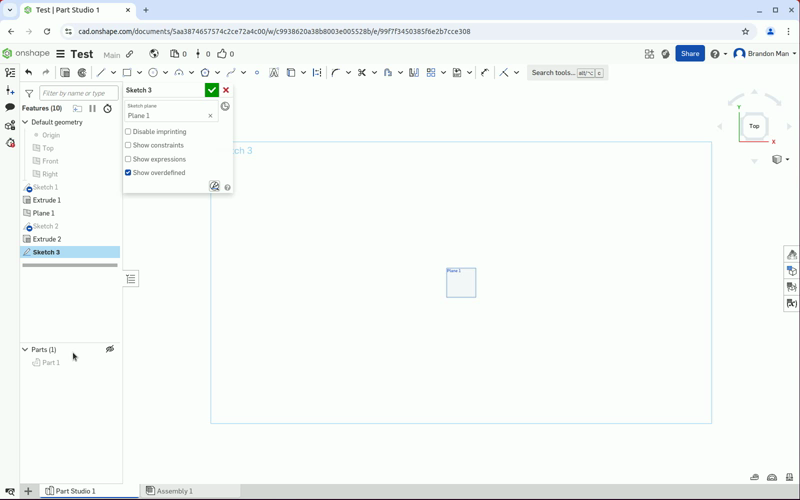
key(l)
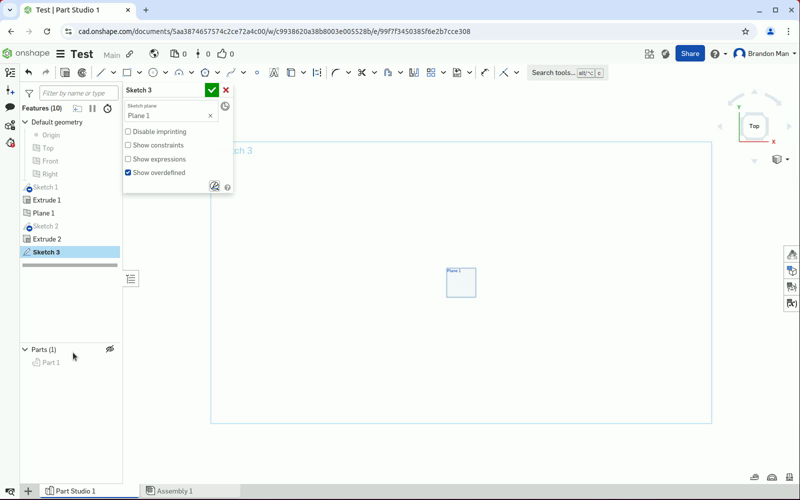
key_down(shift)
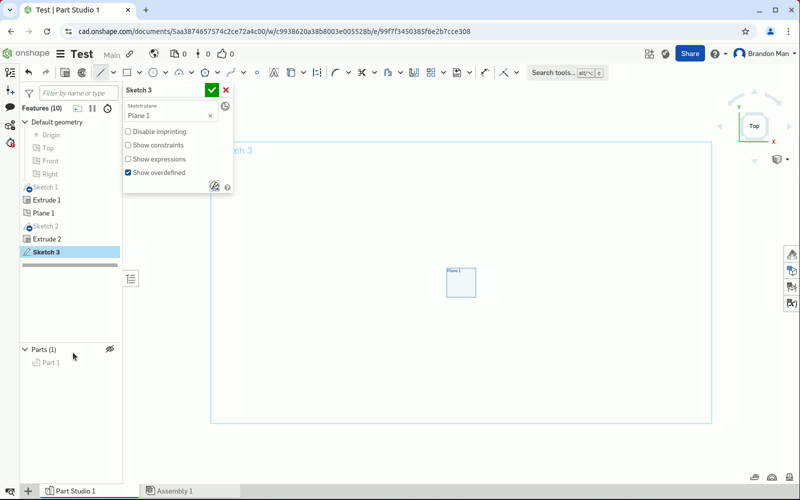
mouse_move(531, 353)
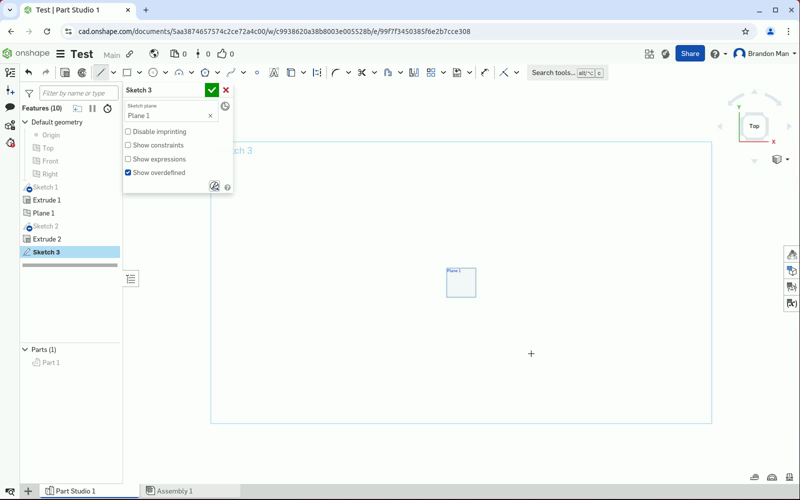
click(531, 353)
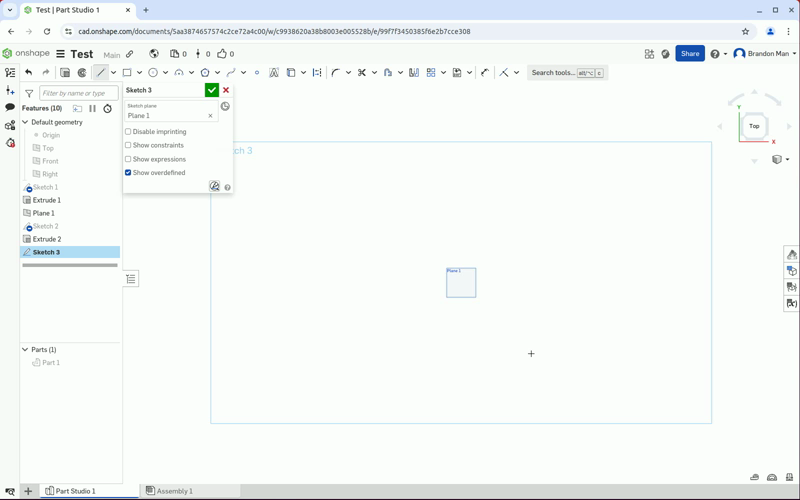
key_up(shift)
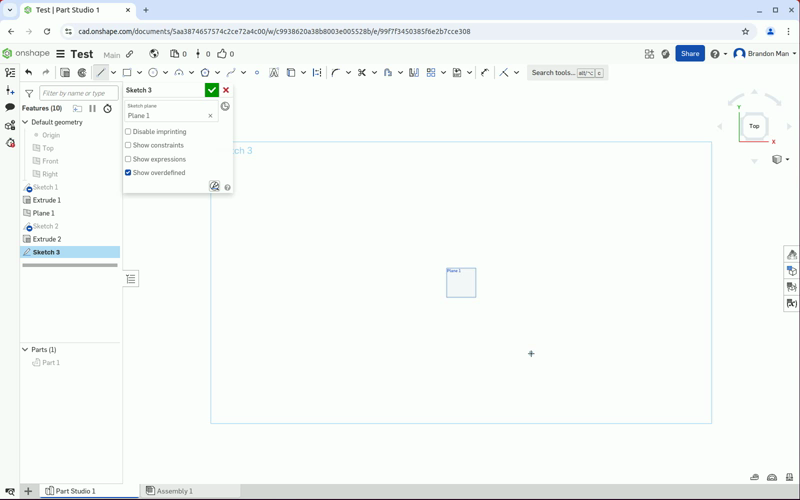
key_down(shift)
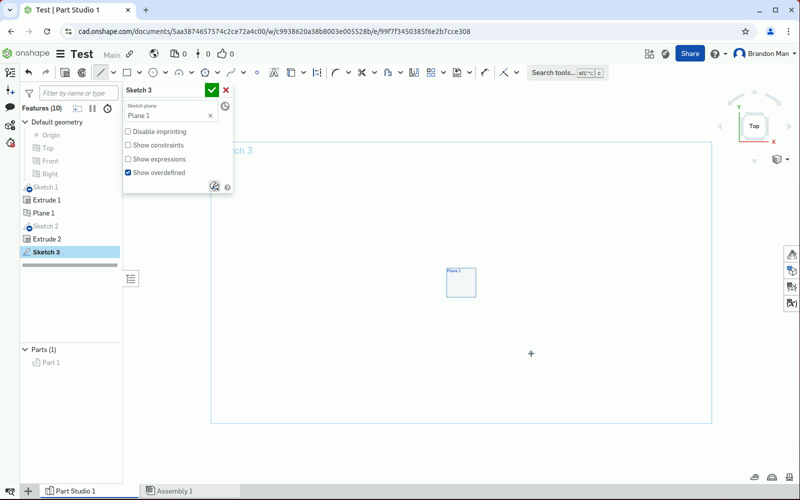
mouse_move(561, 353)
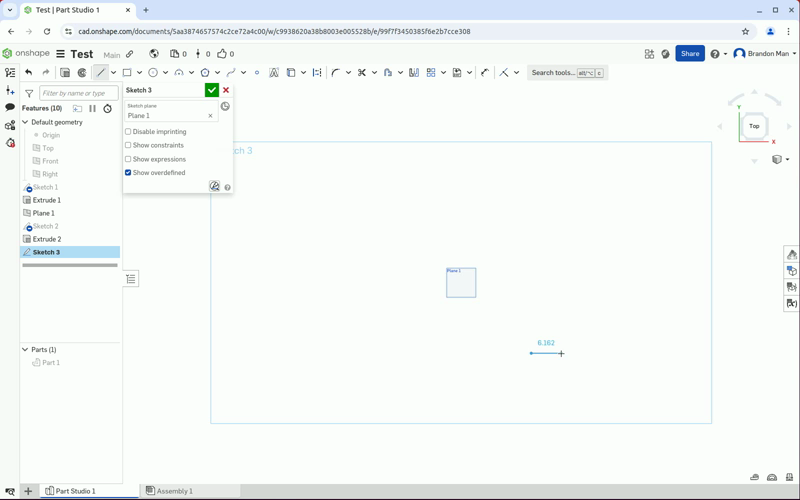
mouse_move(574, 353)
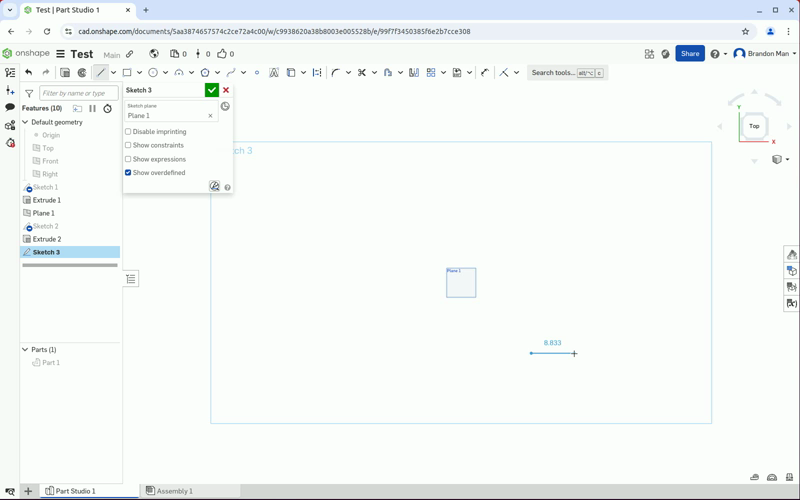
click(574, 353)
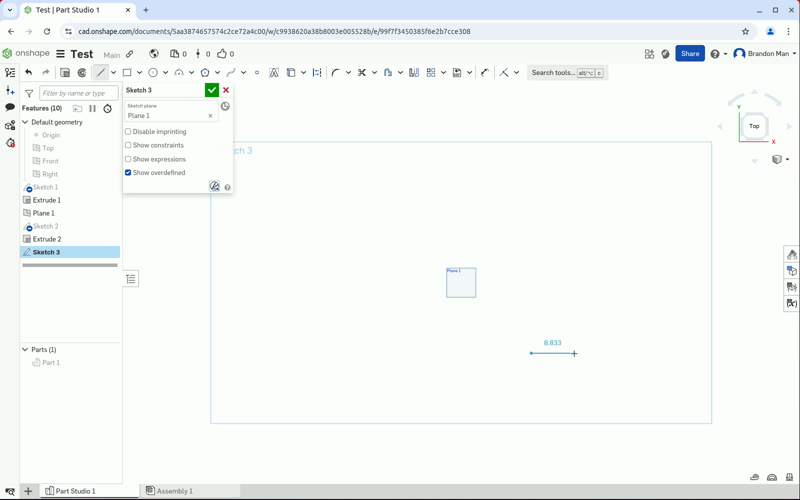
key_up(shift)
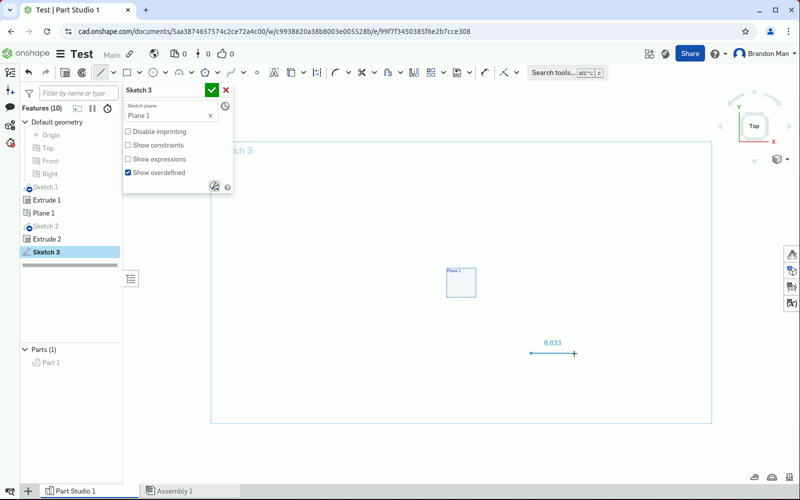
key_down(shift)
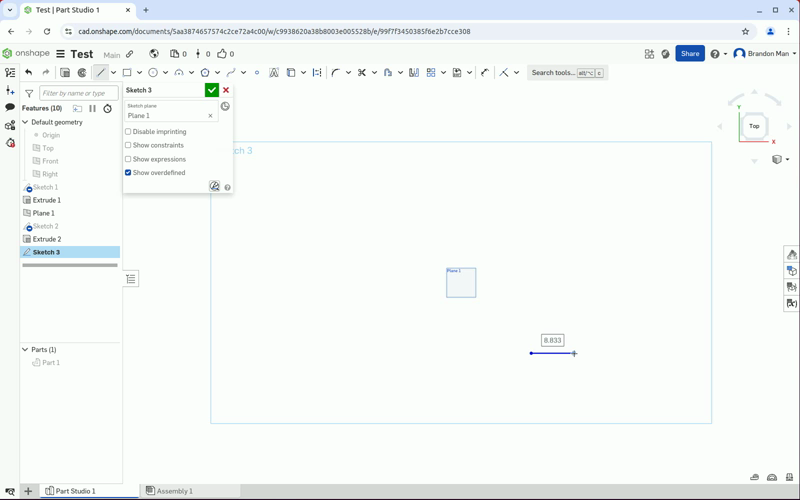
mouse_move(589, 353)
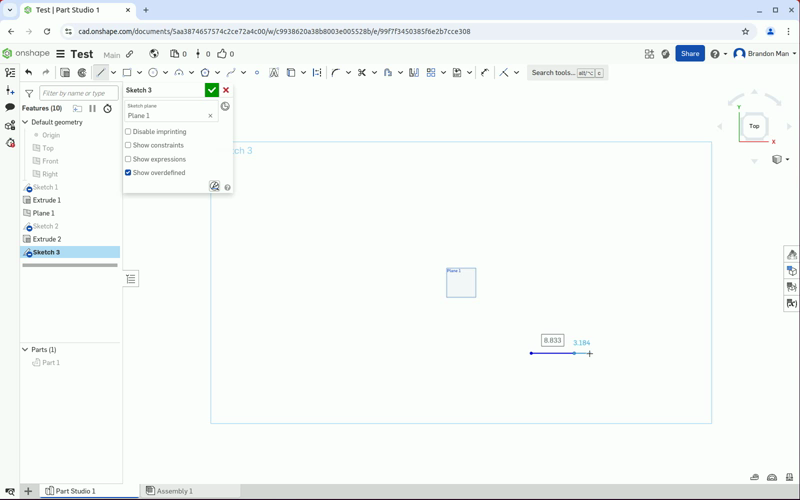
mouse_move(574, 310)
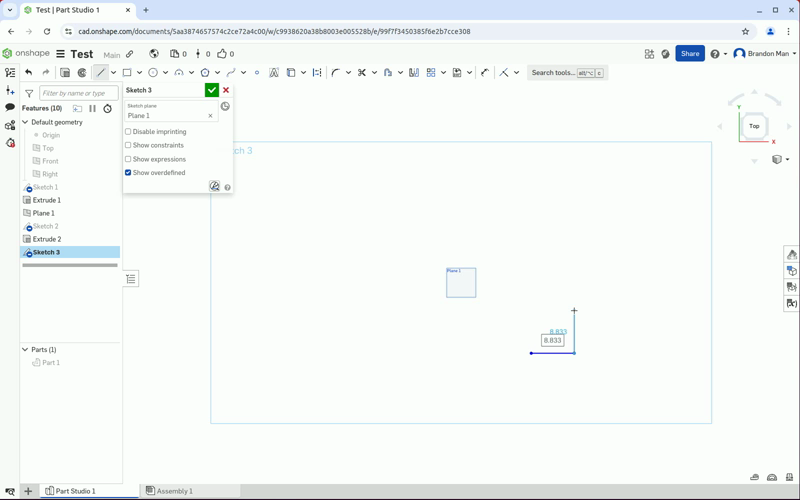
click(574, 310)
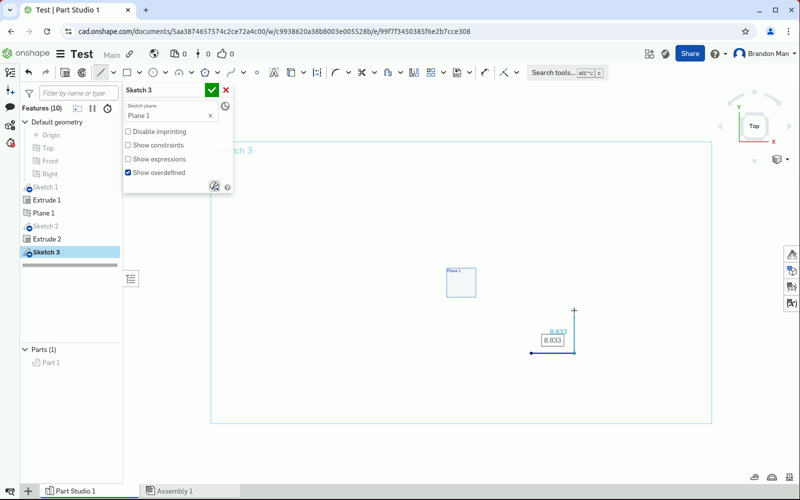
key_up(shift)
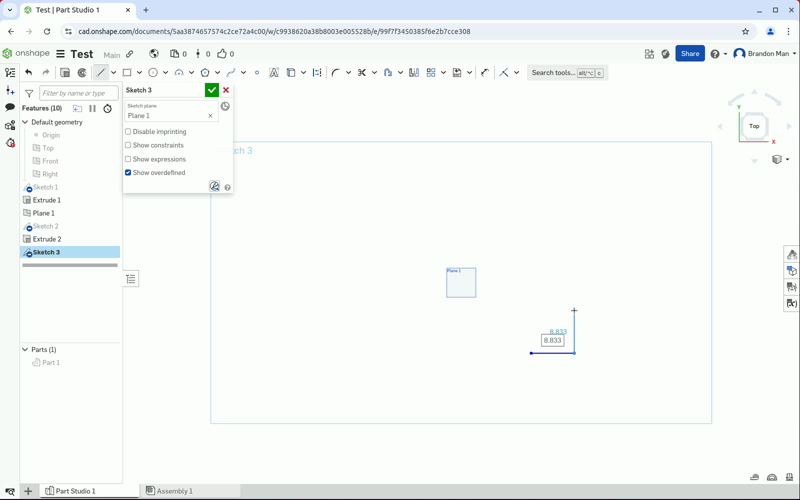
key_down(shift)
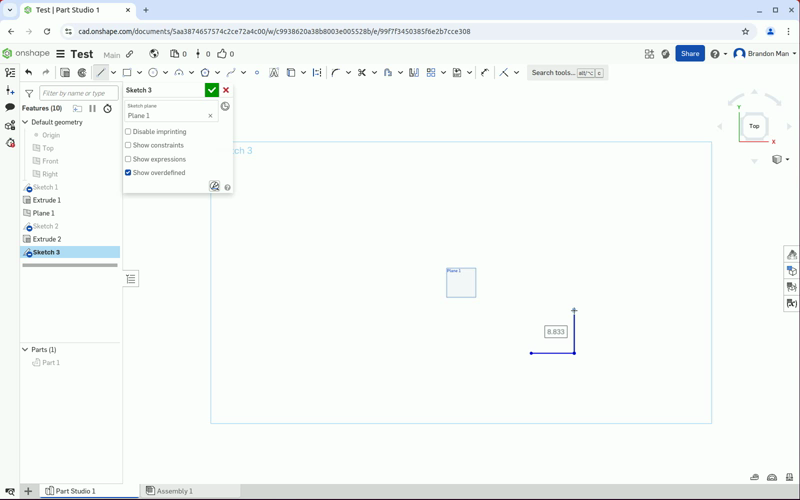
mouse_move(589, 310)
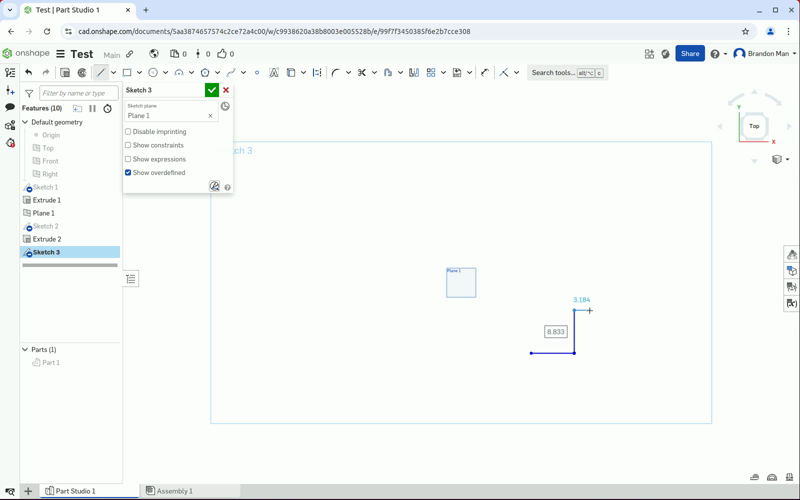
mouse_move(531, 310)
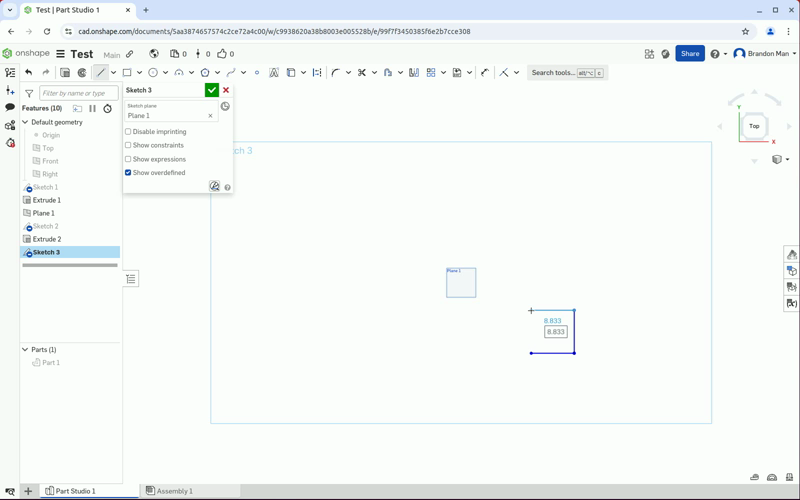
click(531, 310)
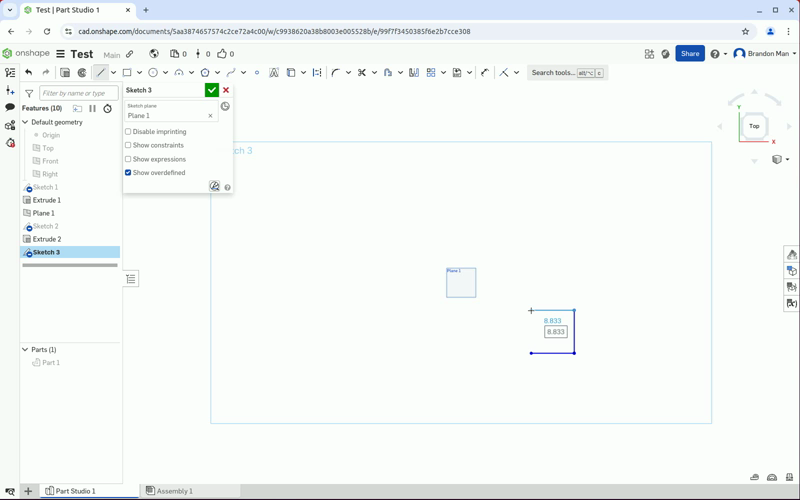
key_up(shift)
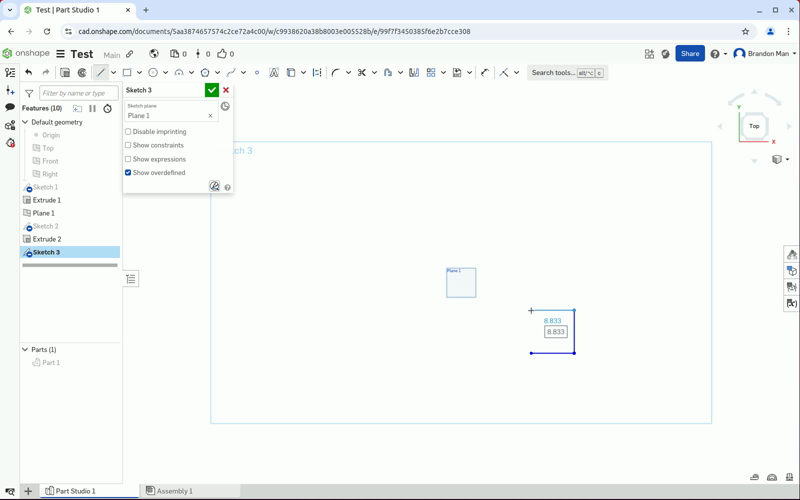
mouse_move(561, 310)
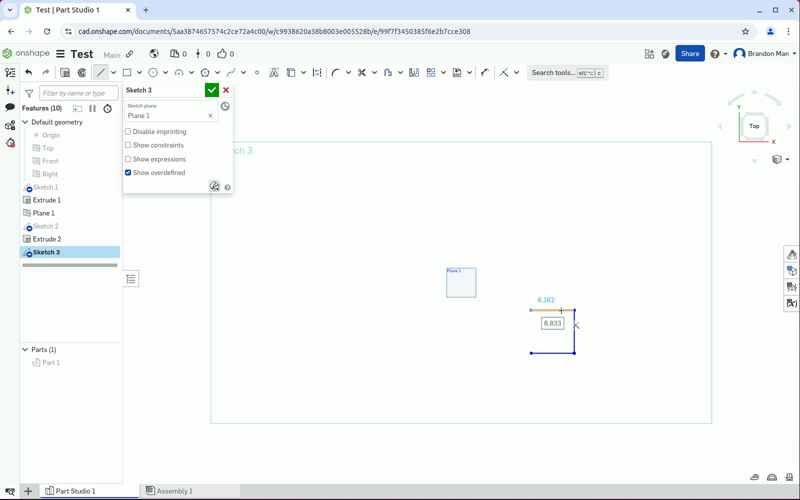
key_down(shift)
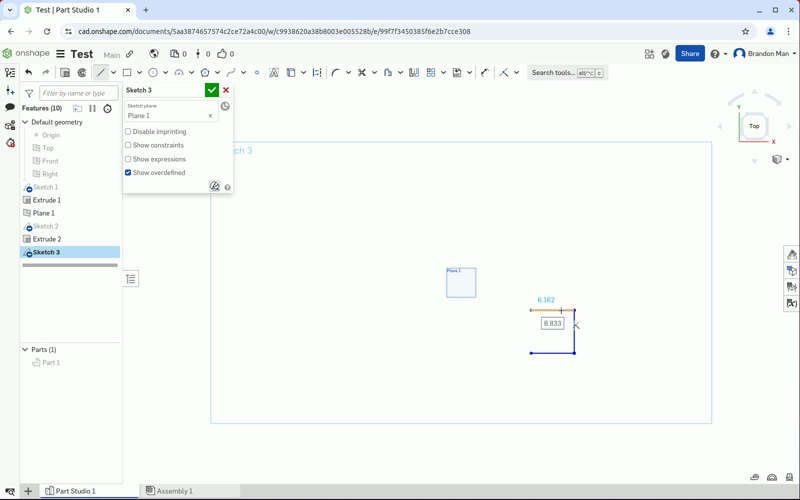
mouse_move(531, 353)
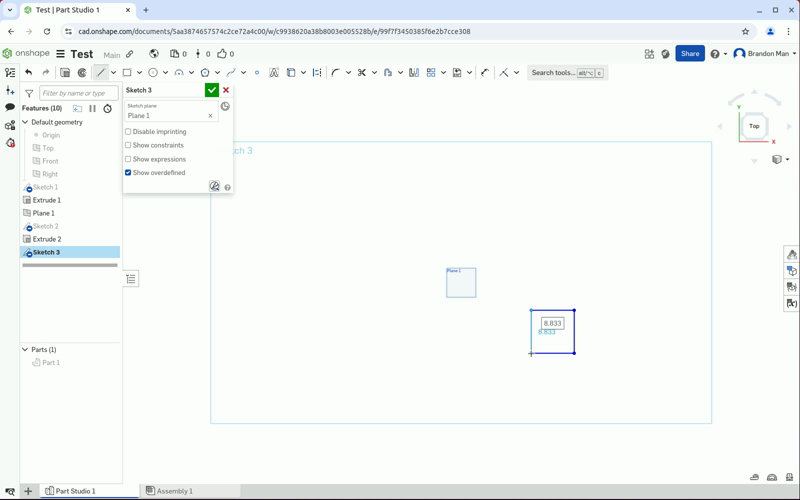
key_up(shift)
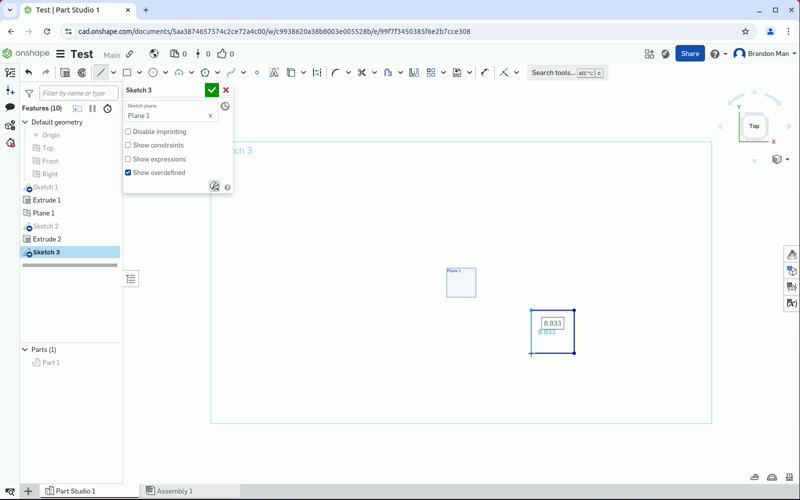
click(531, 353)
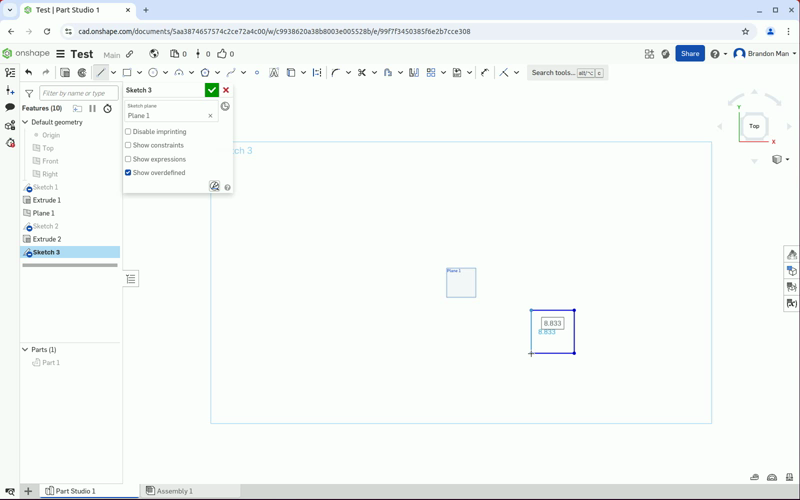
key(esc)
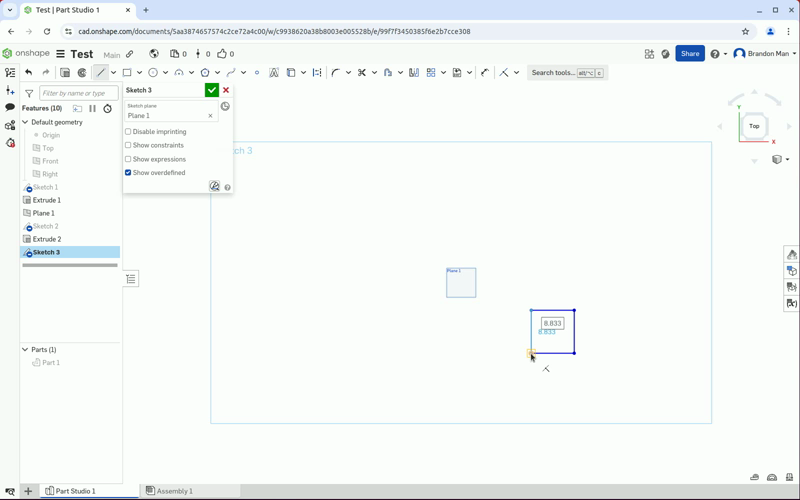
mouse_move(542, 323)
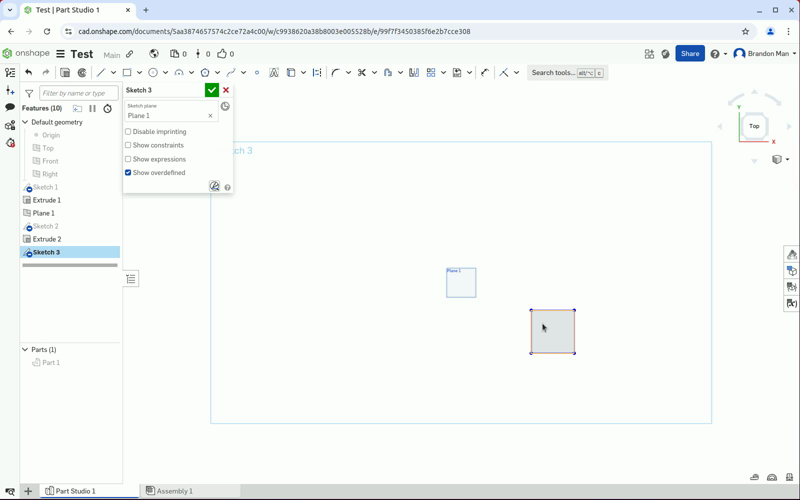
click(542, 323)
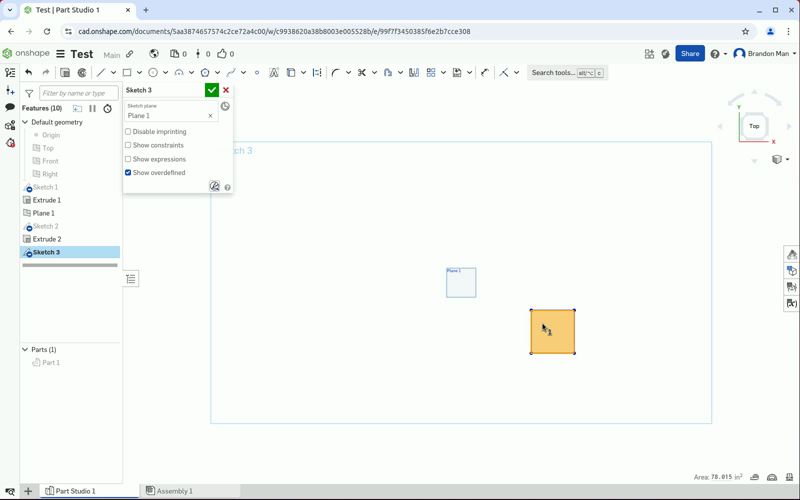
mouse_move(73, 352)
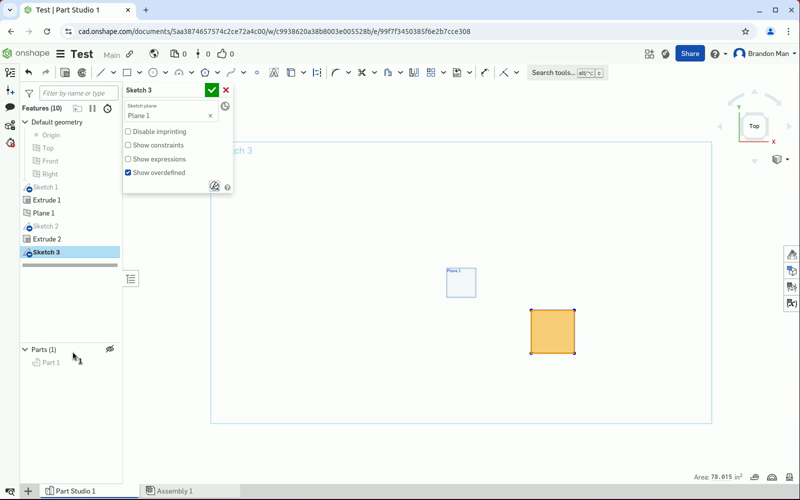
key(shift+y)
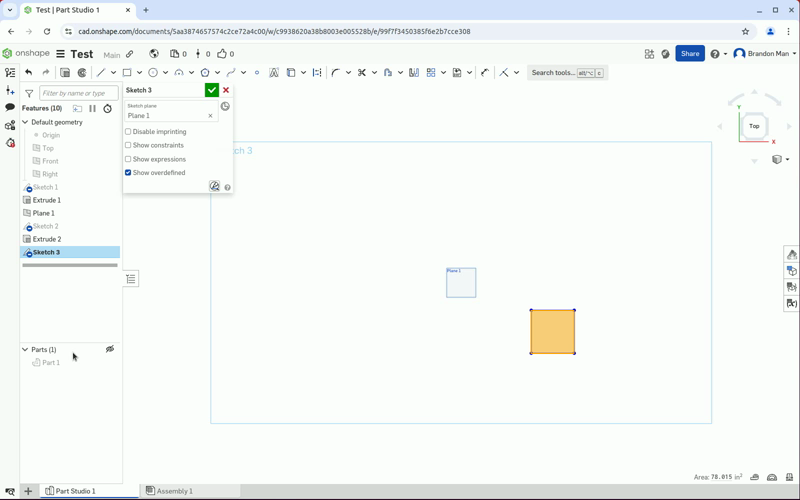
key(shift+e)
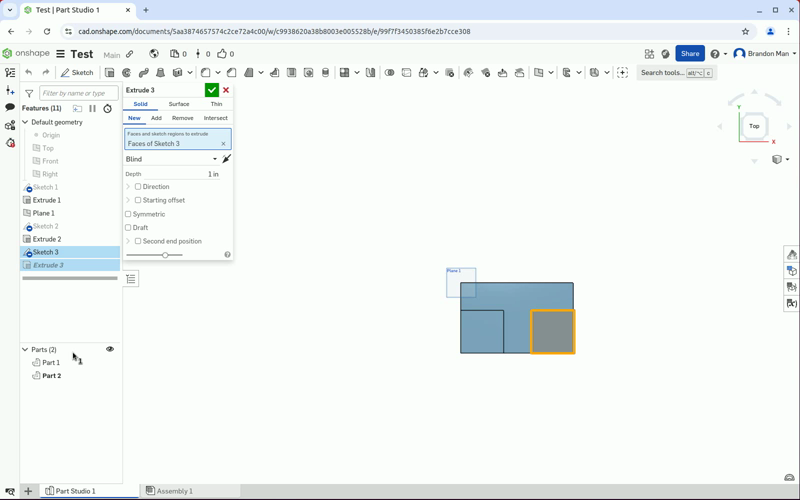
mouse_move(143, 106)
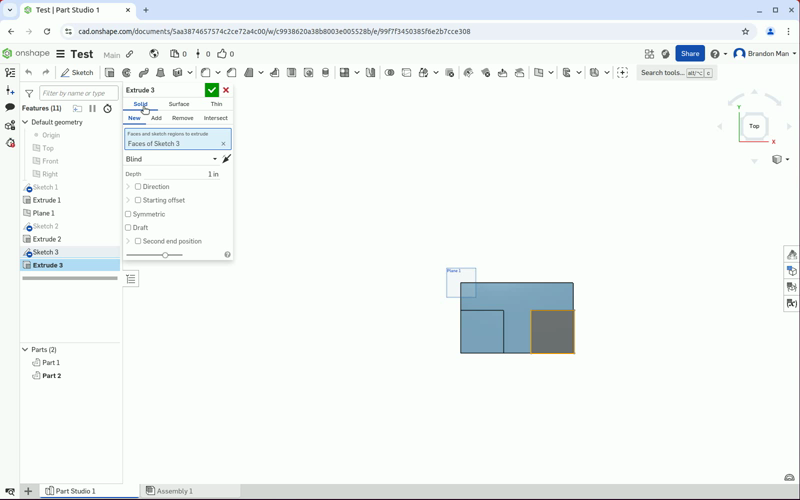
click(143, 106)
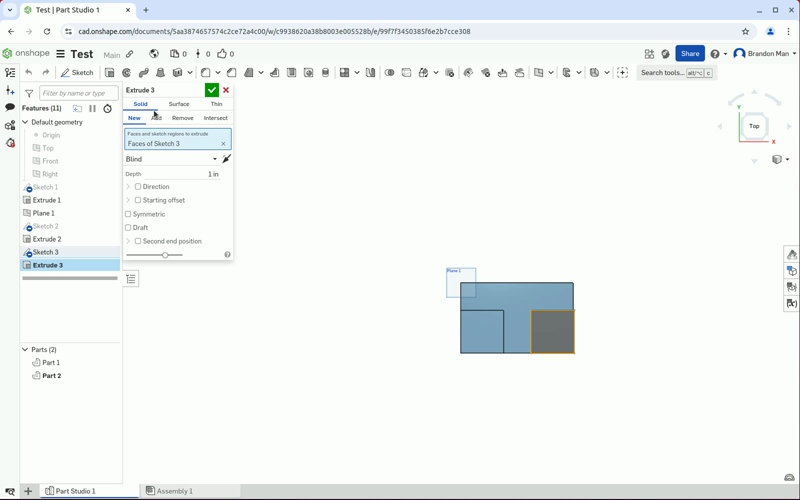
mouse_move(186, 120)
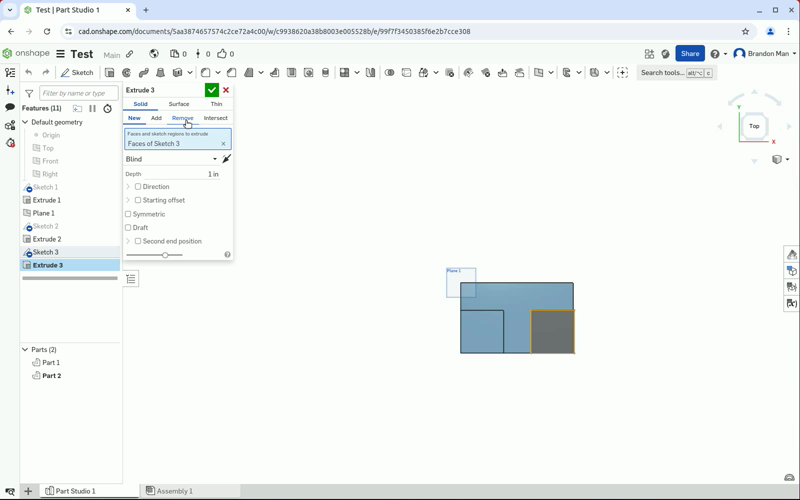
click(186, 120)
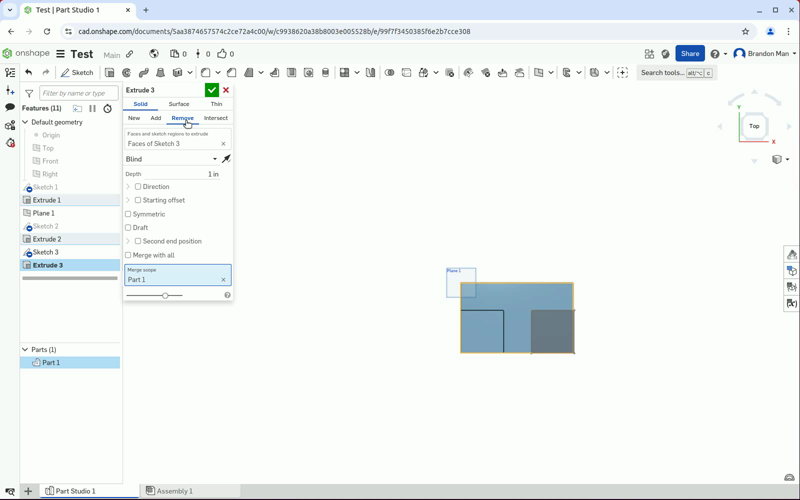
key(tab, 4)
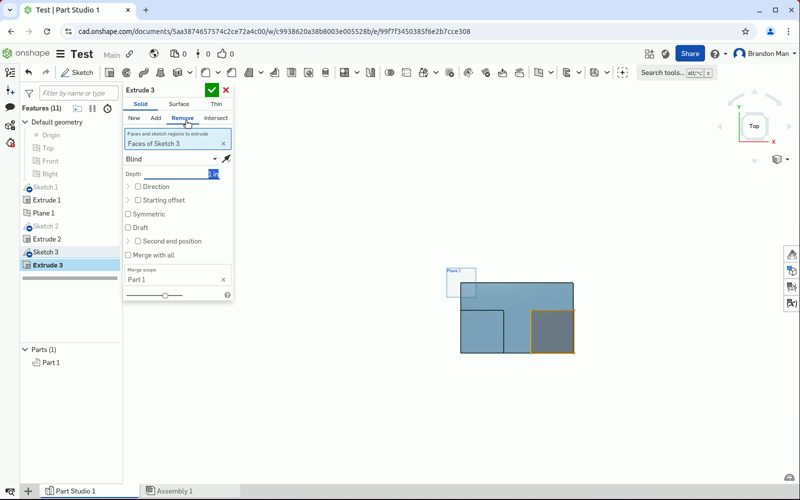
text(8.666)
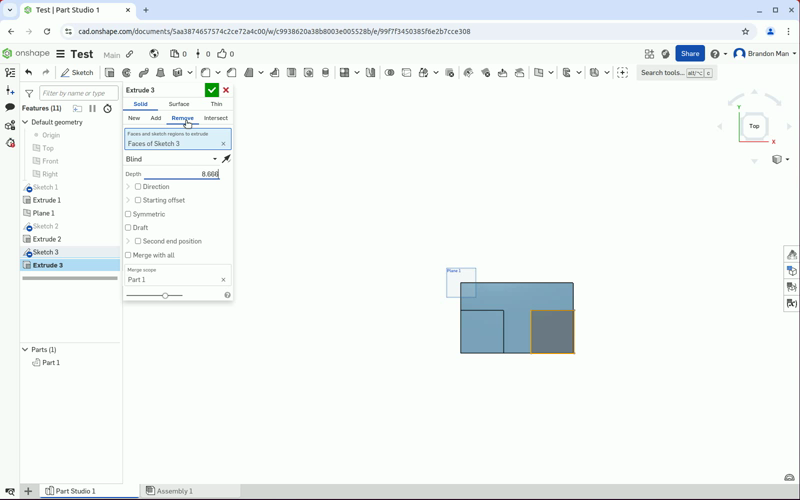
key(tab, 6)
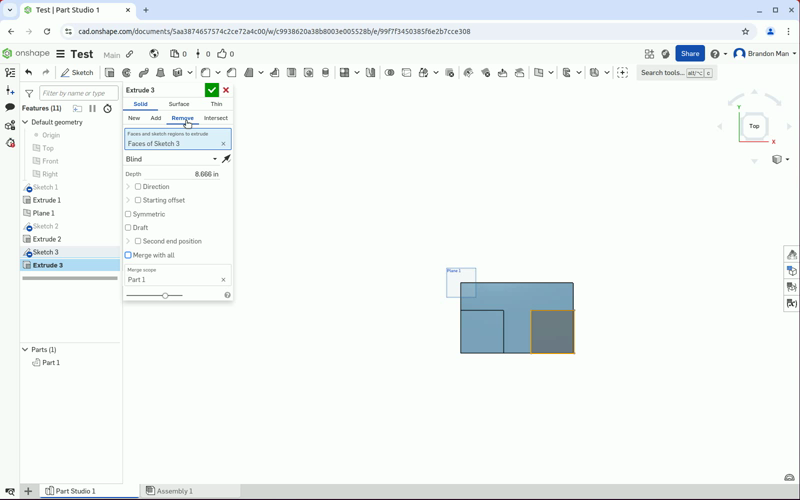
key(space)
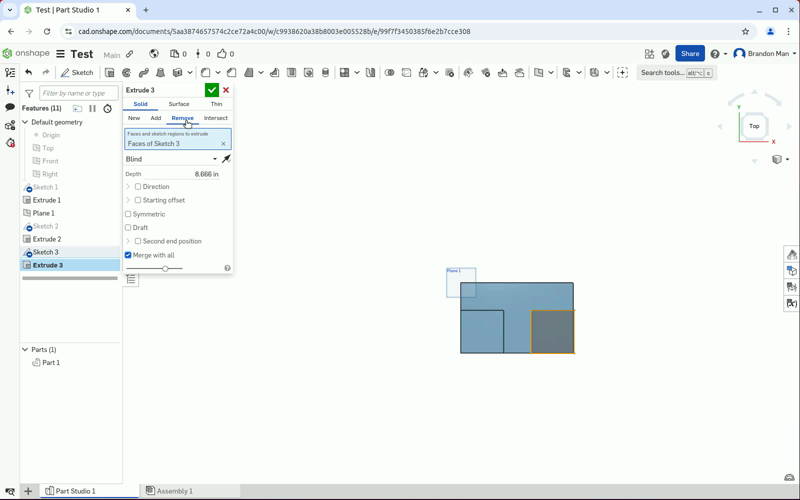
key(enter)
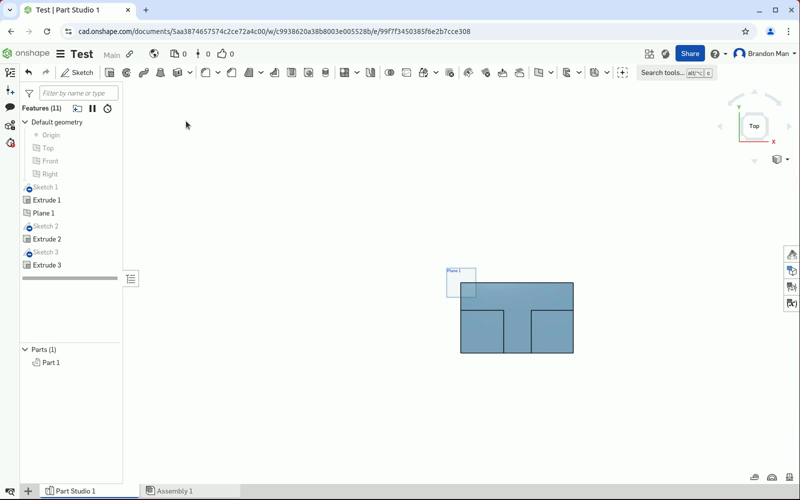
key(shift+h)
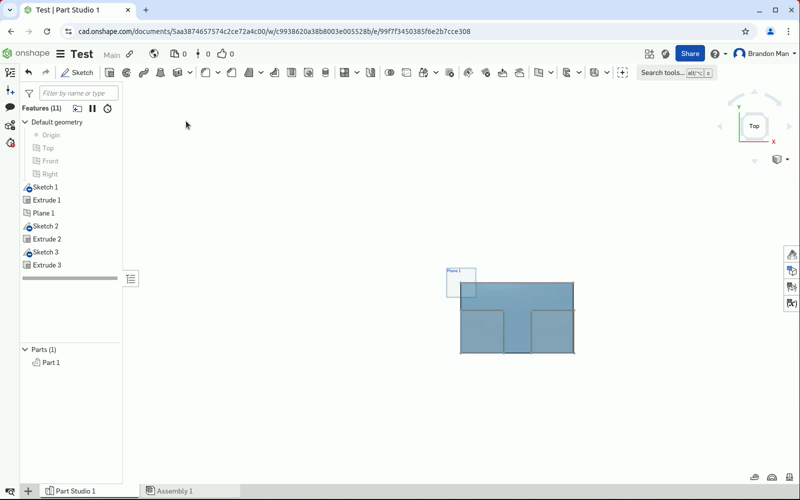
key(shift+h)
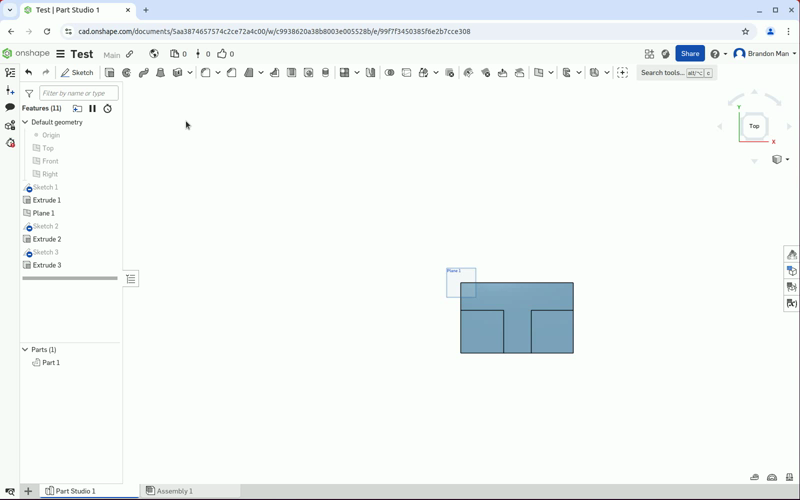
mouse_move(73, 189)
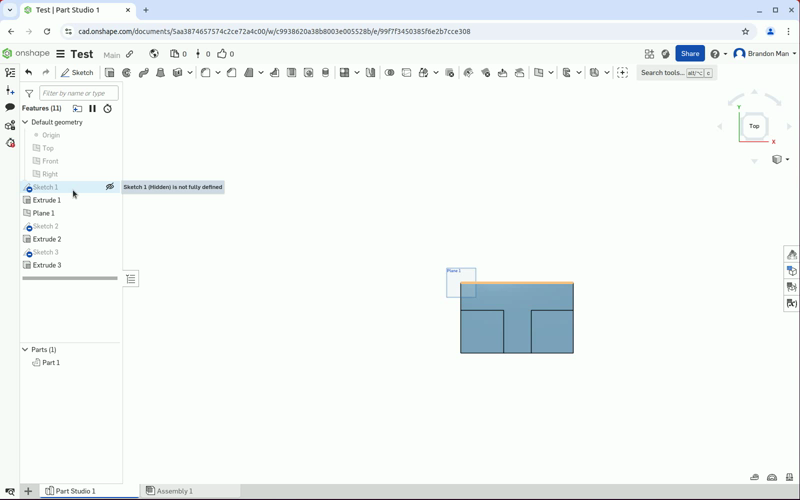
click(73, 189)
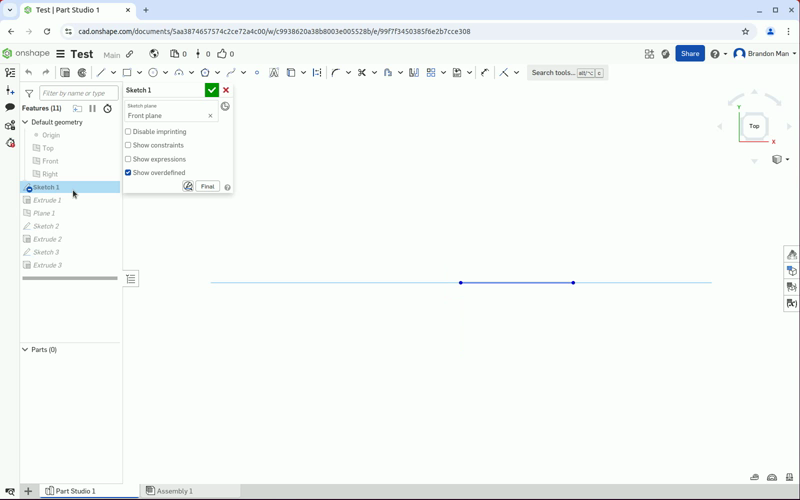
mouse_move(229, 92)
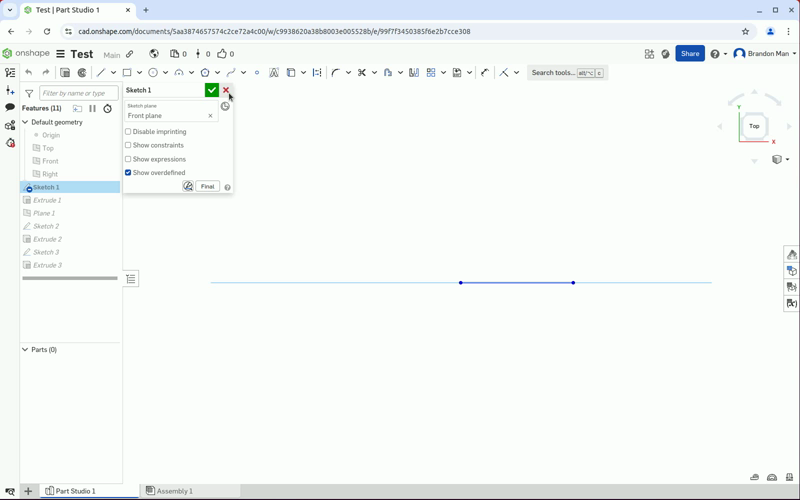
click(229, 92)
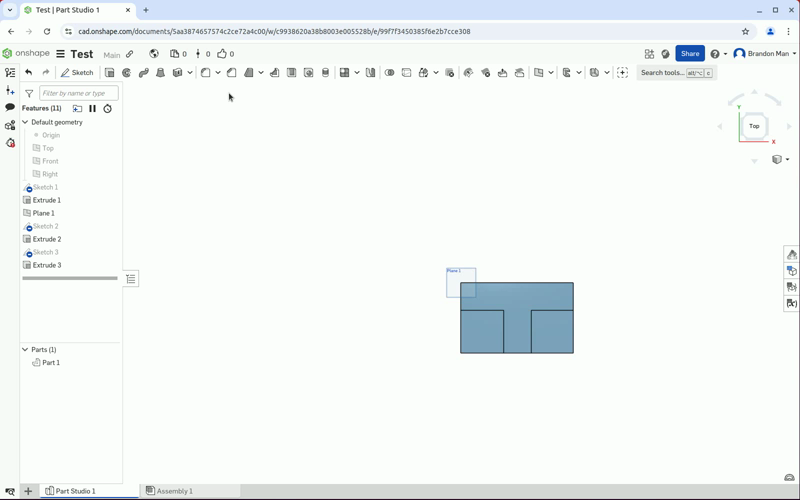
mouse_move(73, 352)
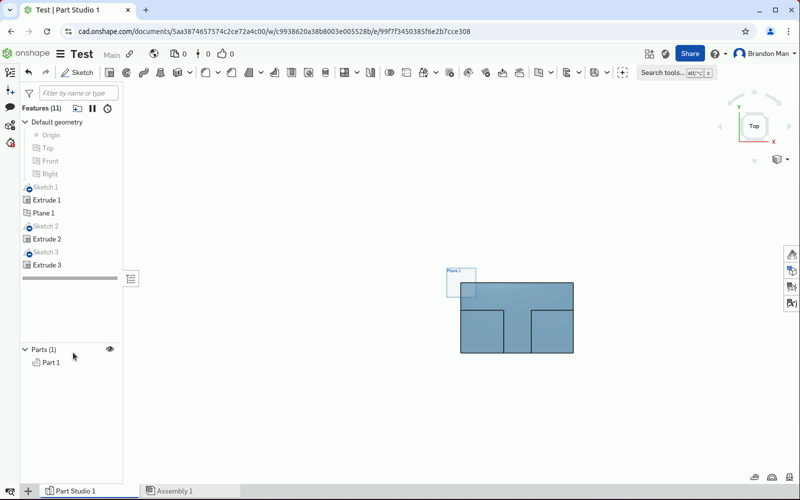
key(y)
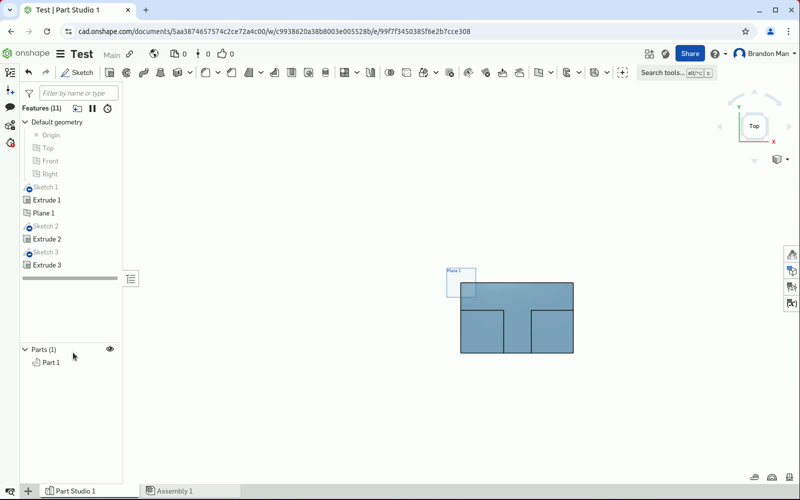
key(shift+p)
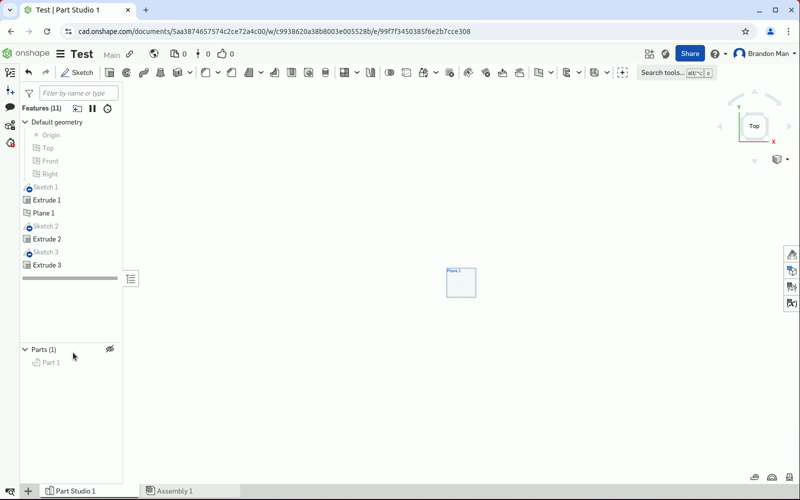
key(space)
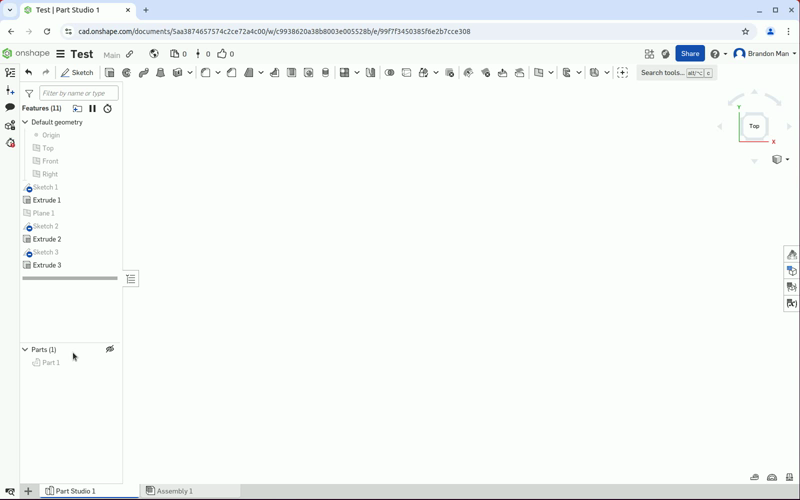
key_down(shift)
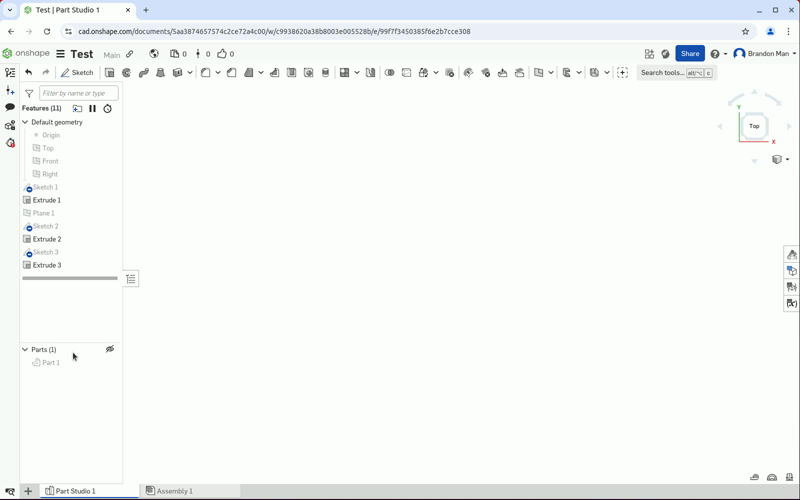
key(up)
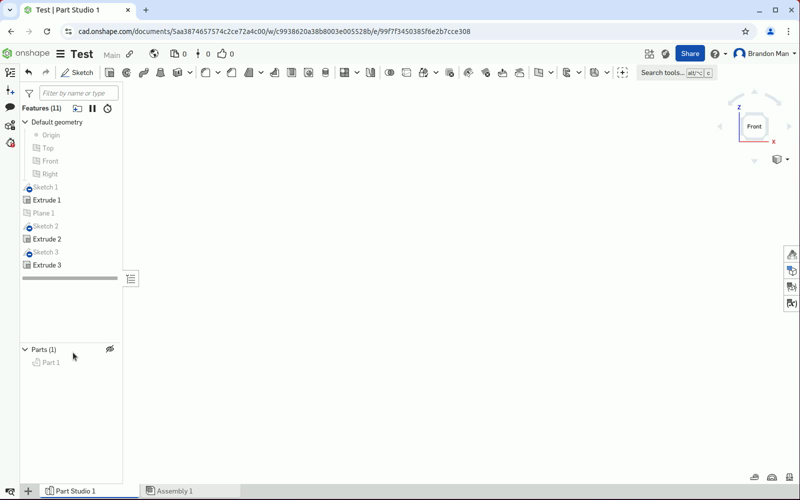
key_up(shift)
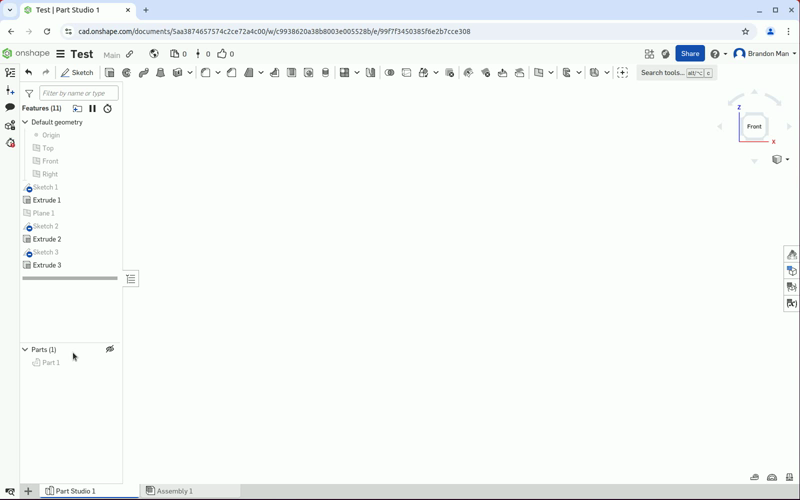
key(space)
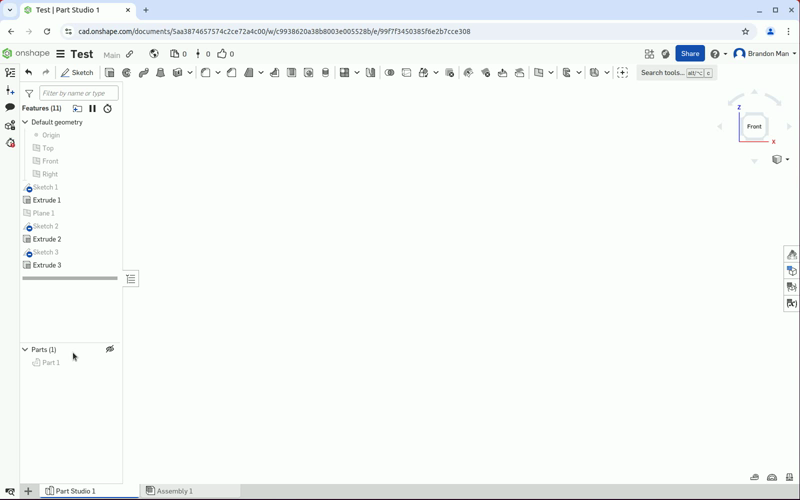
key_down(shift)
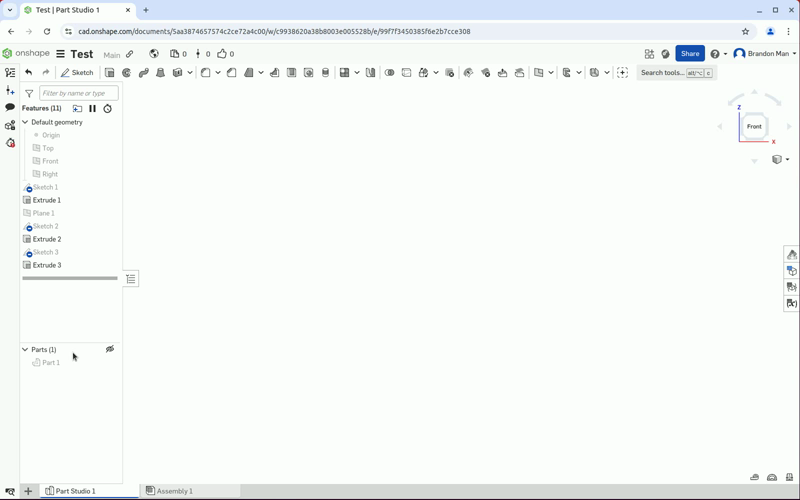
key(left)
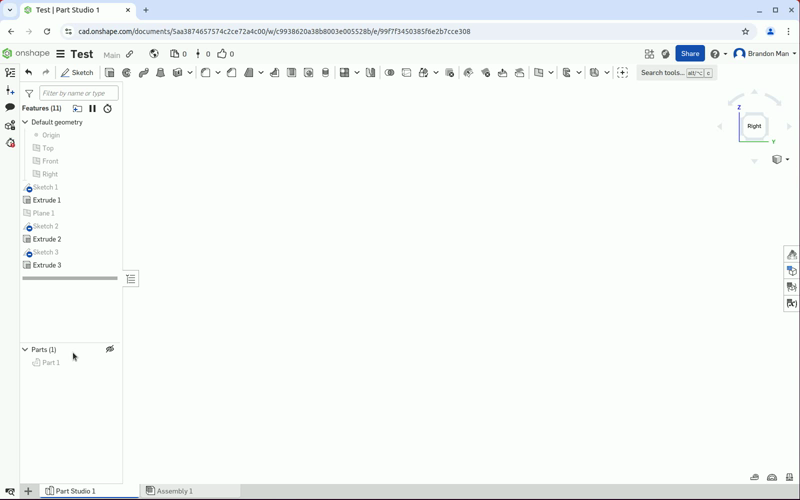
key_up(shift)
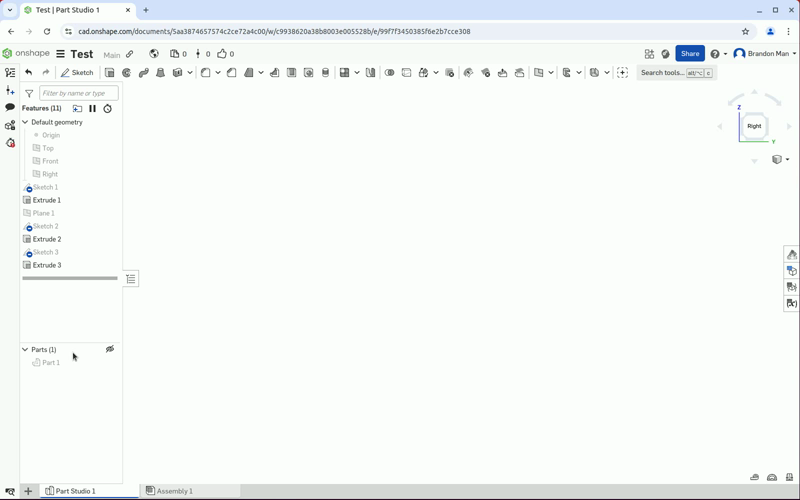
mouse_move(73, 352)
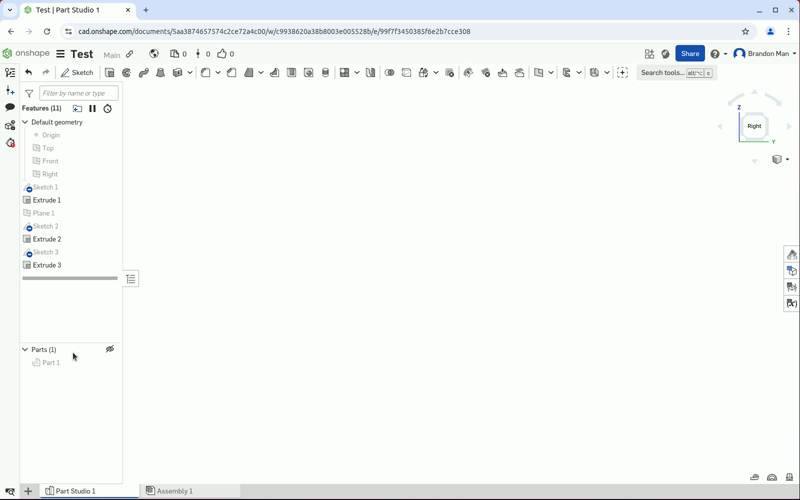
key(shift+y)
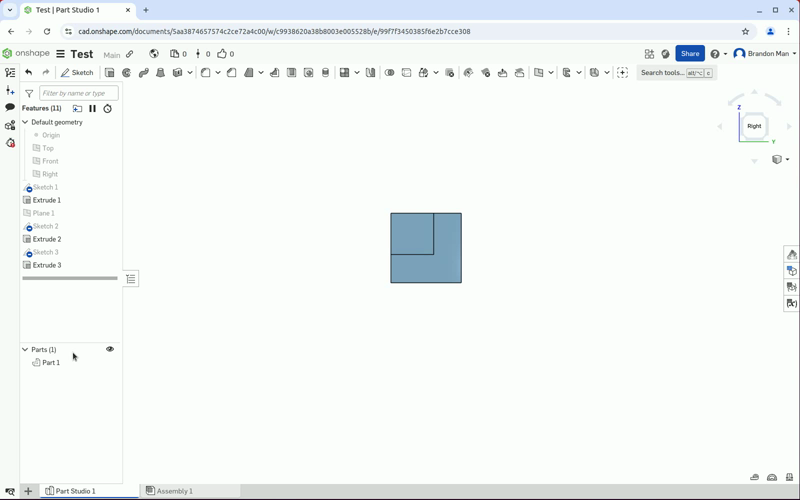
mouse_move(541, 75)
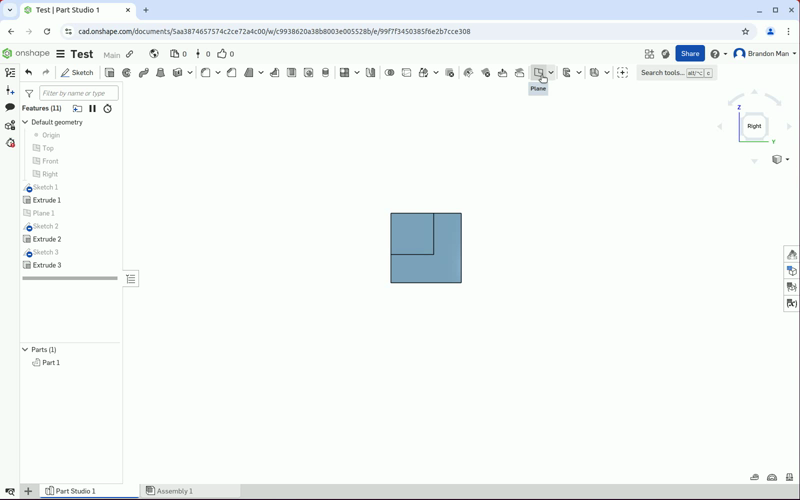
click(541, 75)
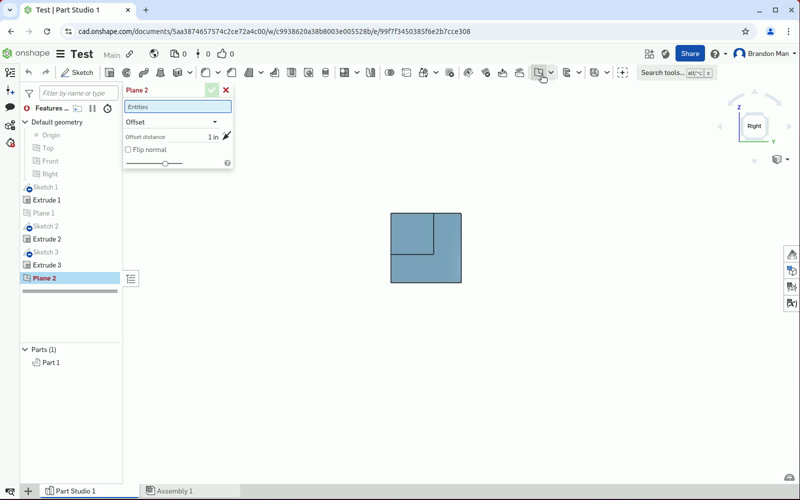
mouse_move(73, 176)
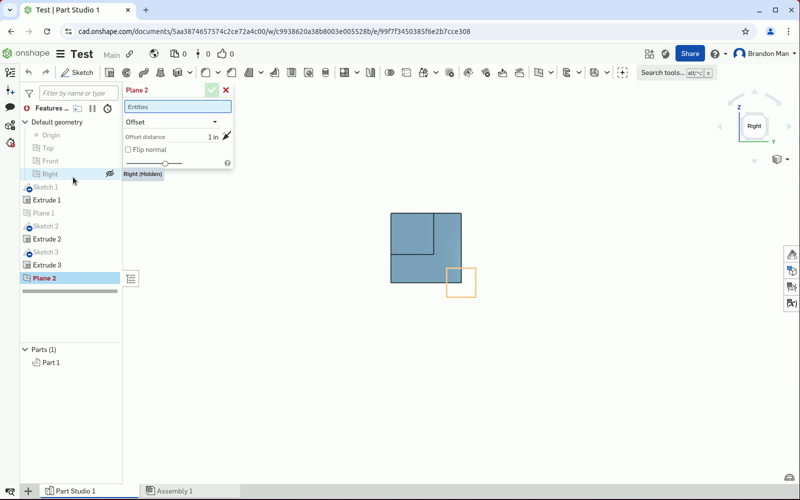
click(73, 176)
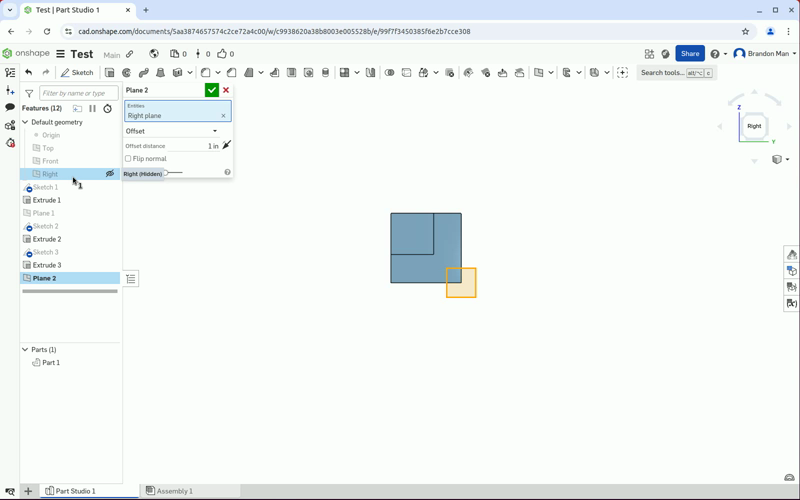
key(tab, 2)
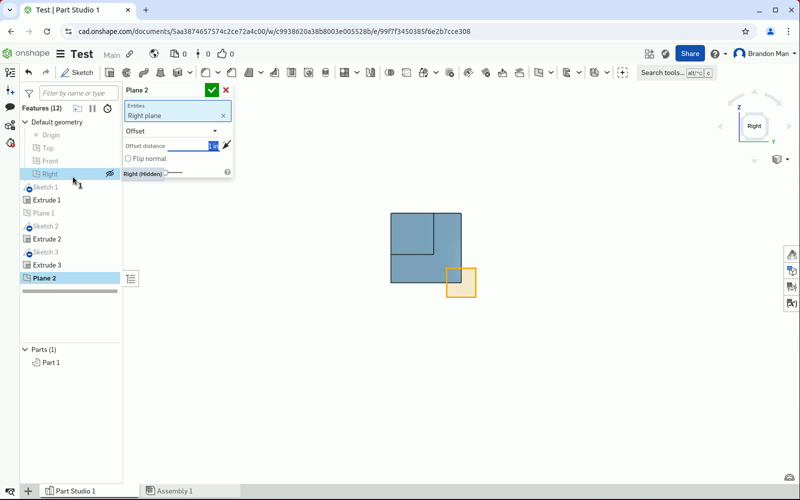
text(14.45)
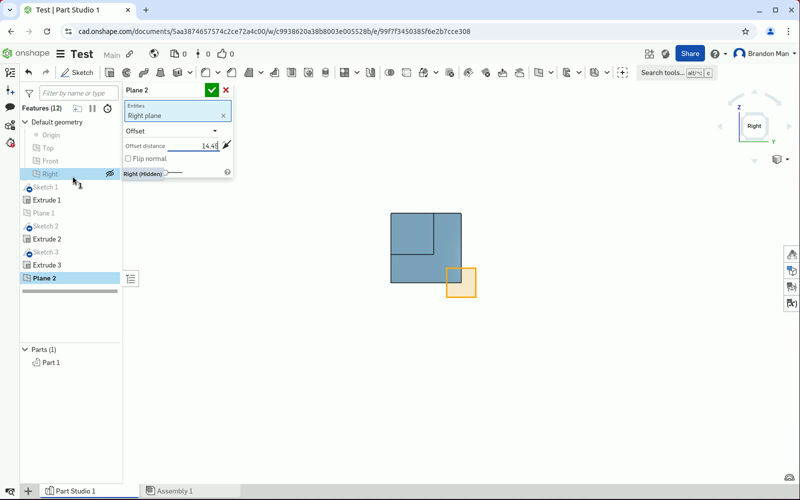
key(enter, 2)
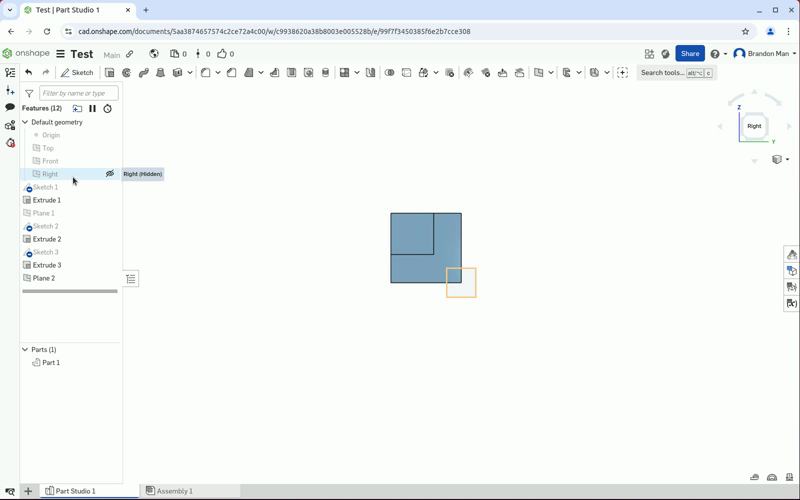
key(shift+s)
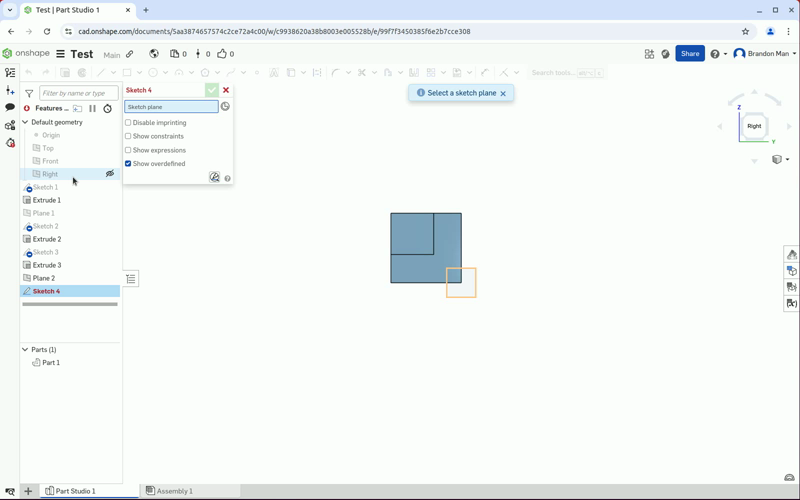
mouse_move(73, 280)
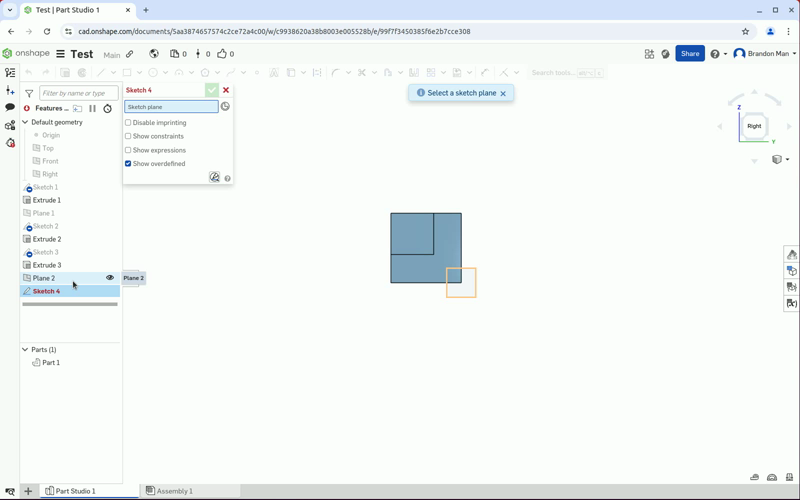
click(73, 280)
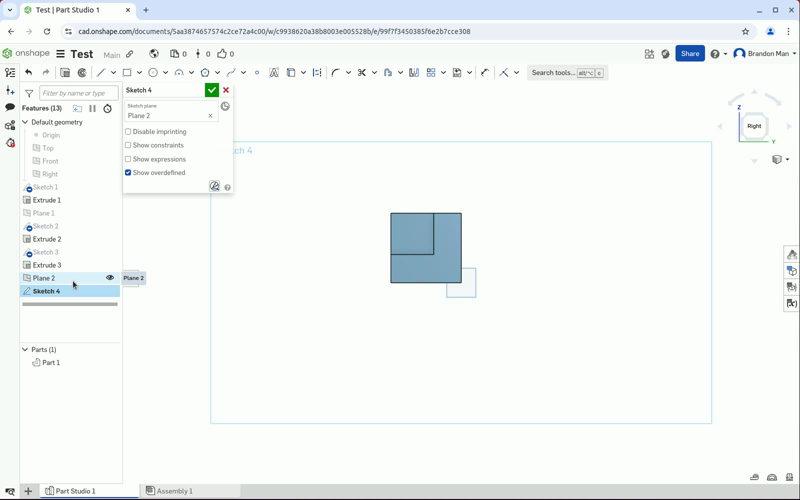
mouse_move(73, 352)
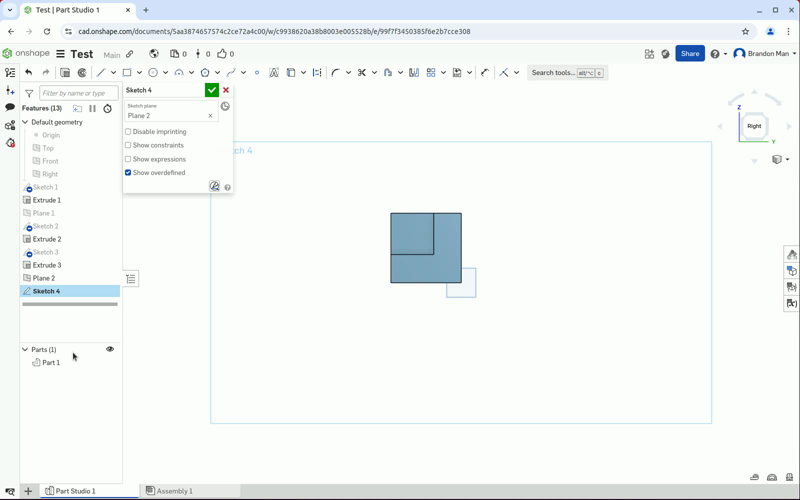
key(y)
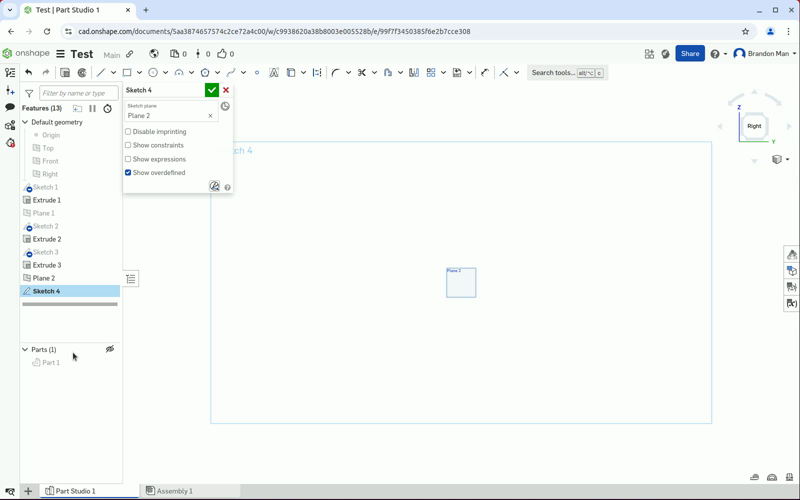
key(l)
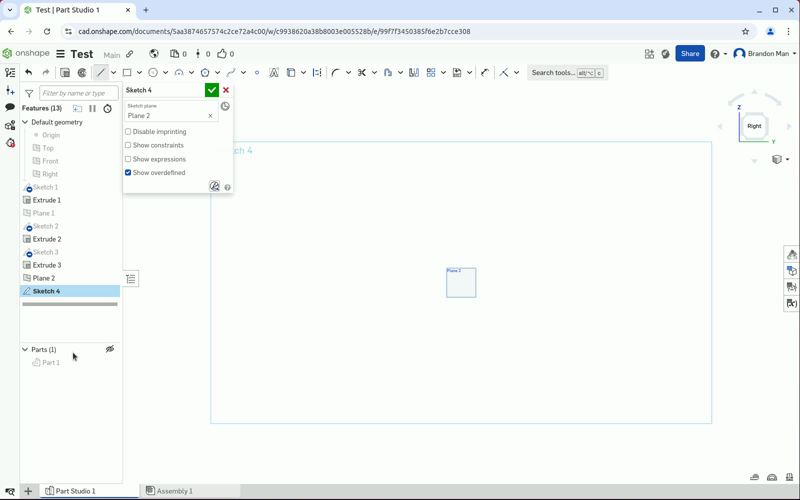
key_down(shift)
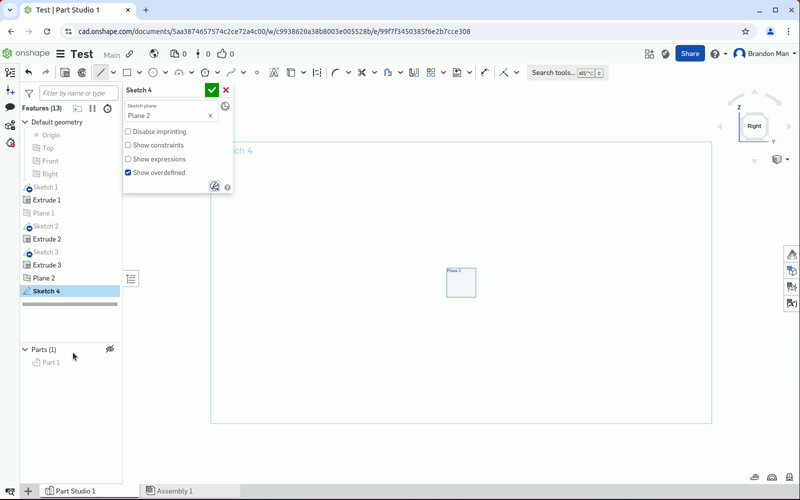
mouse_move(390, 254)
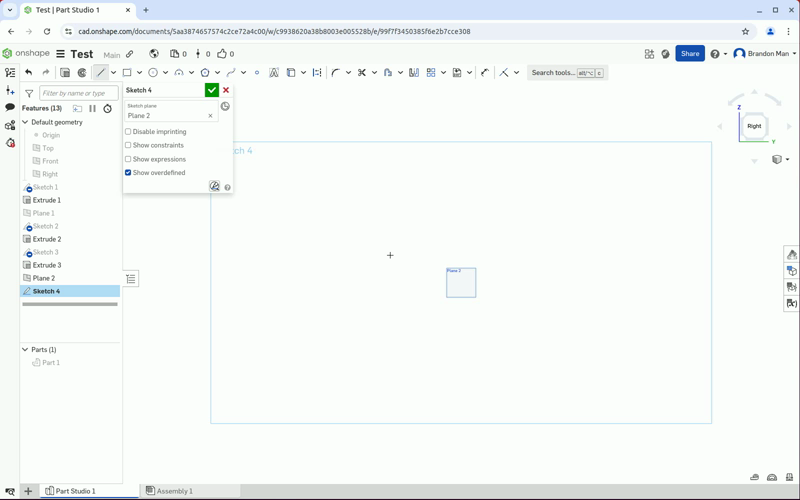
click(390, 254)
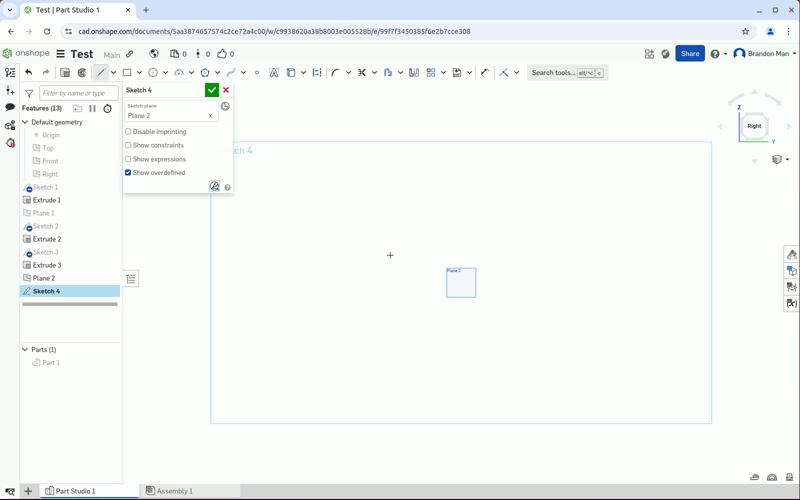
key_up(shift)
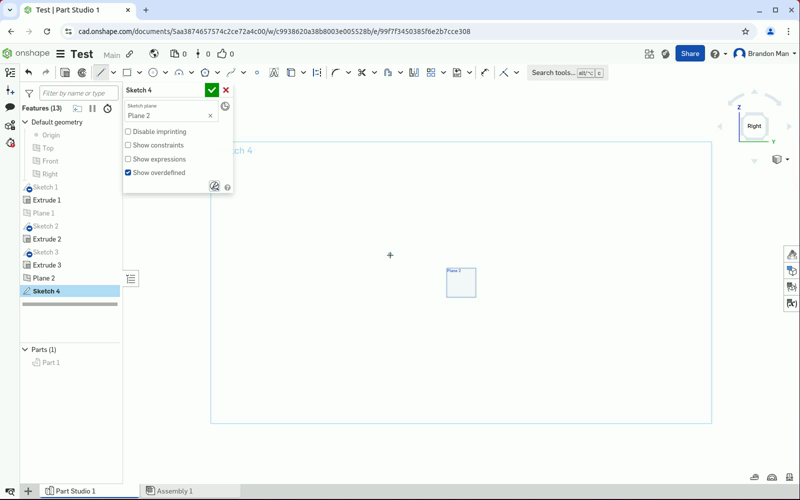
key_down(shift)
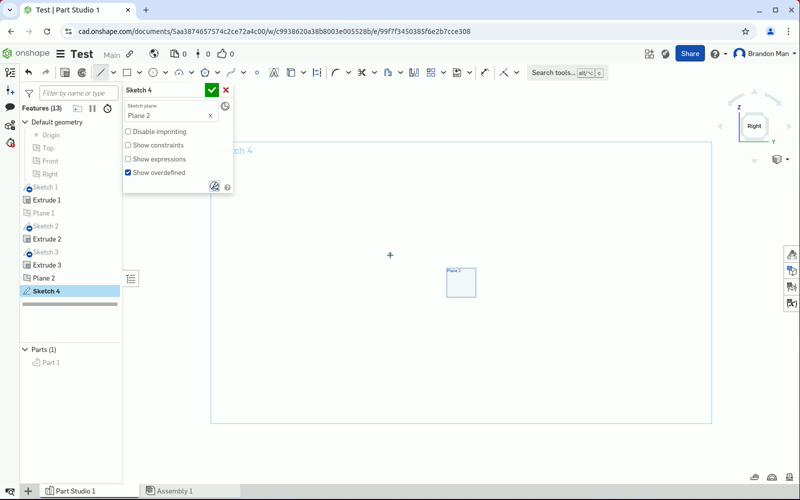
mouse_move(433, 211)
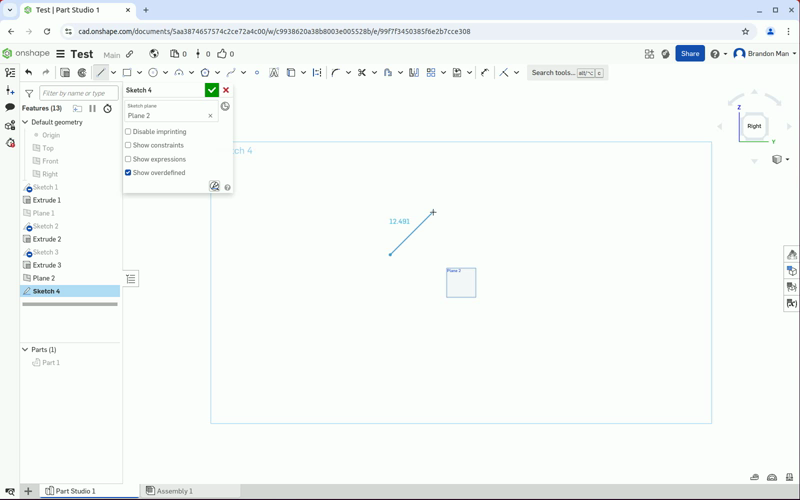
click(433, 211)
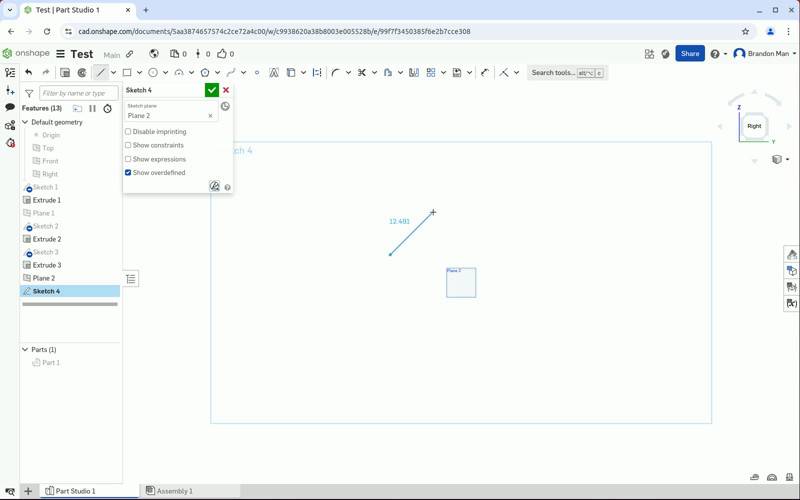
key_up(shift)
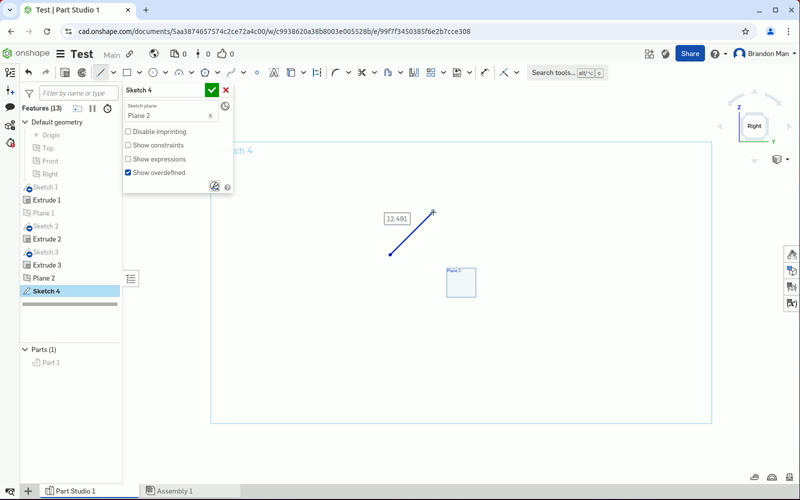
key_down(shift)
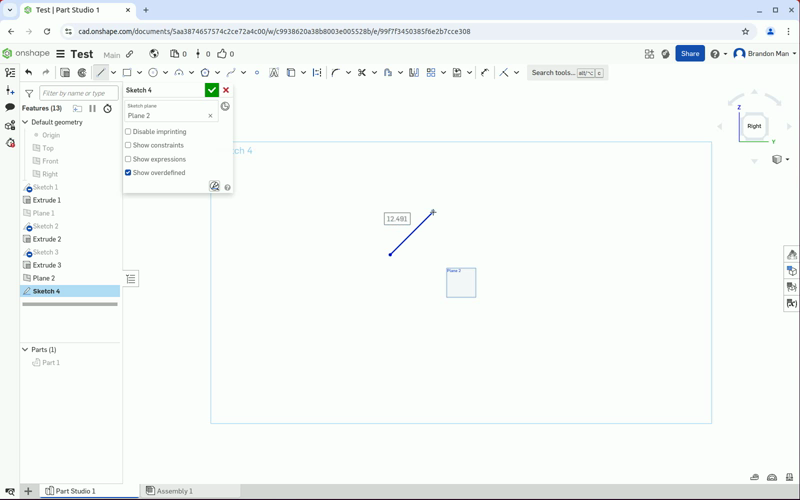
mouse_move(463, 211)
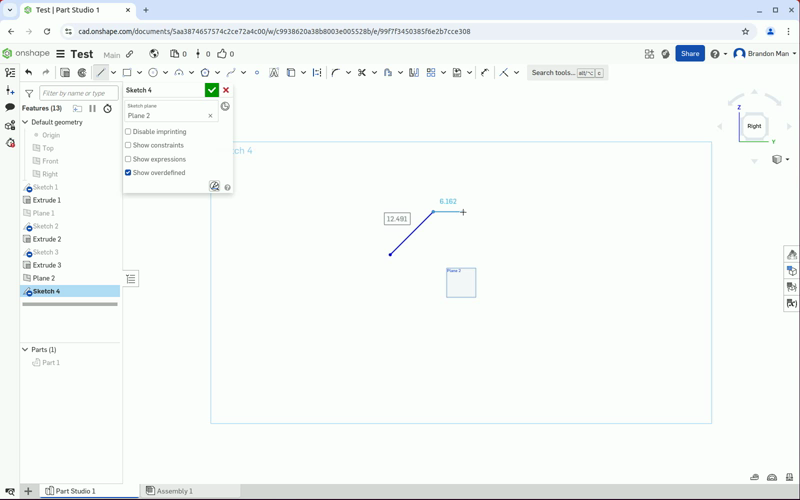
mouse_move(390, 211)
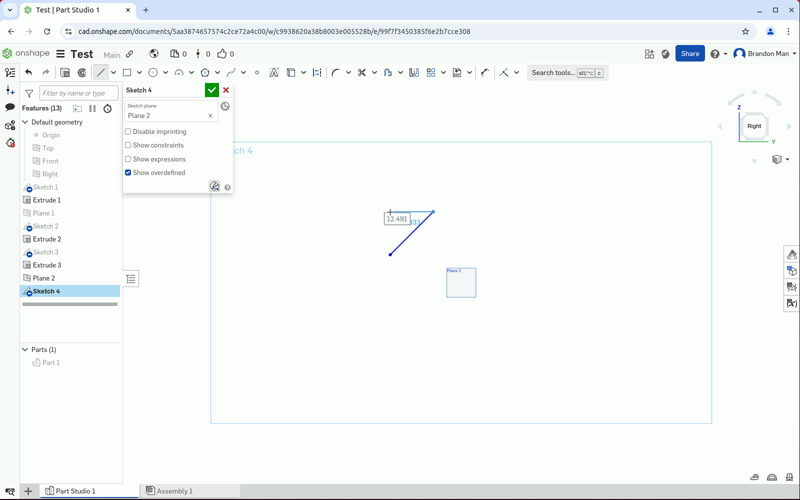
click(390, 211)
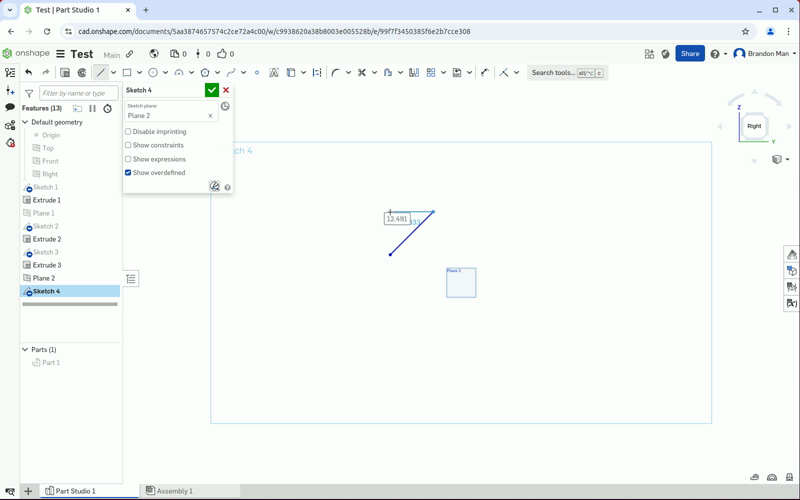
key_up(shift)
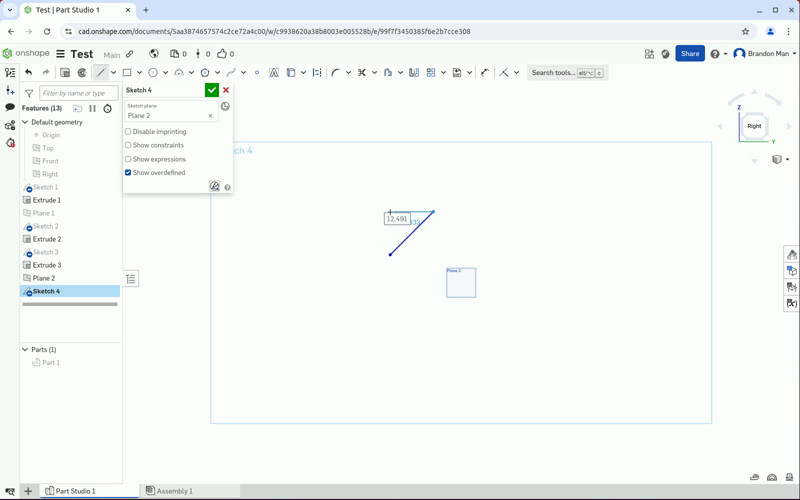
mouse_move(420, 211)
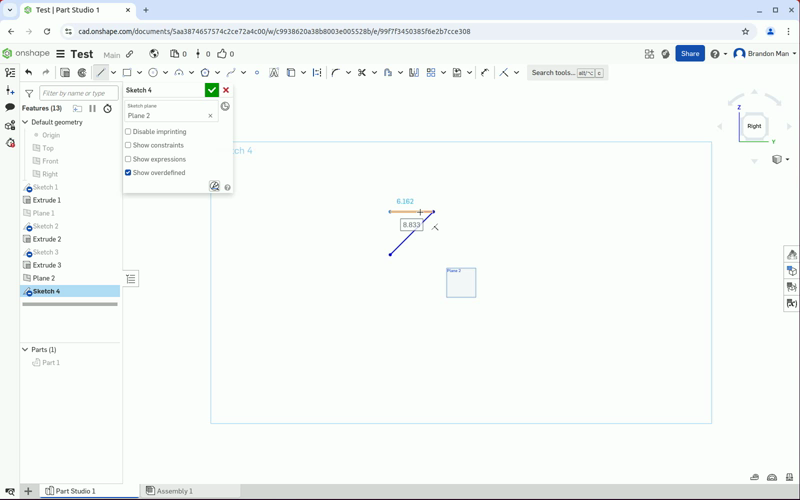
key_down(shift)
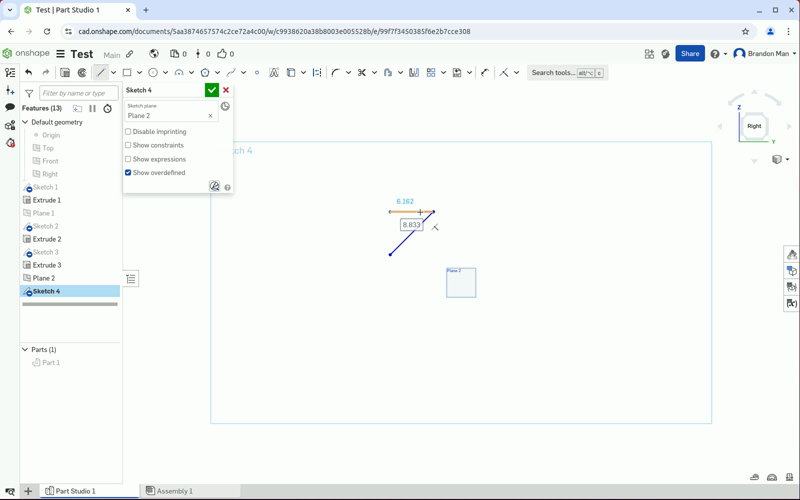
mouse_move(390, 254)
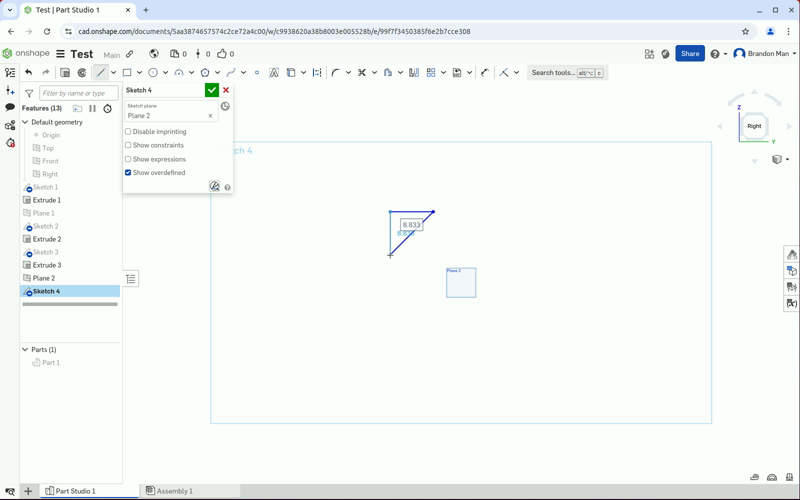
key_up(shift)
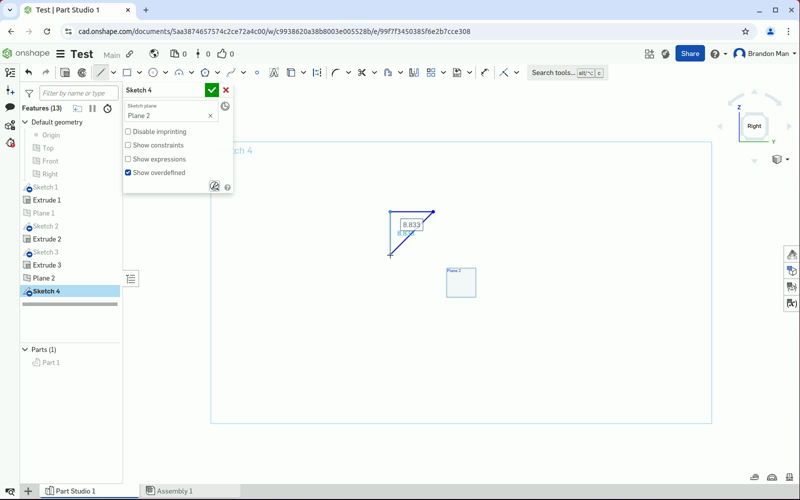
click(390, 254)
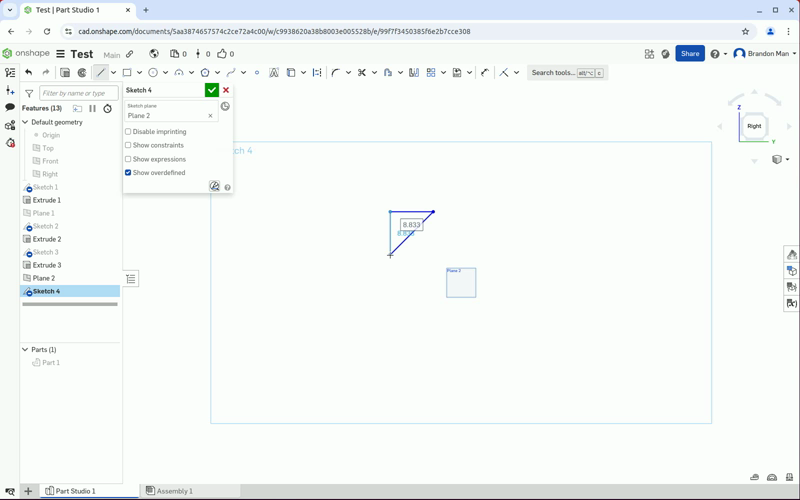
key(esc)
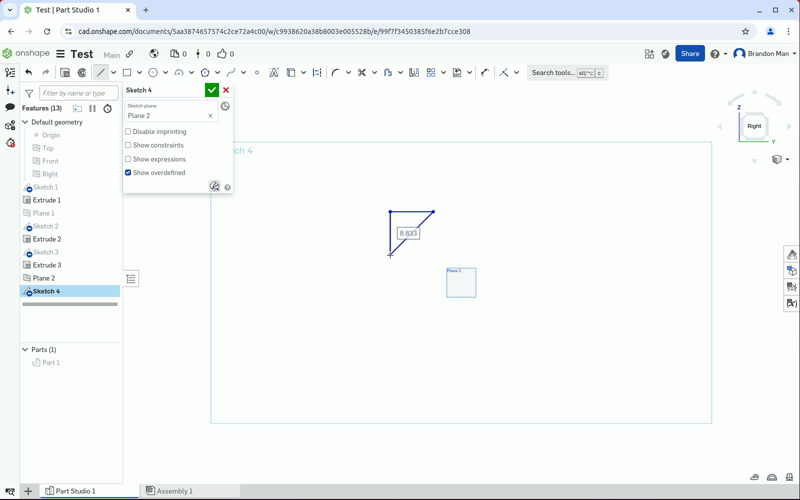
mouse_move(394, 229)
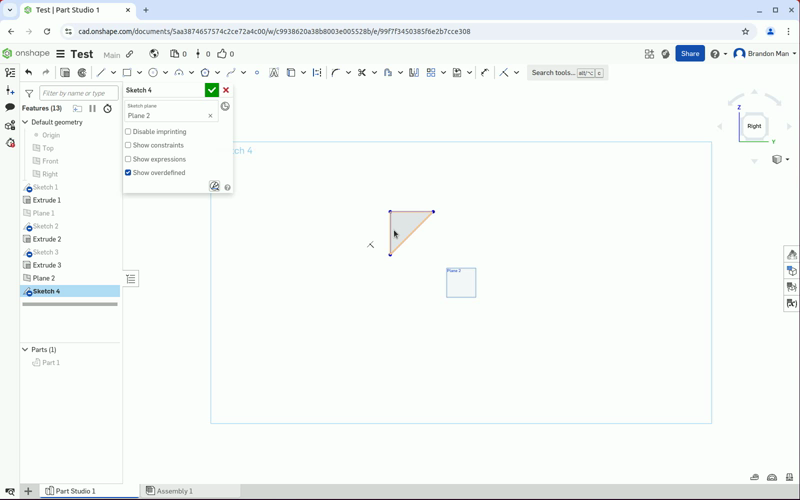
scroll(6)
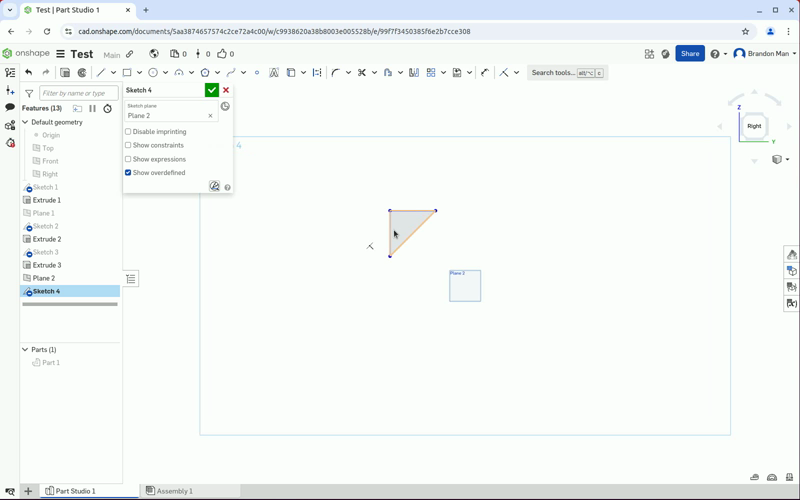
scroll(6)
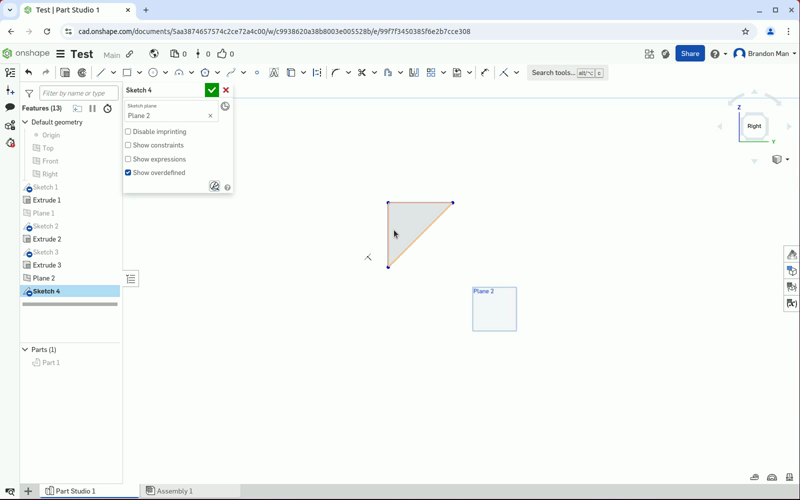
scroll(6)
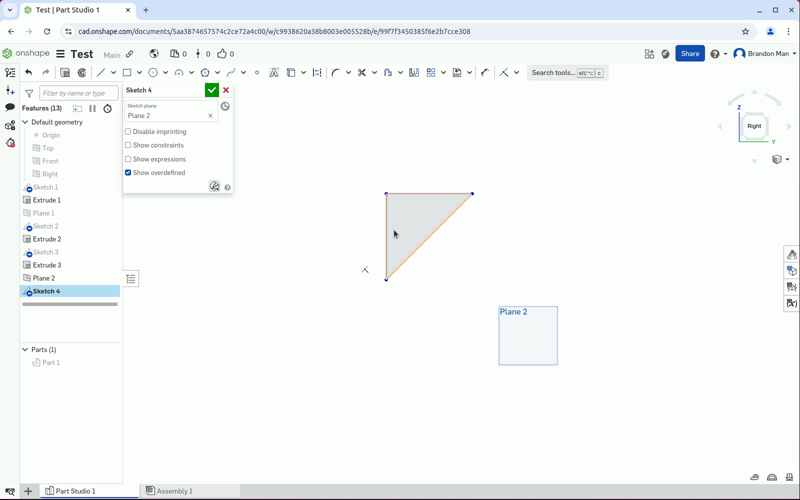
scroll(6)
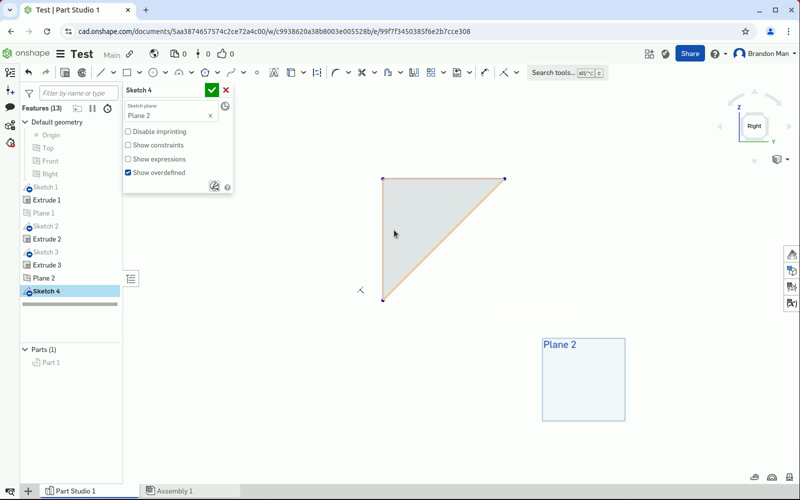
scroll(6)
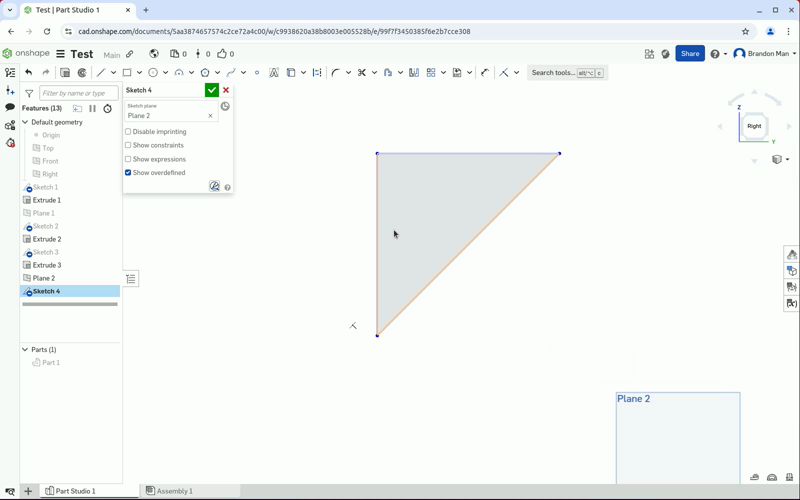
scroll(6)
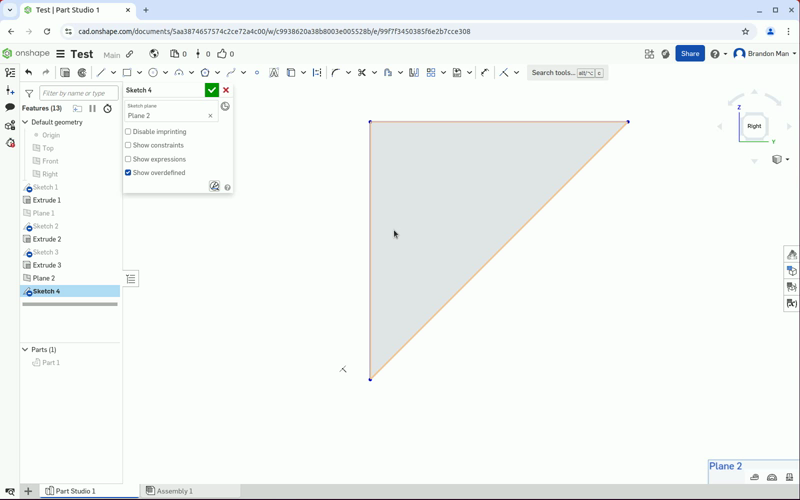
scroll(6)
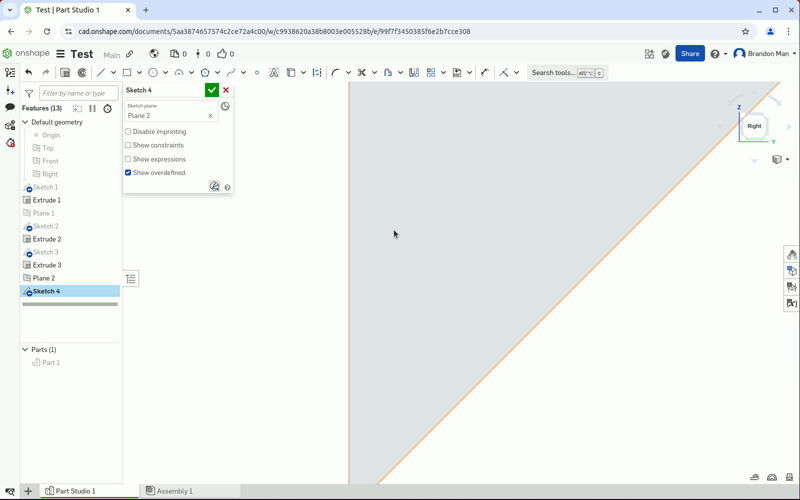
click(394, 229)
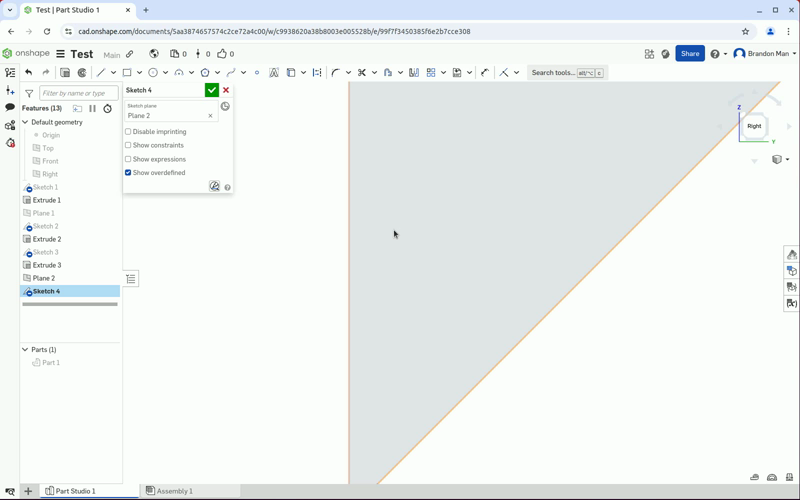
scroll(-6)
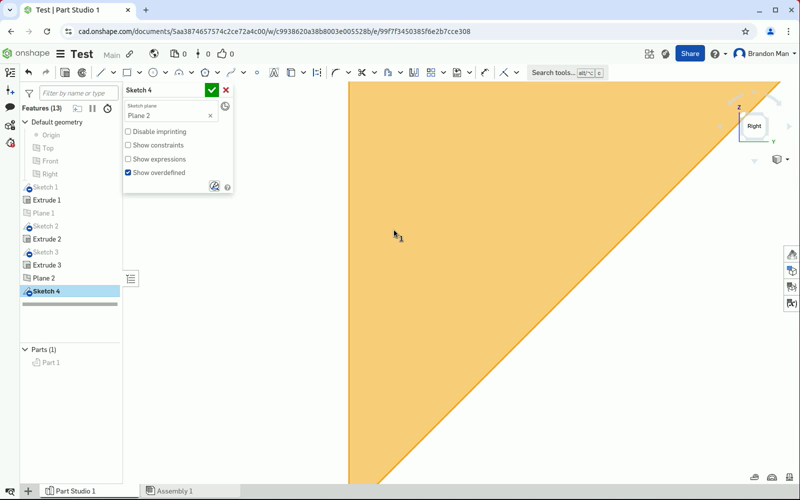
scroll(-6)
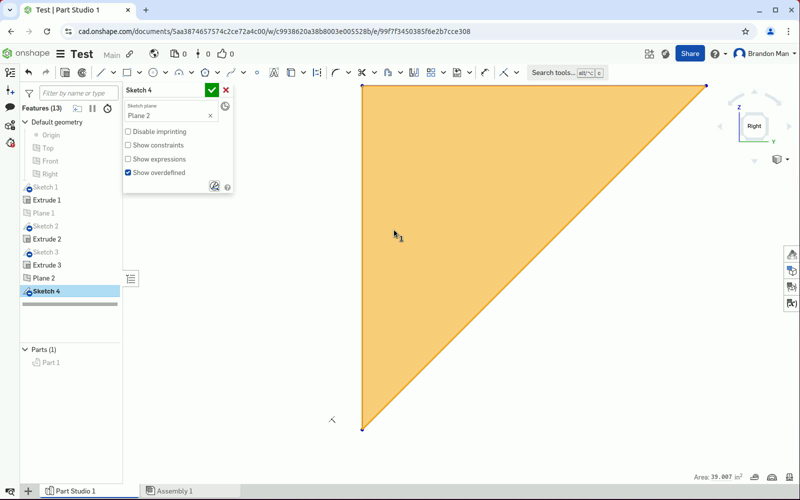
scroll(-6)
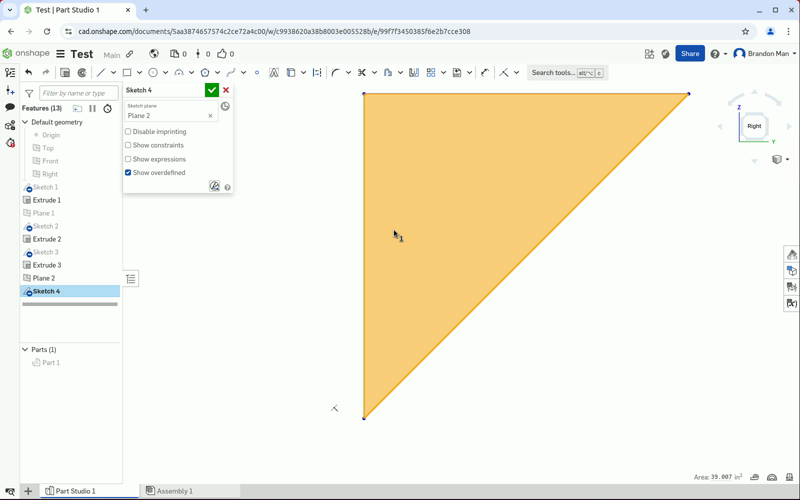
scroll(-6)
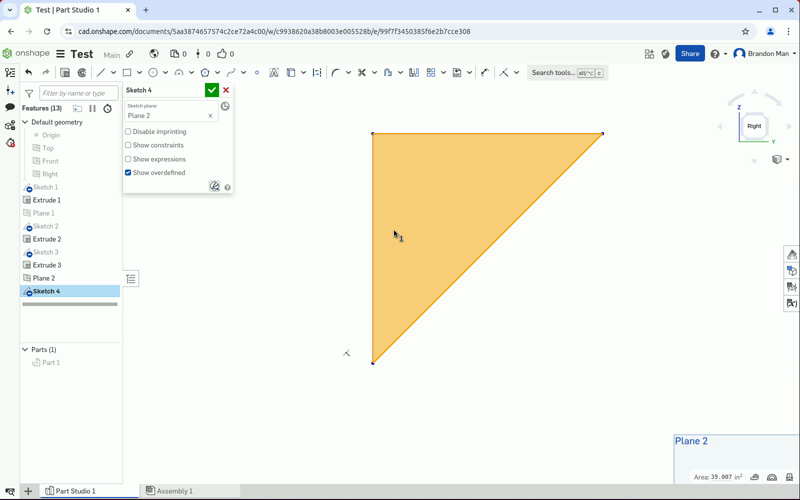
scroll(-6)
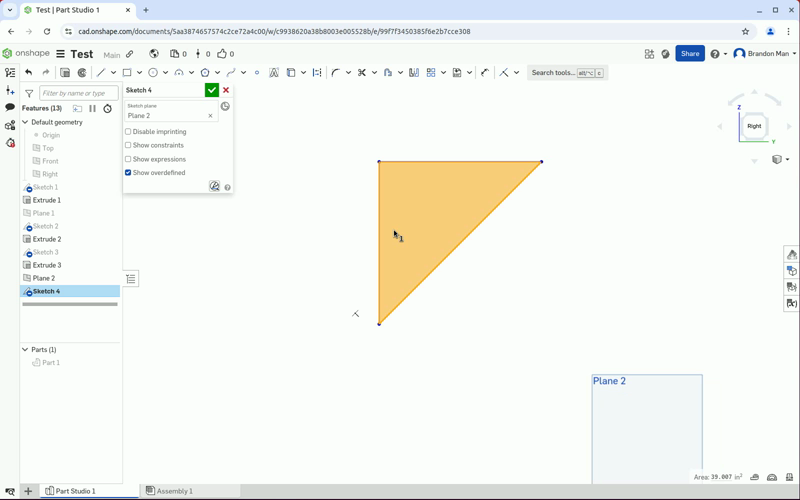
scroll(-6)
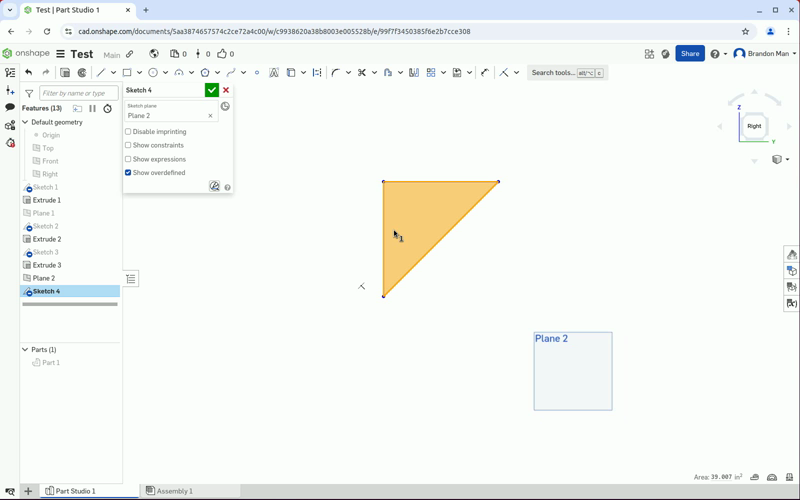
scroll(-6)
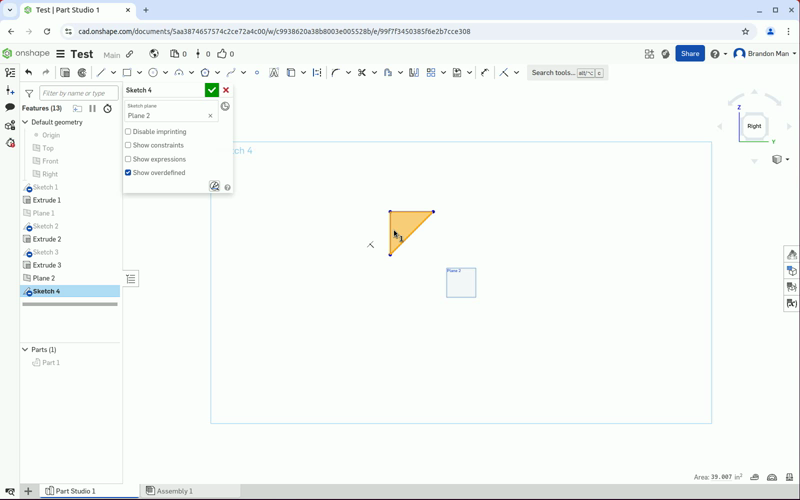
mouse_move(73, 352)
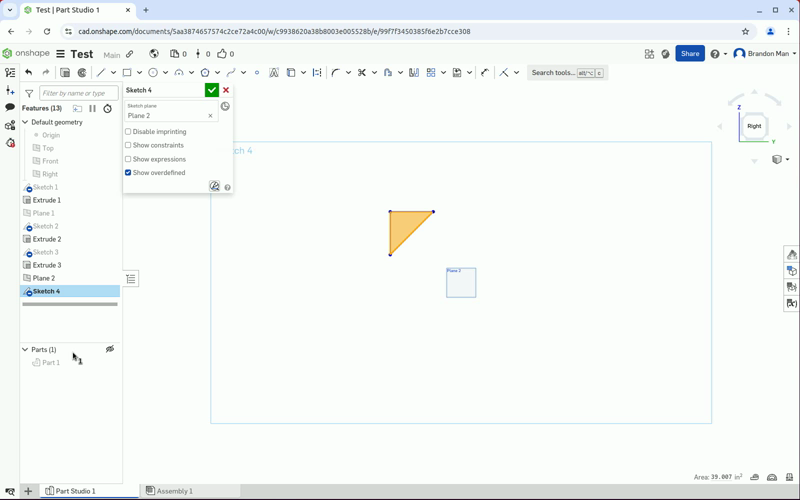
key(shift+y)
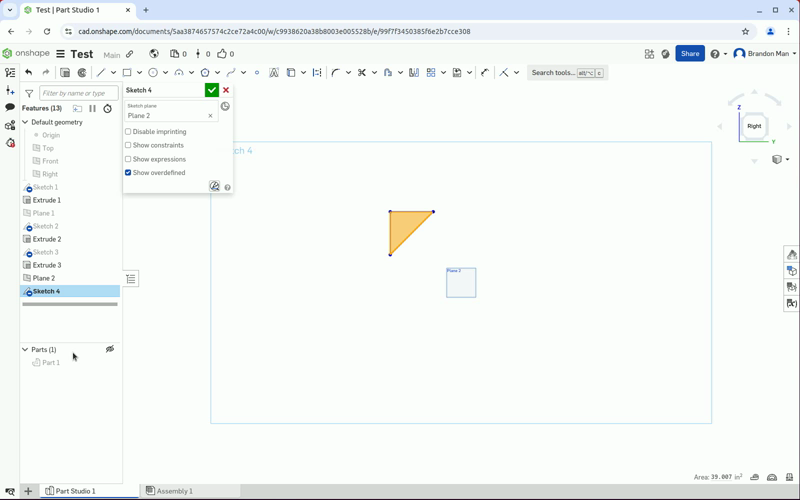
key(shift+e)
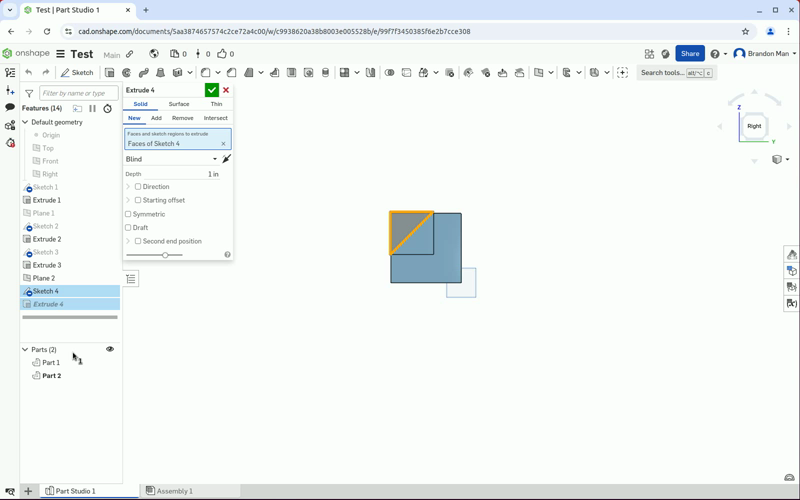
mouse_move(143, 106)
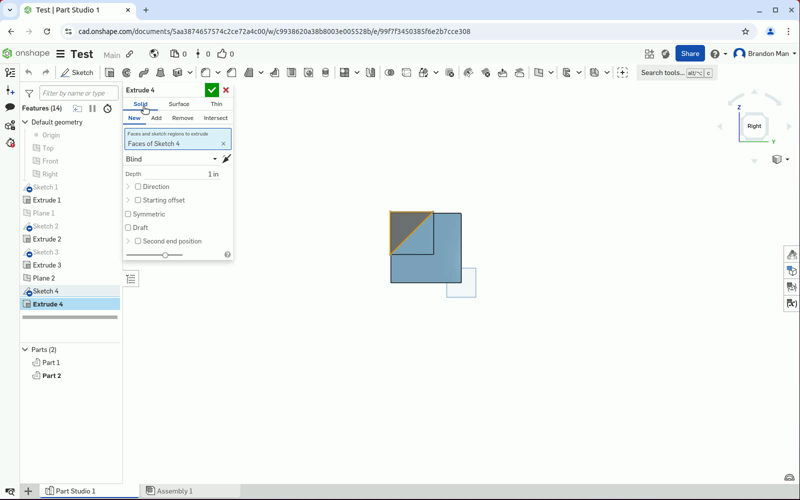
click(143, 106)
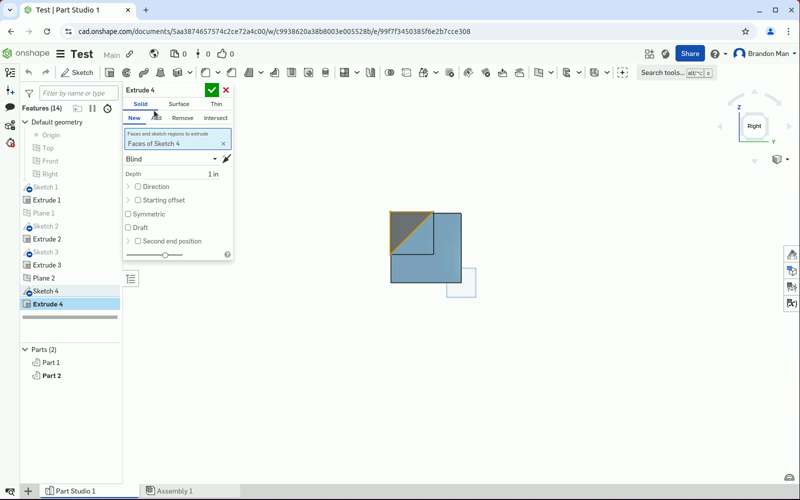
mouse_move(186, 120)
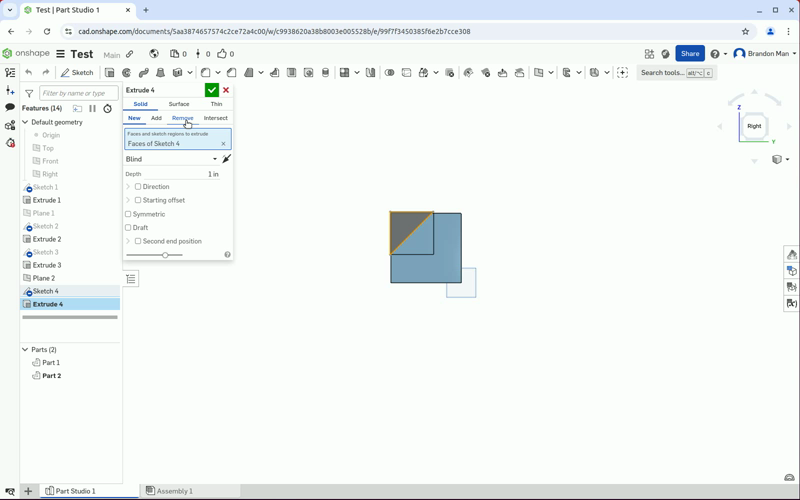
click(186, 120)
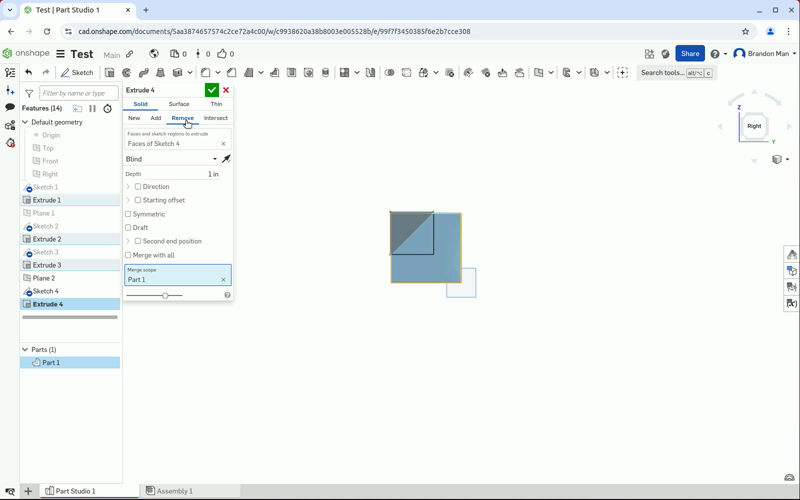
key(tab, 4)
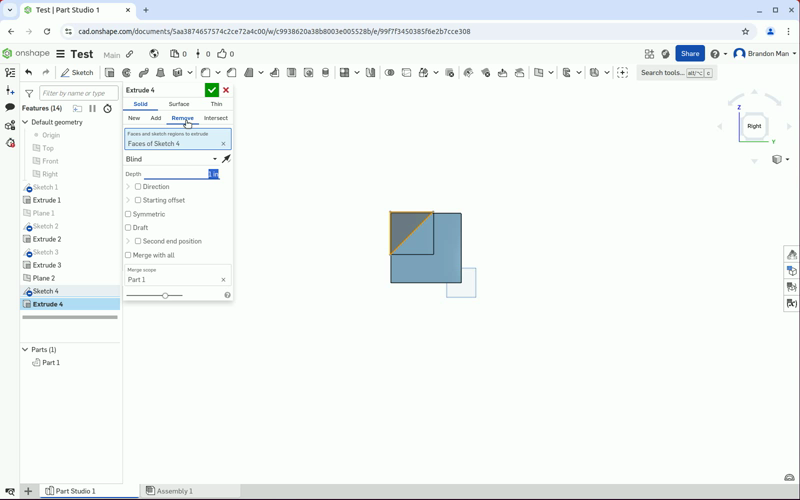
text(11.554)
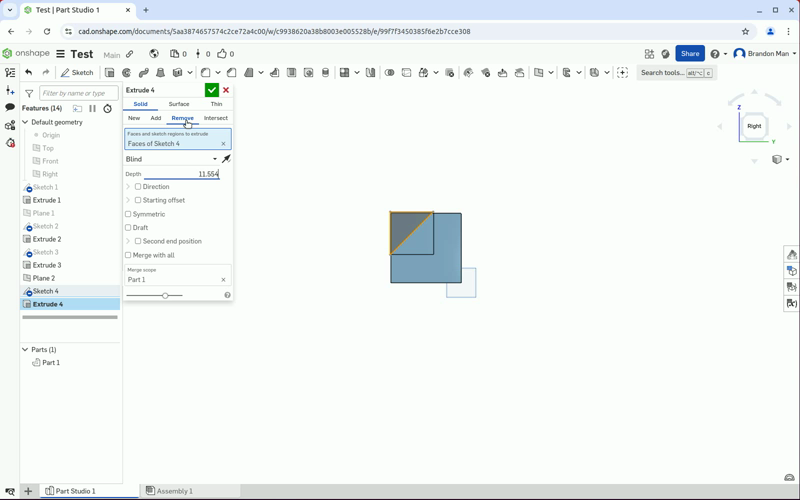
key(tab, 6)
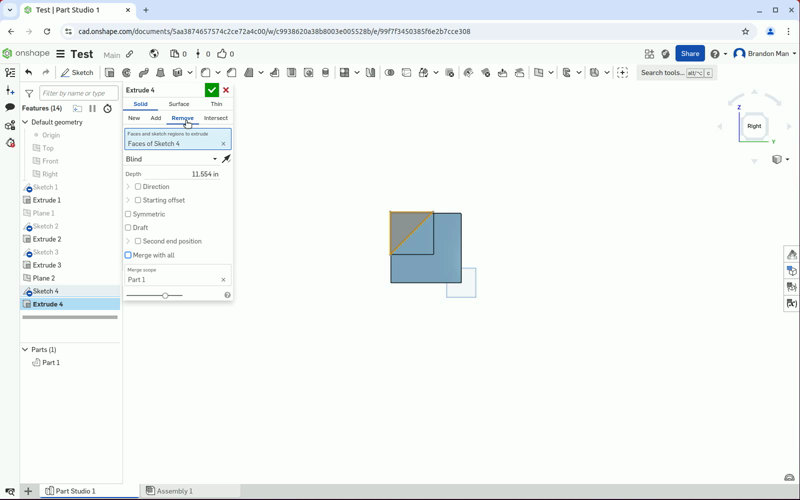
key(space)
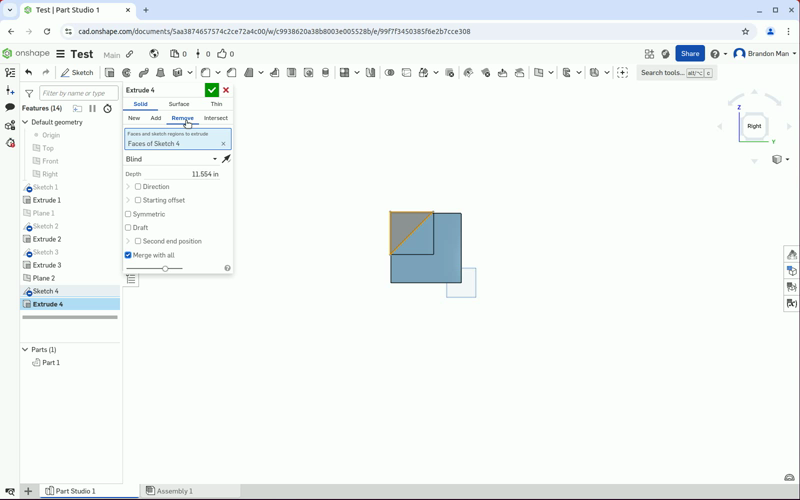
key(enter)
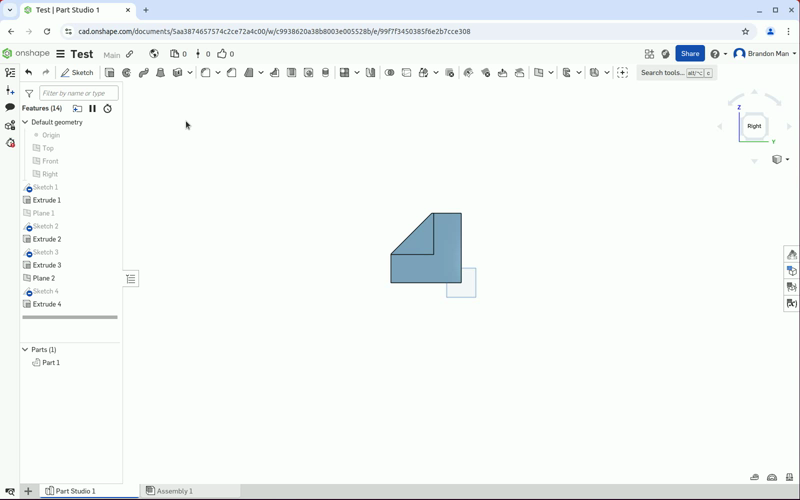
key(shift+h)
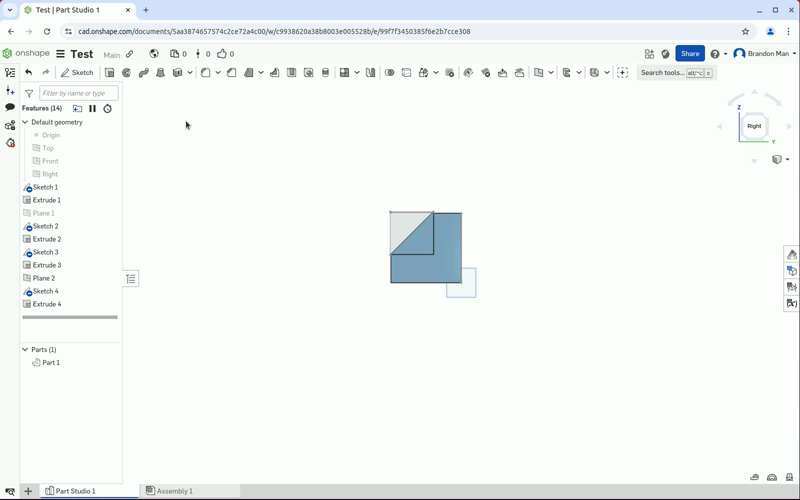
key(shift+h)
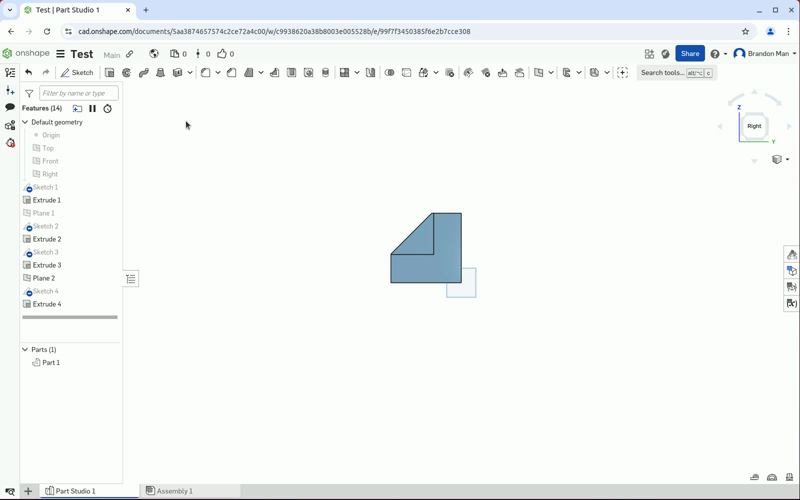
mouse_move(73, 189)
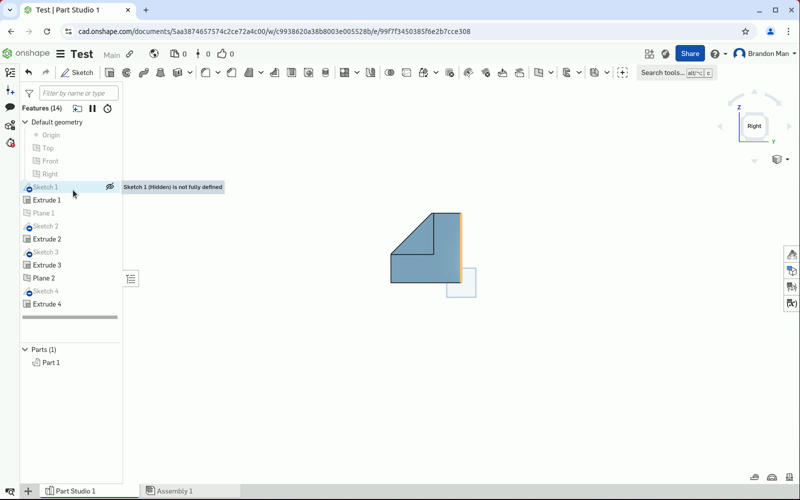
click(73, 189)
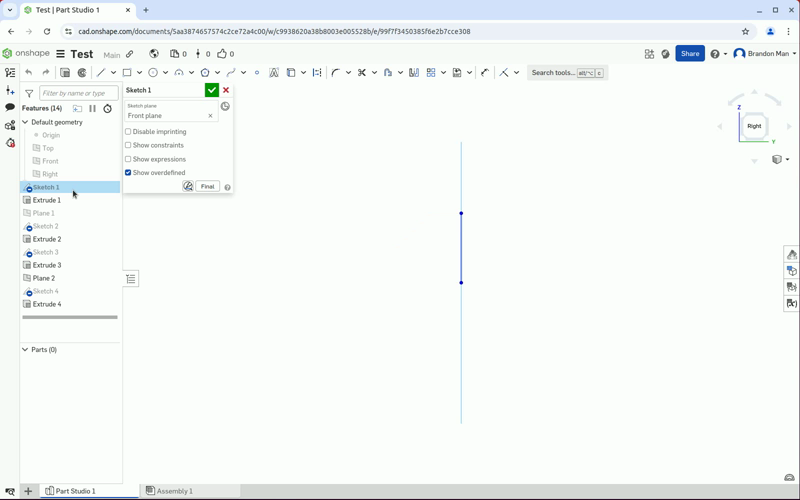
mouse_move(229, 92)
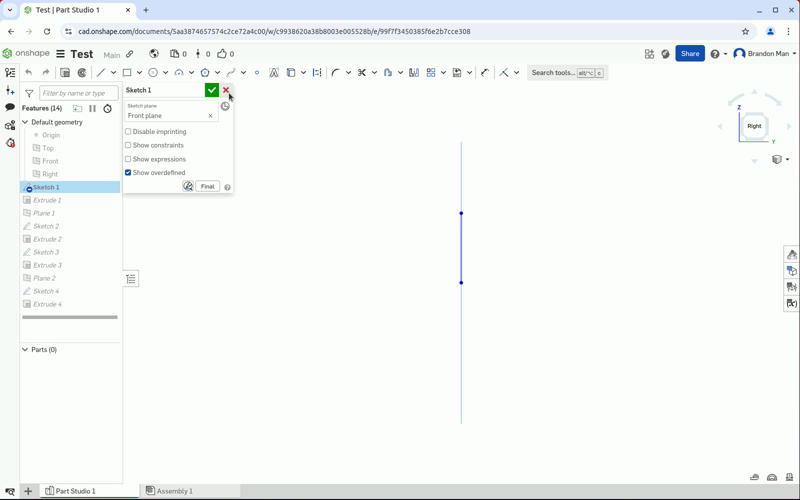
click(229, 92)
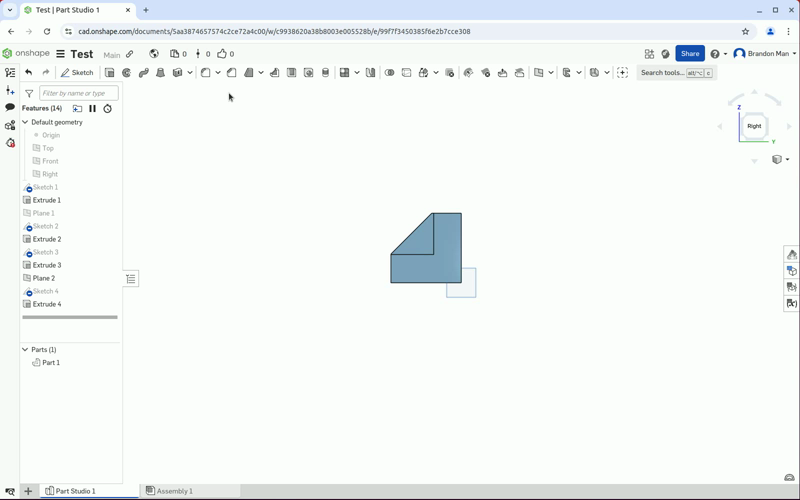
mouse_move(73, 352)
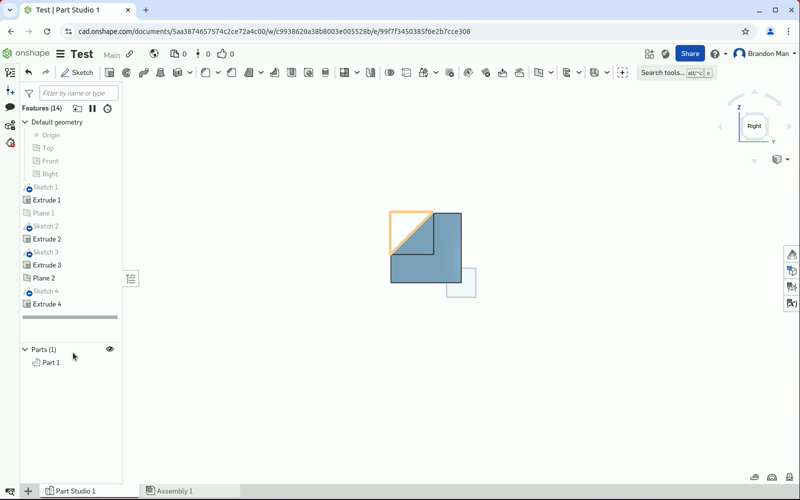
key(y)
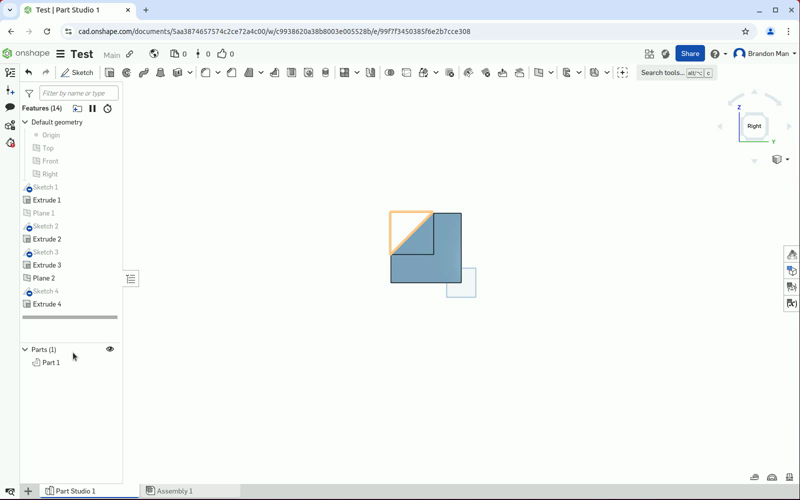
key(shift+p)
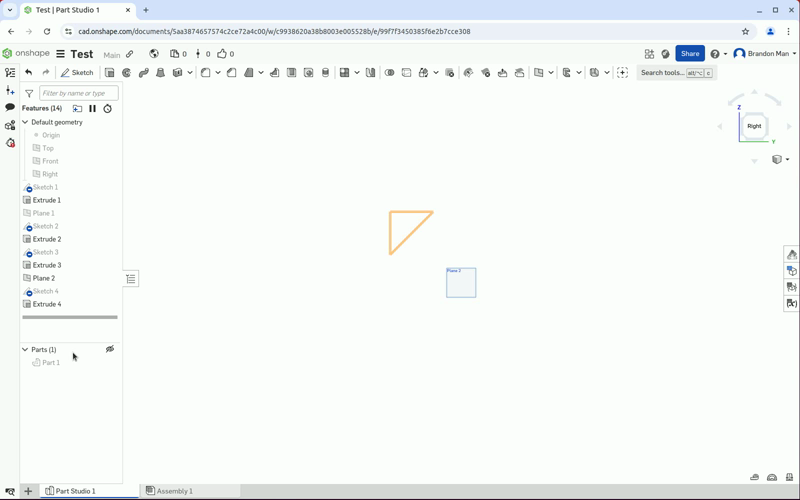
key(space)
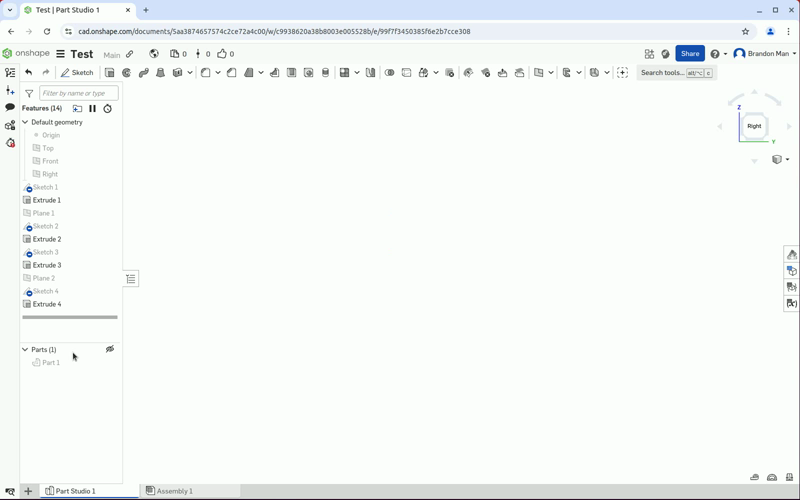
key_down(shift)
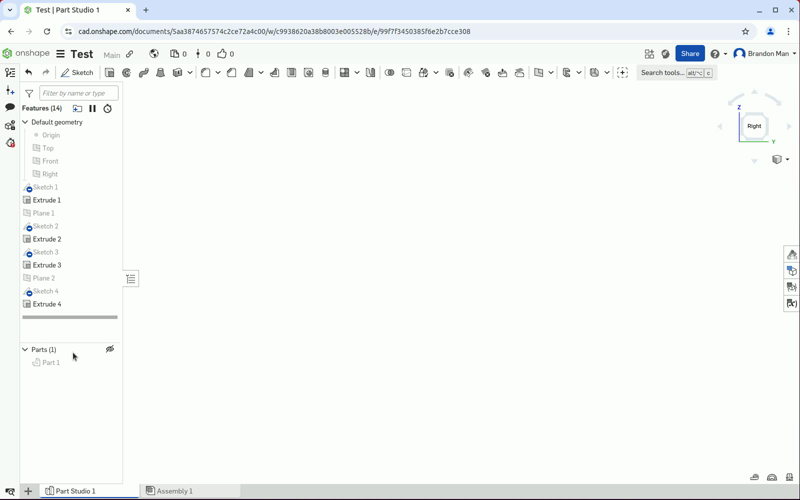
key(right)
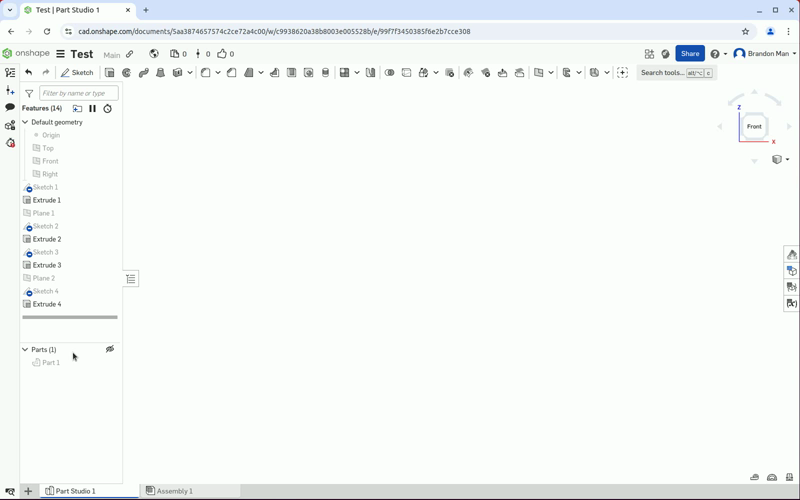
key_up(shift)
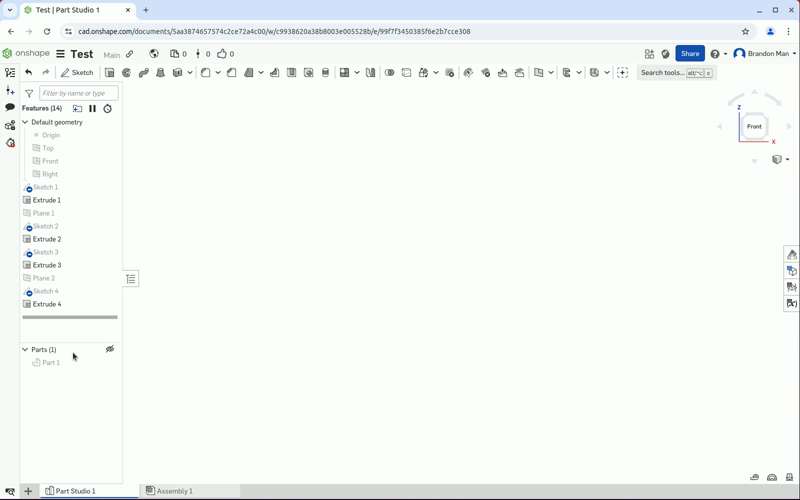
mouse_move(73, 352)
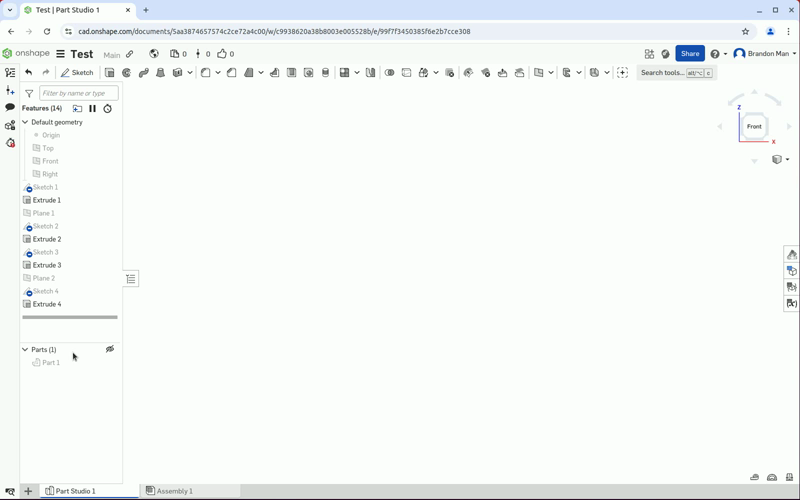
key(shift+y)
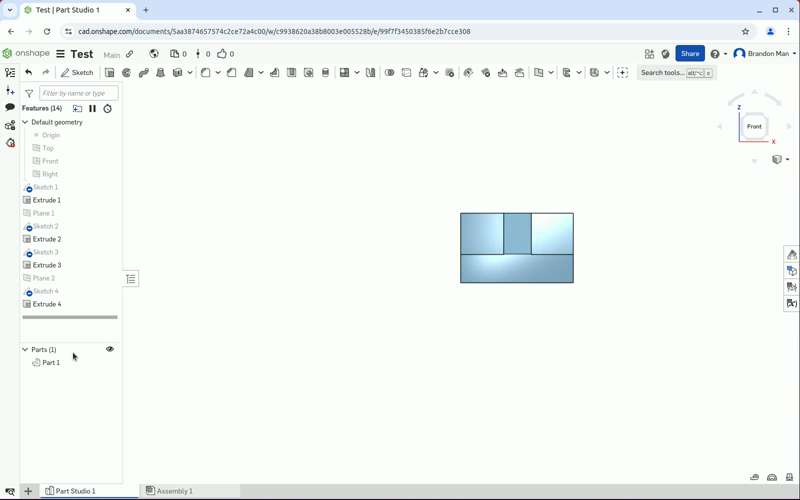
mouse_move(541, 75)
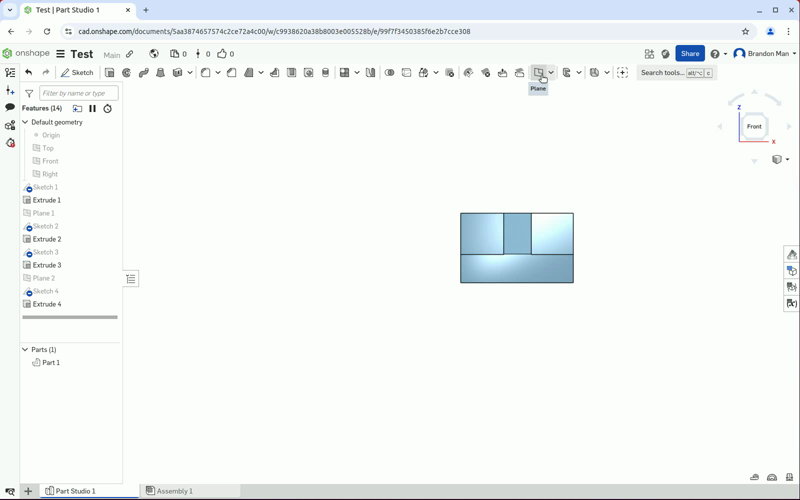
click(541, 75)
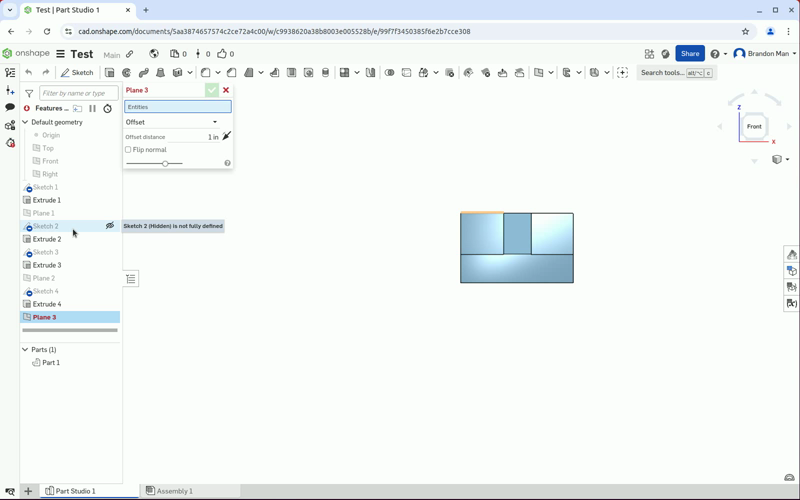
scroll(3)
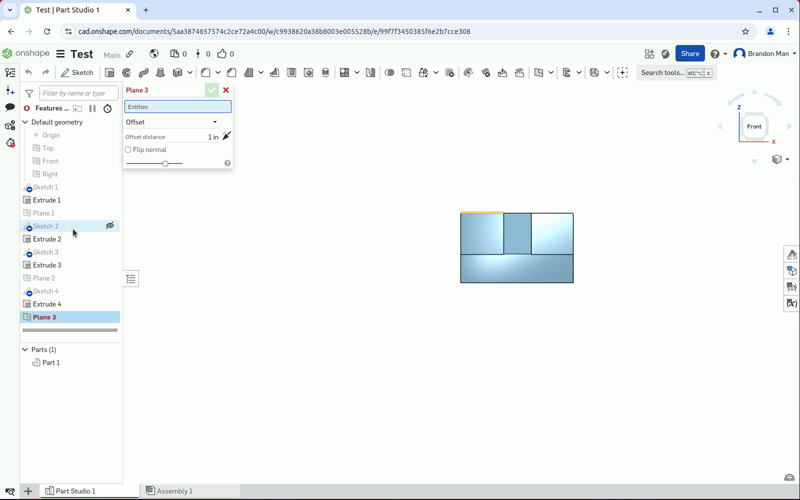
mouse_move(73, 163)
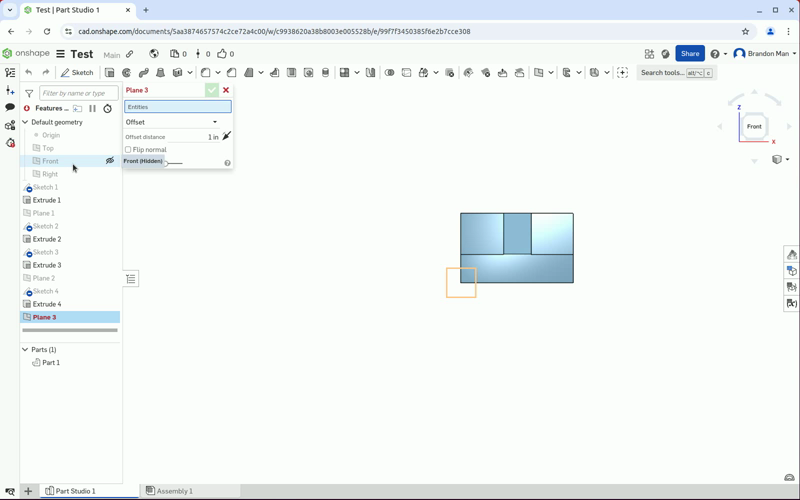
click(73, 163)
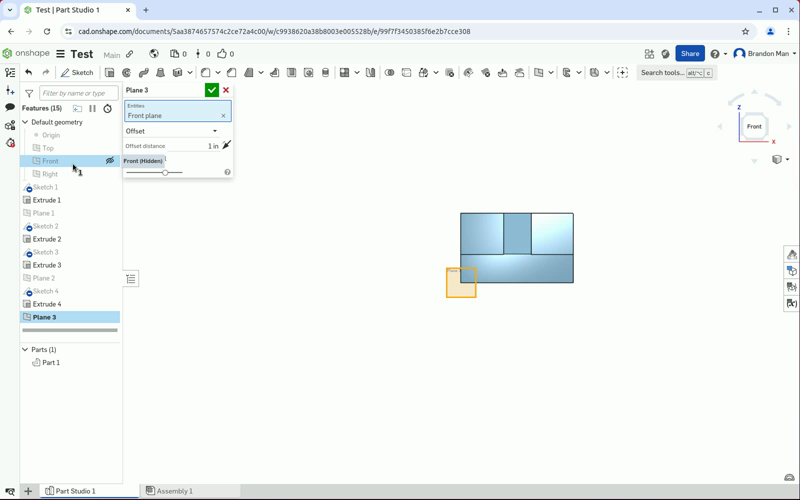
key(tab, 2)
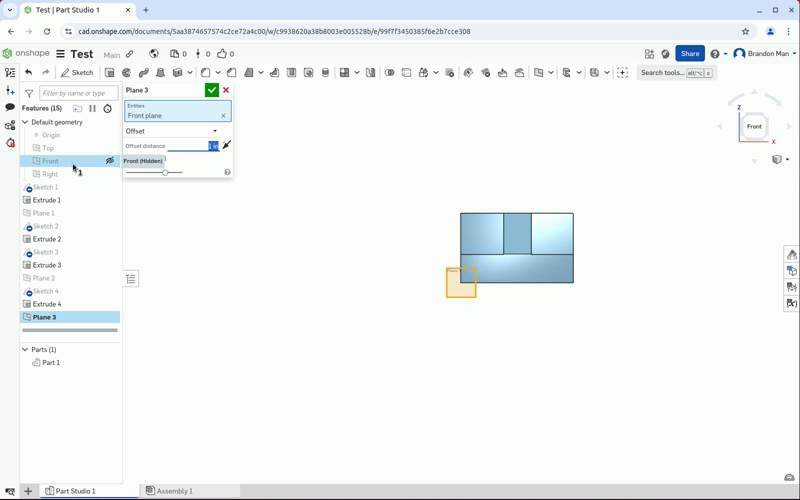
text(5.792)
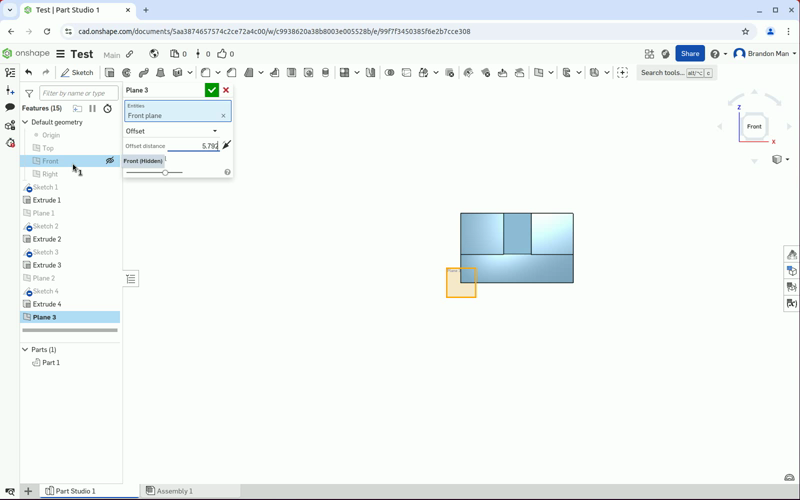
key(enter, 2)
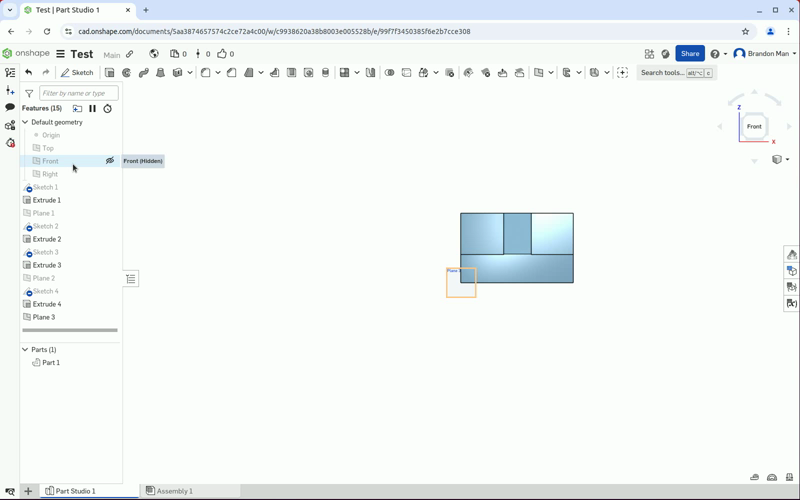
key(shift+s)
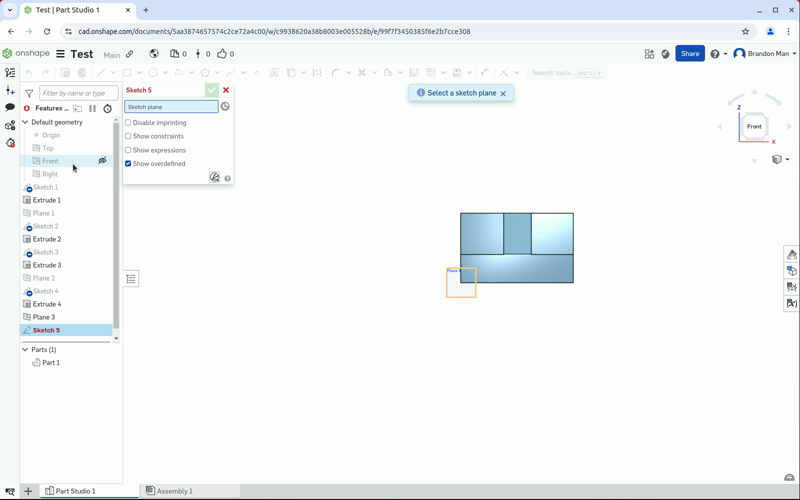
mouse_move(69, 319)
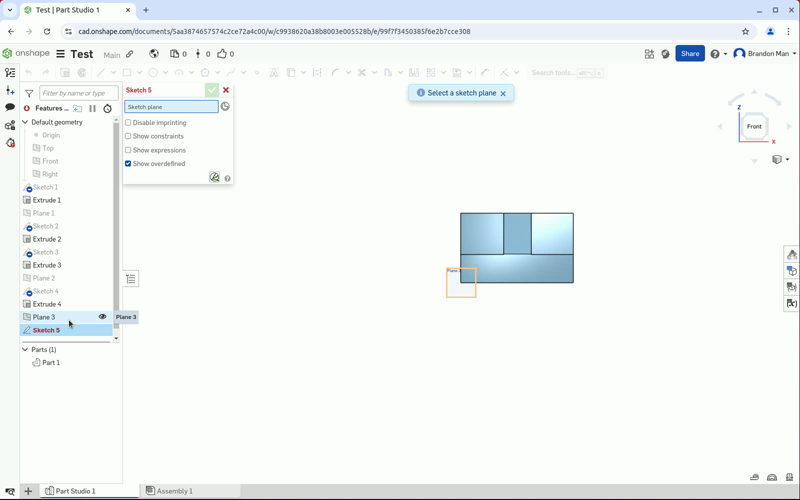
click(69, 319)
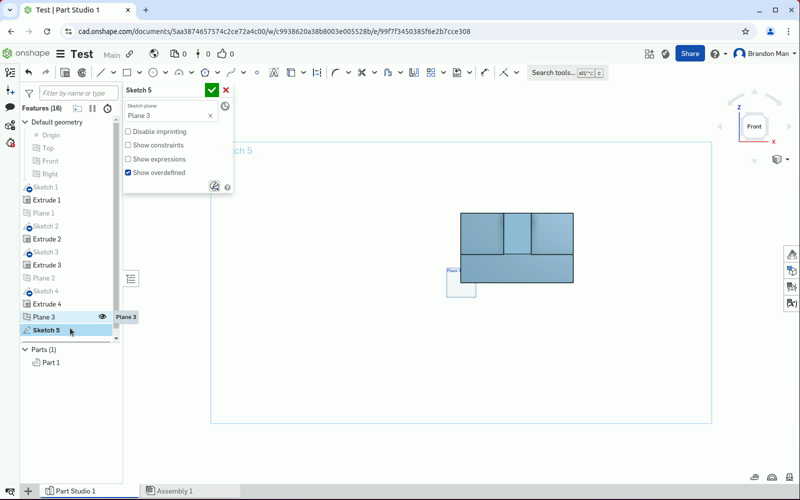
mouse_move(73, 352)
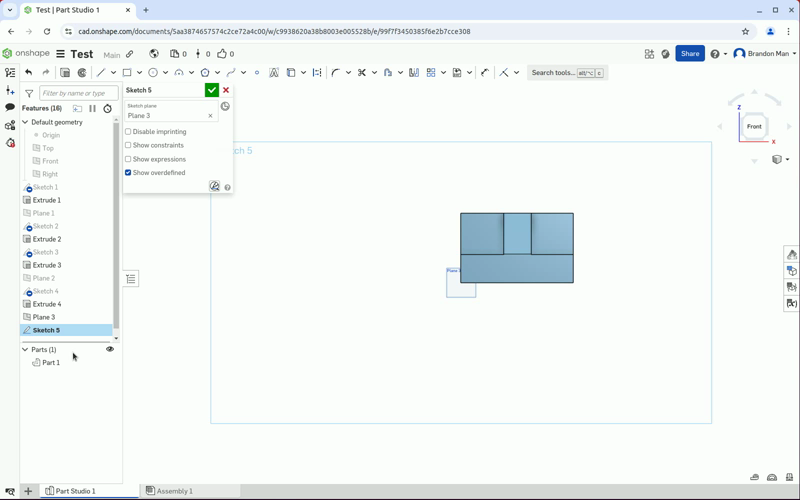
key(y)
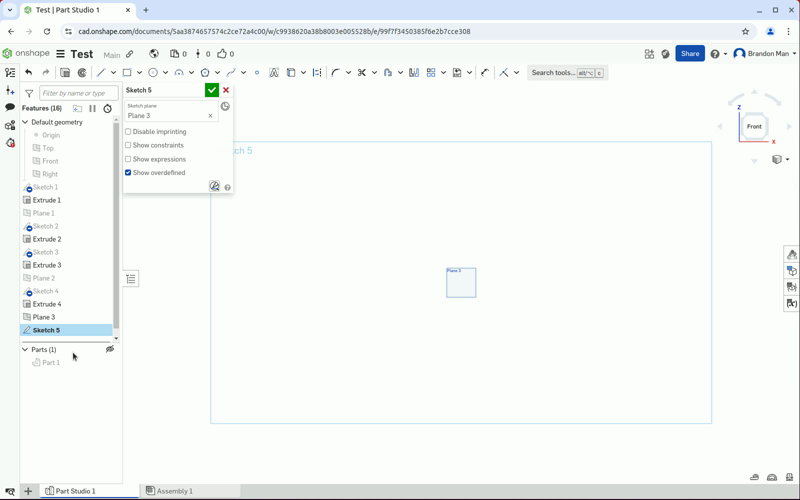
key(l)
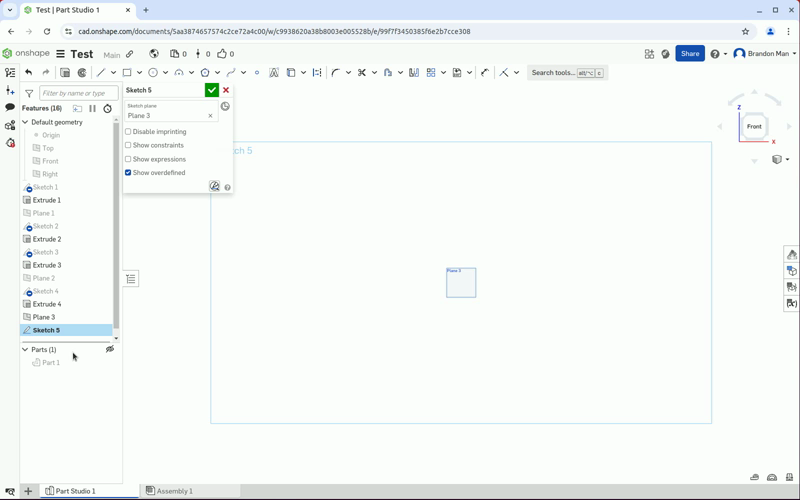
key_down(shift)
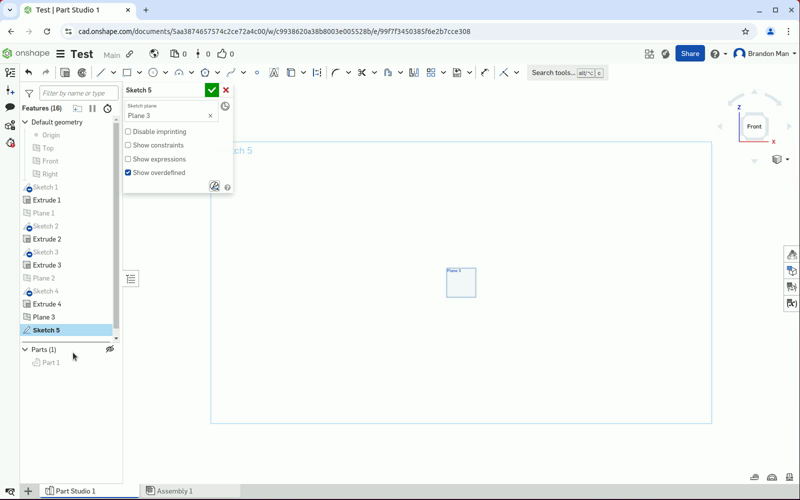
mouse_move(545, 212)
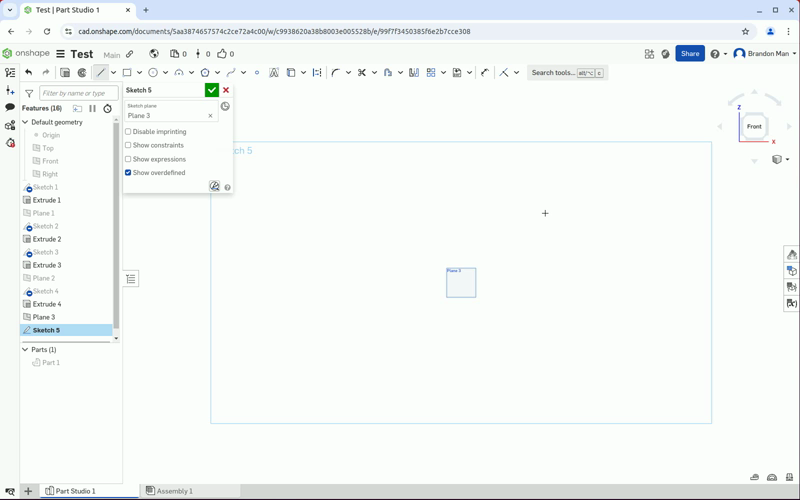
click(545, 212)
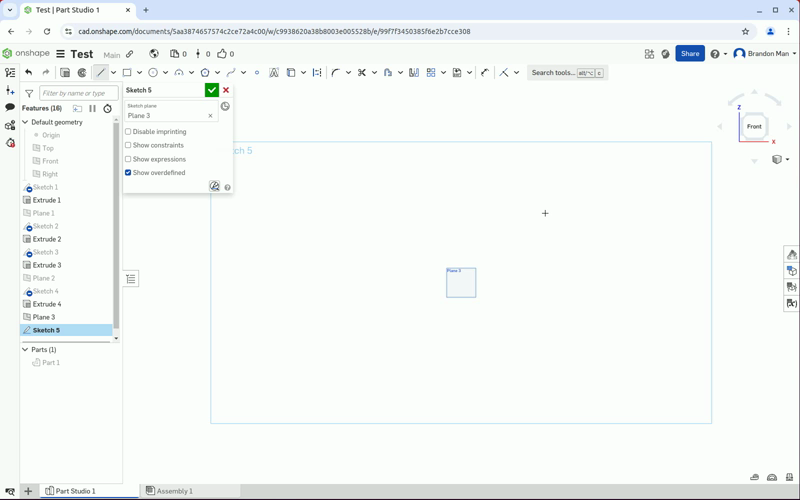
key_up(shift)
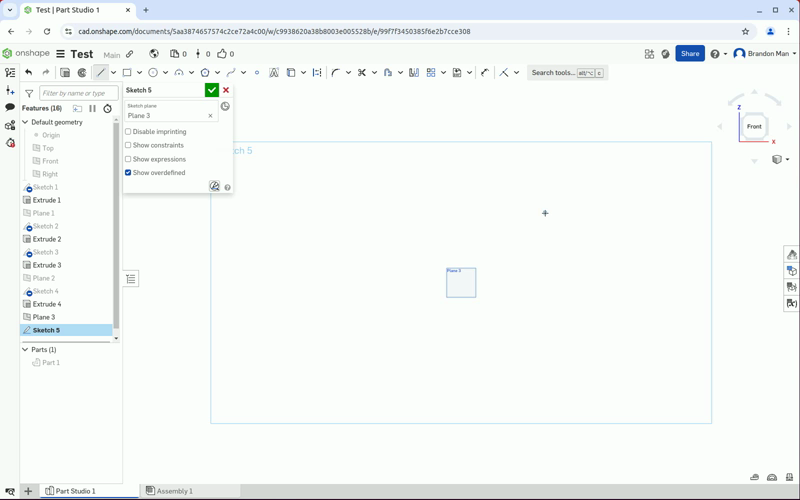
key_down(shift)
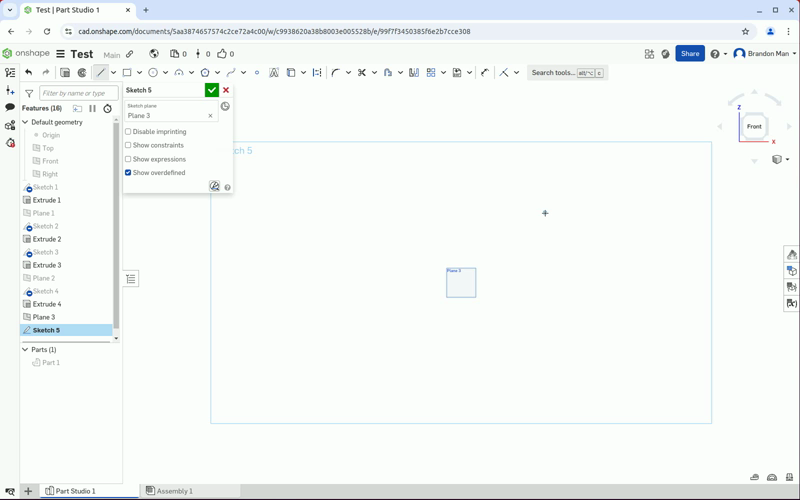
mouse_move(575, 212)
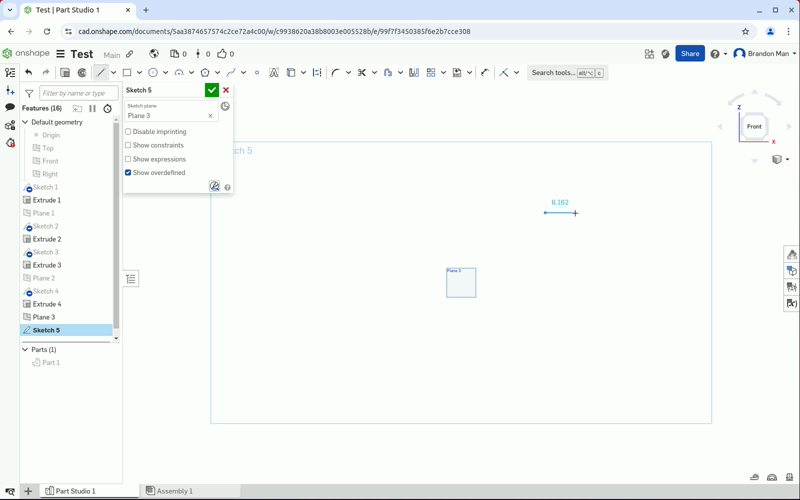
mouse_move(573, 255)
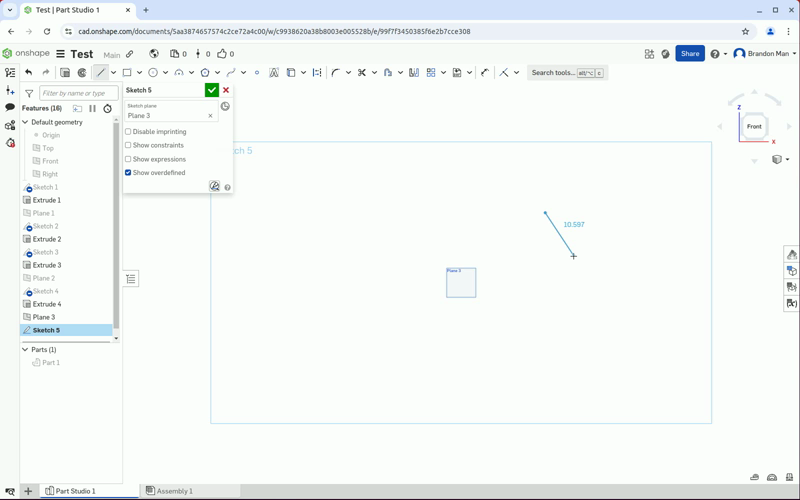
click(573, 255)
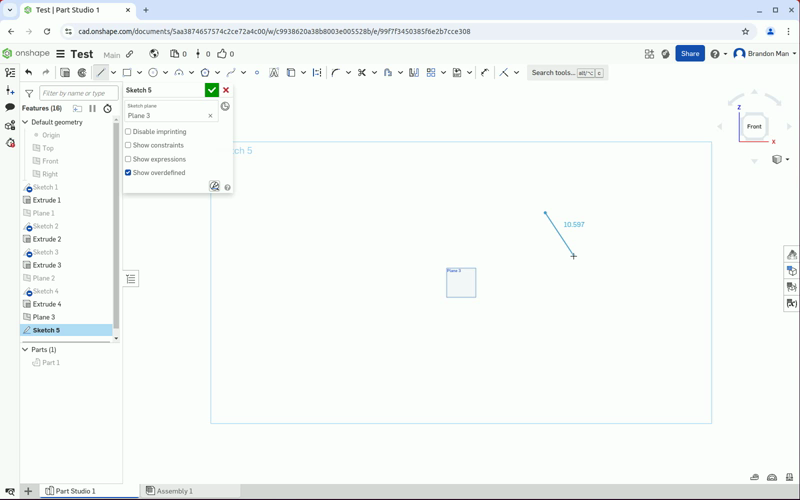
key_up(shift)
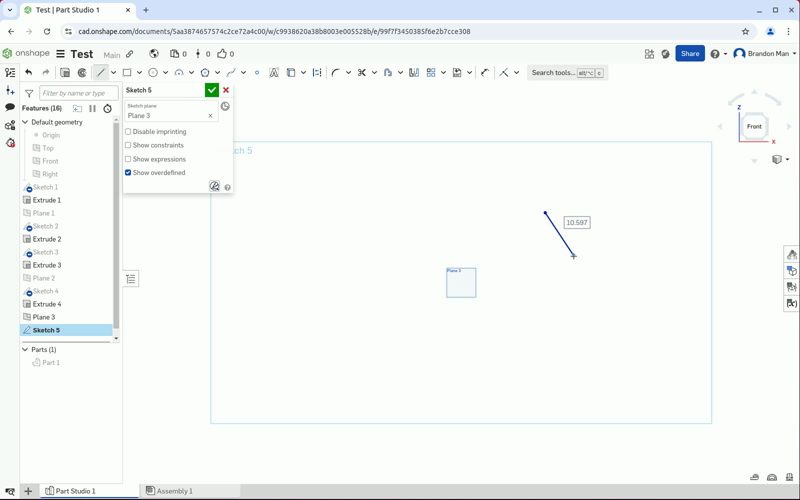
key_down(shift)
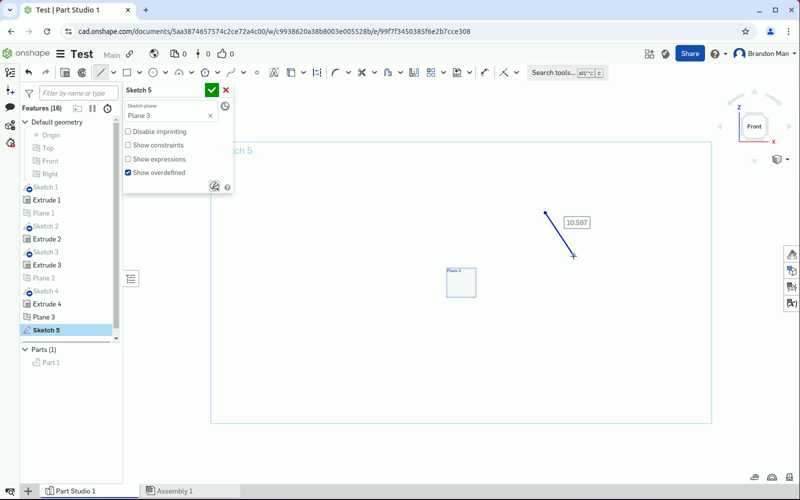
mouse_move(589, 255)
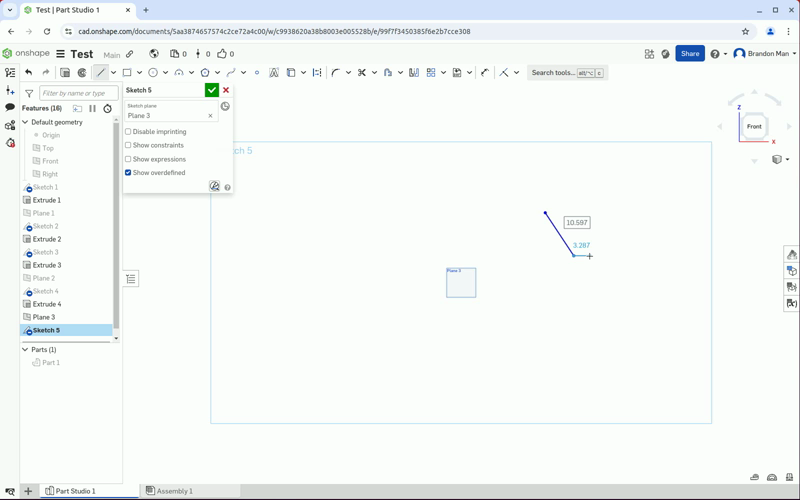
mouse_move(573, 212)
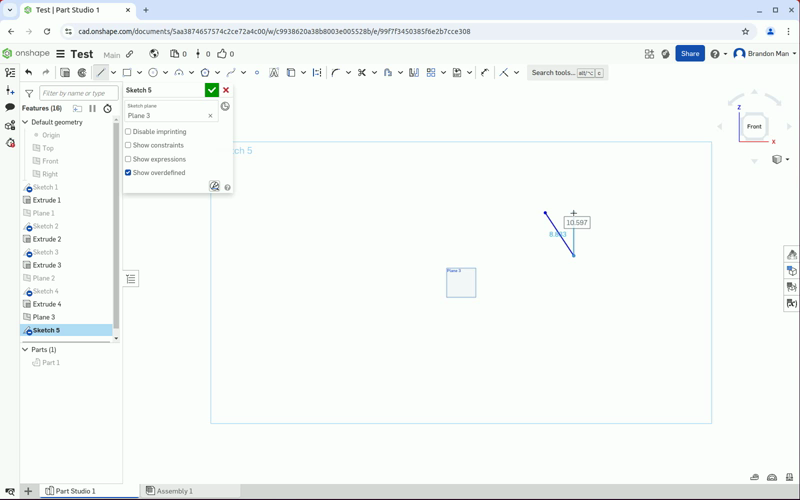
click(573, 212)
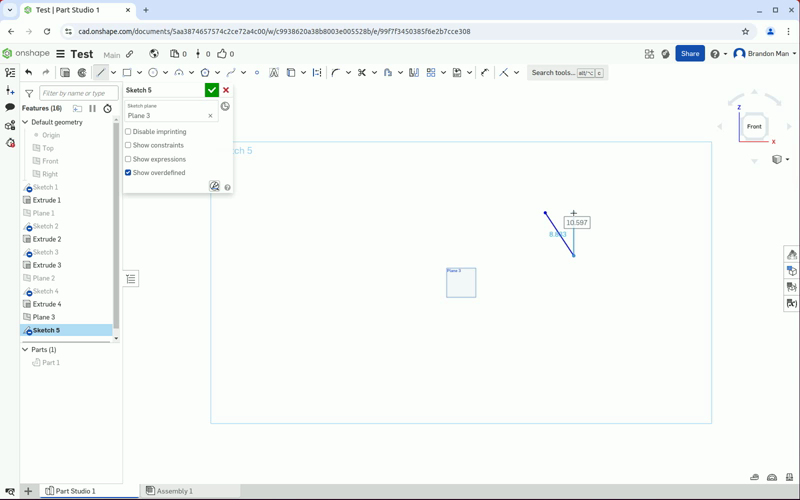
key_up(shift)
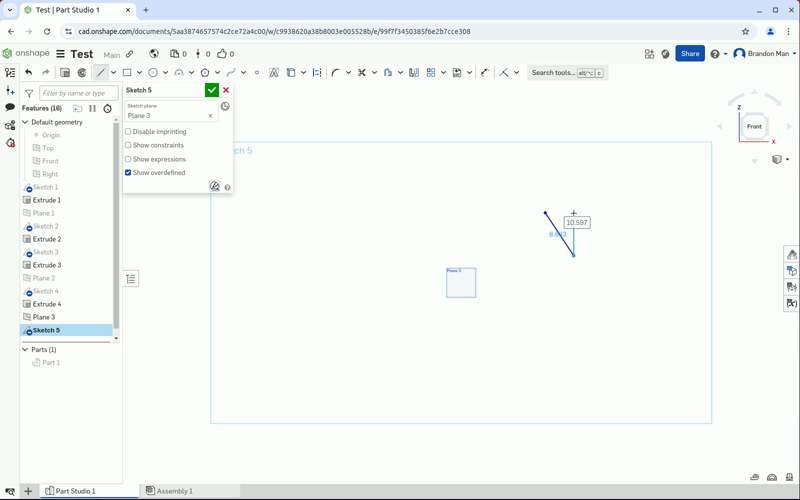
mouse_move(589, 212)
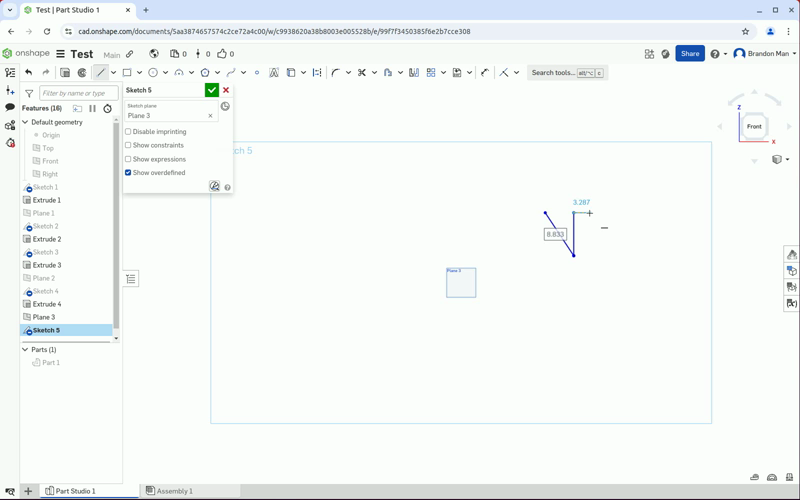
key_down(shift)
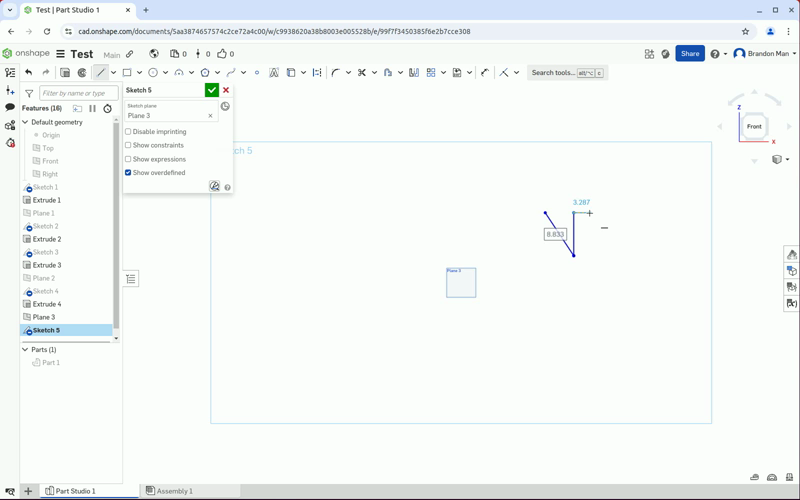
mouse_move(545, 212)
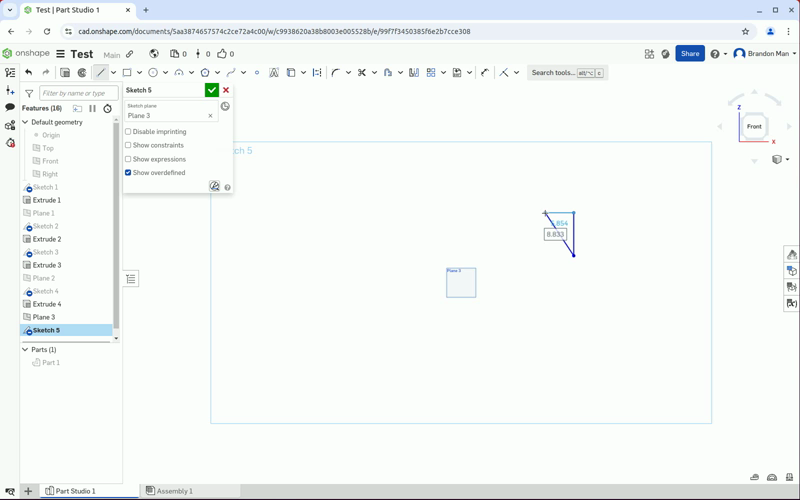
key_up(shift)
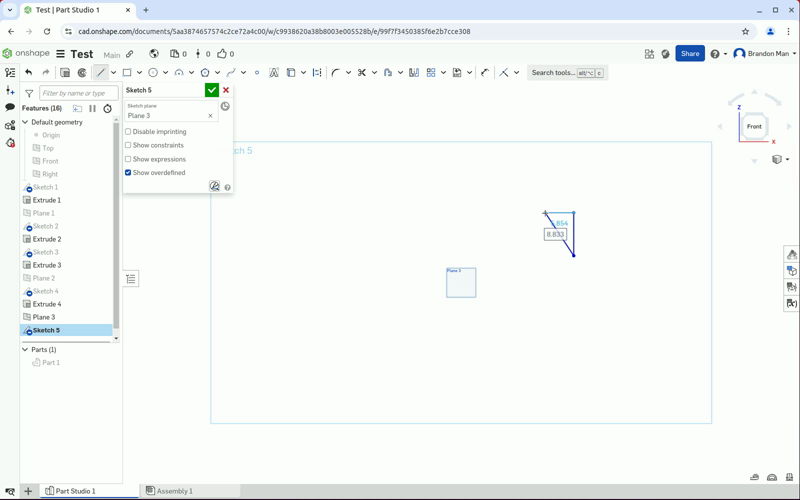
click(545, 212)
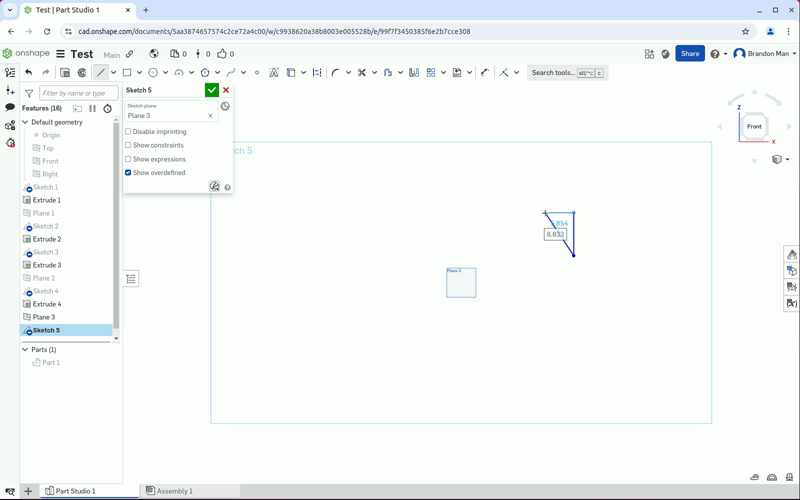
key(esc)
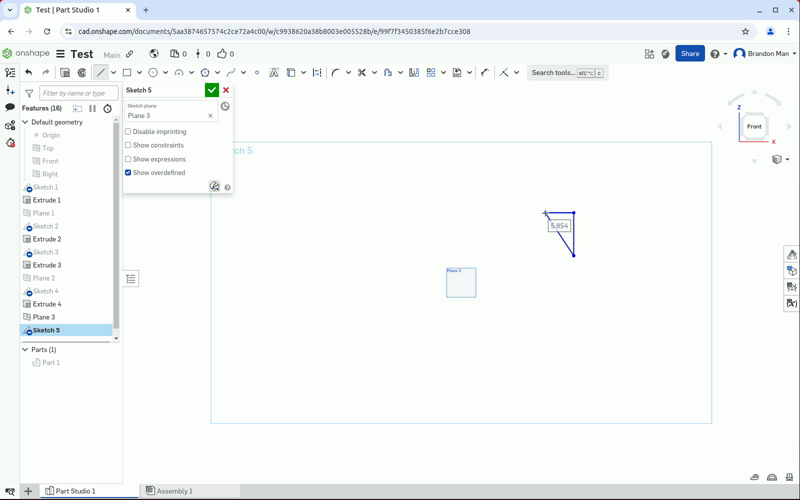
mouse_move(561, 226)
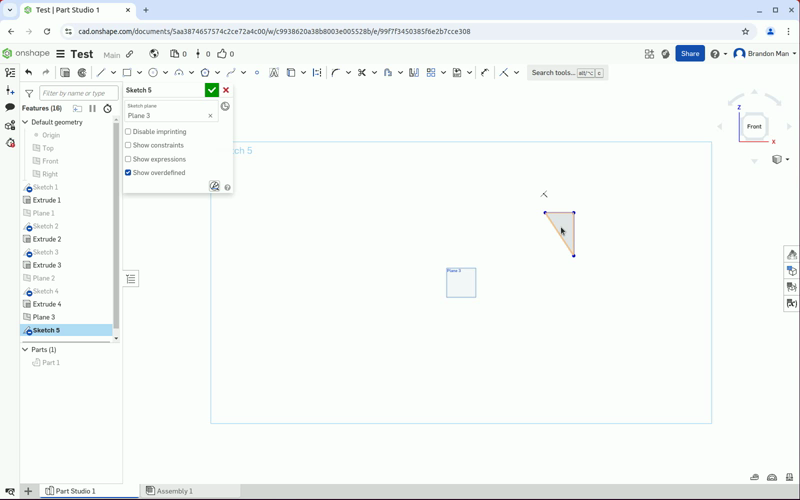
scroll(6)
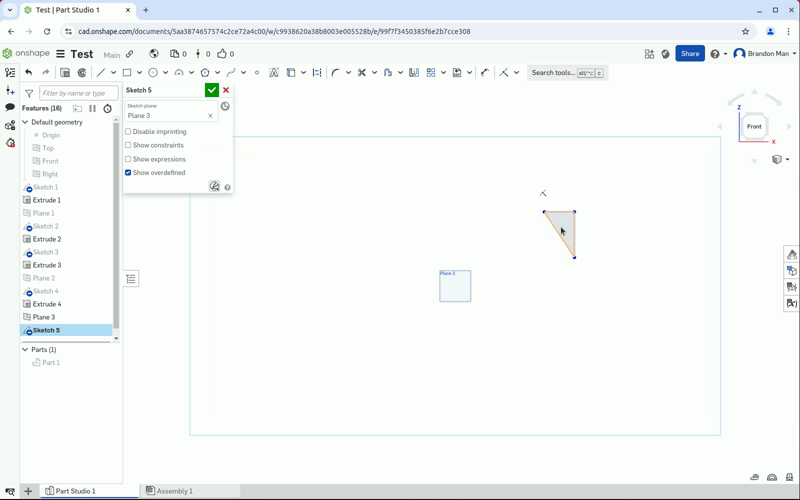
scroll(6)
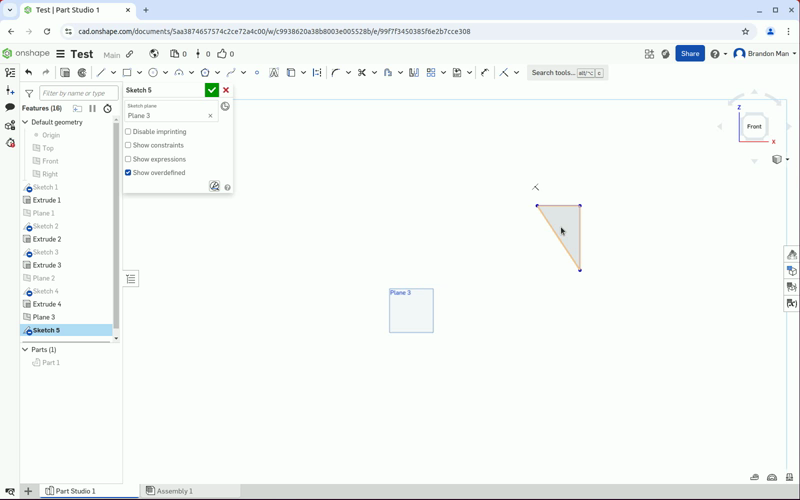
scroll(6)
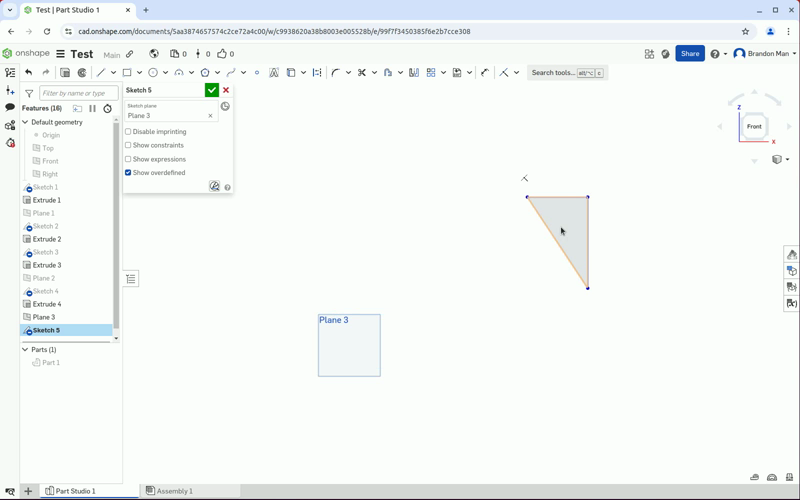
scroll(6)
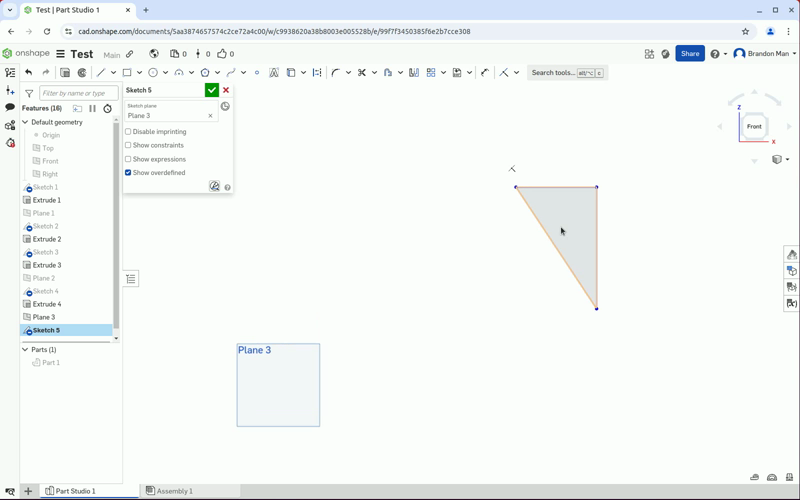
scroll(6)
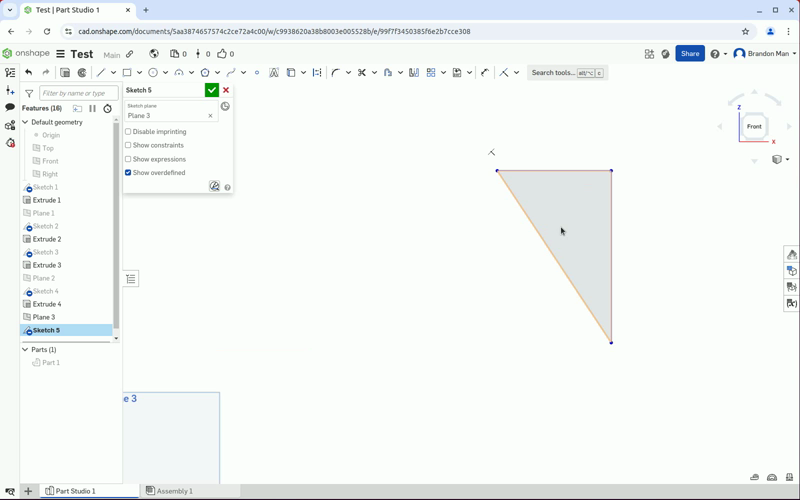
scroll(6)
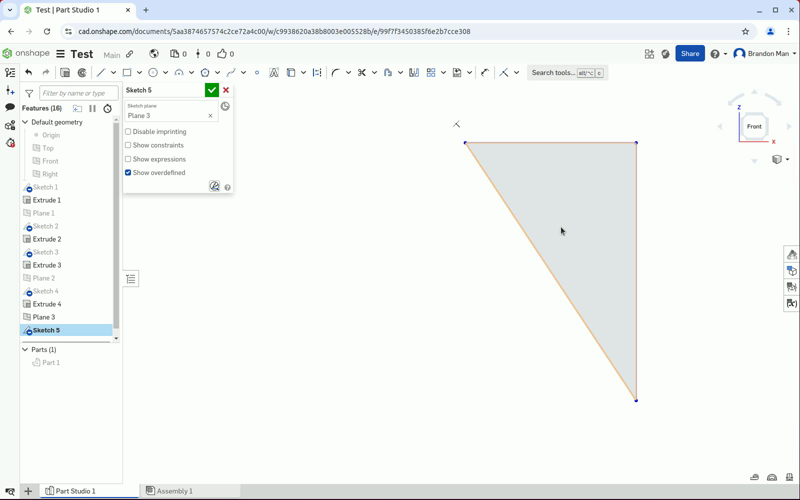
scroll(6)
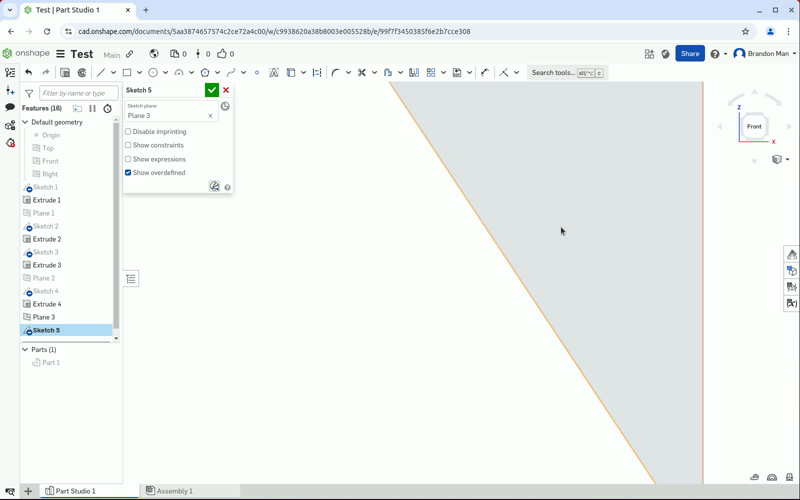
click(561, 226)
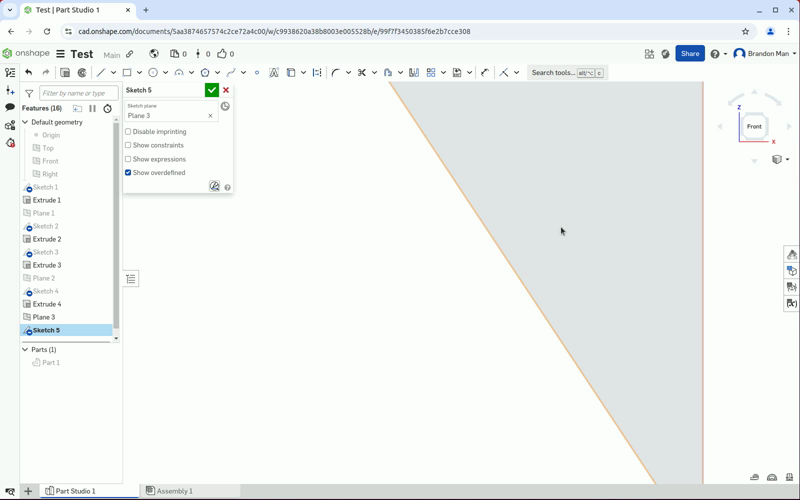
scroll(-6)
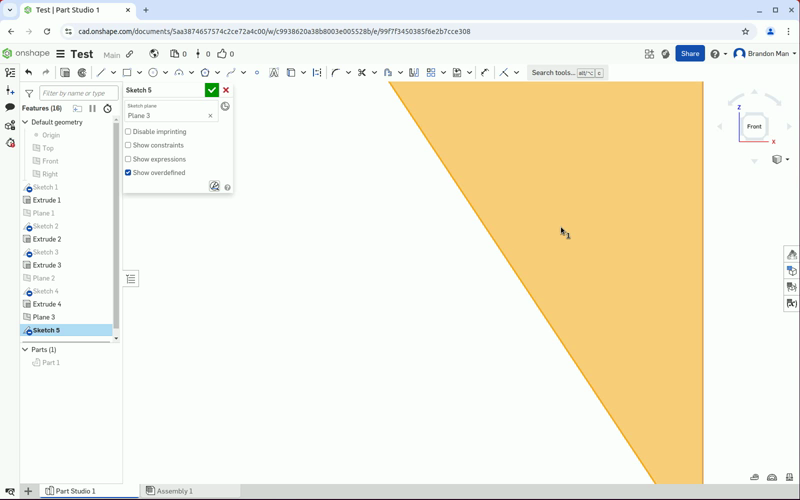
scroll(-6)
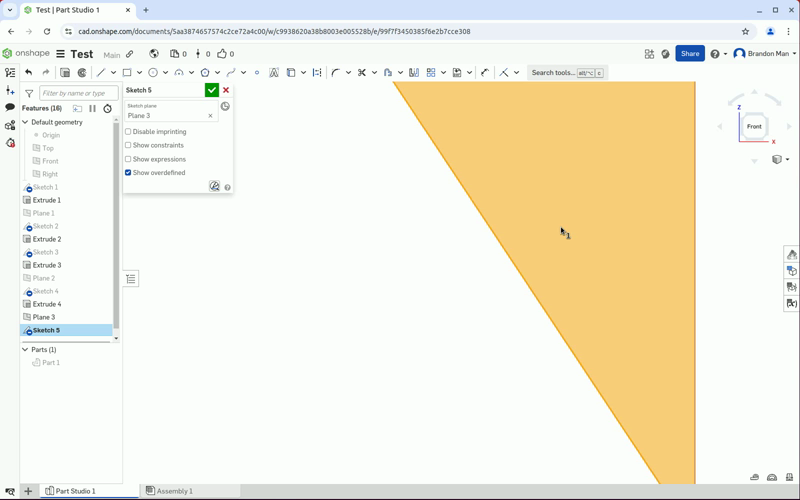
scroll(-6)
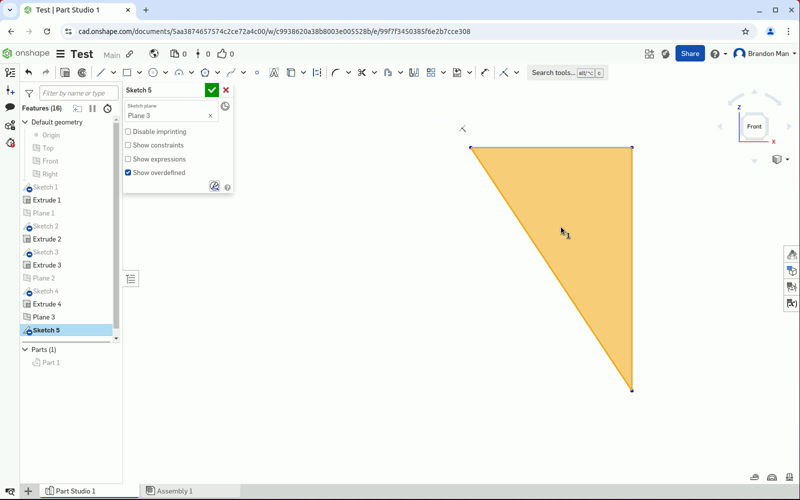
scroll(-6)
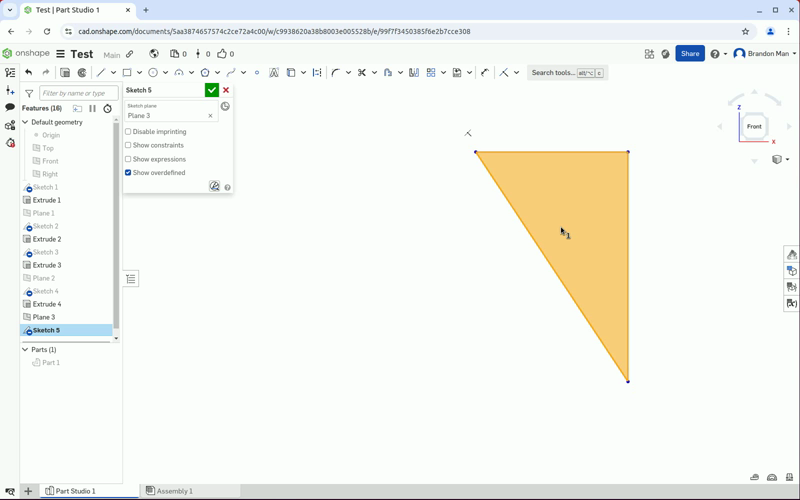
scroll(-6)
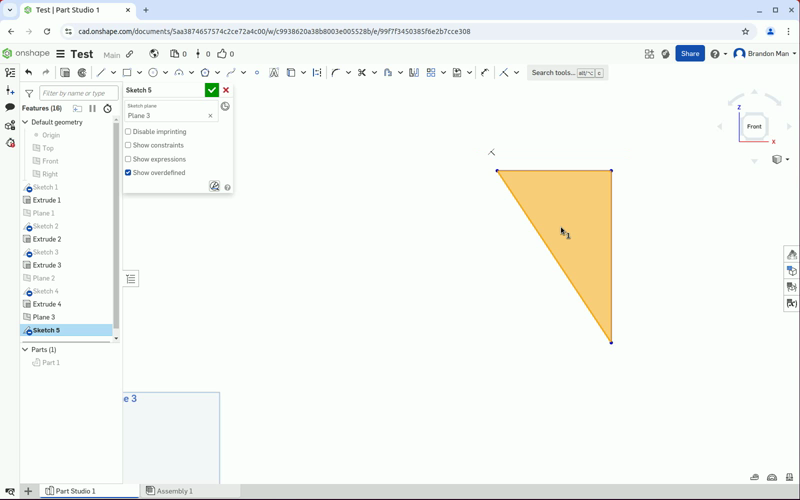
scroll(-6)
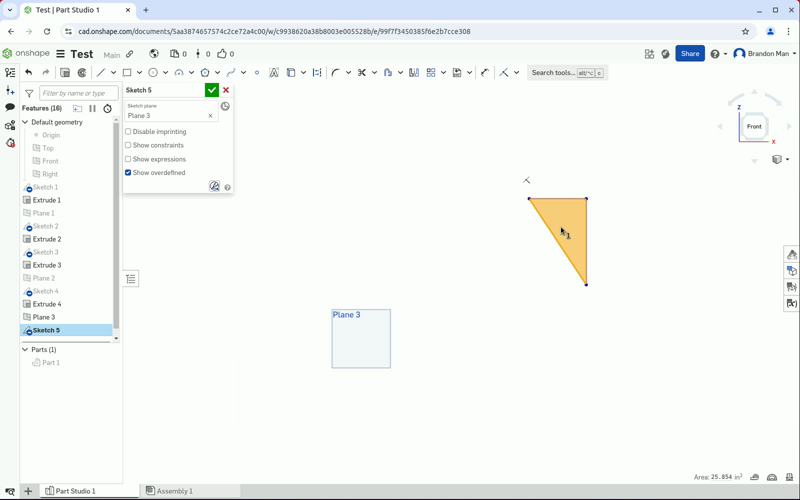
scroll(-6)
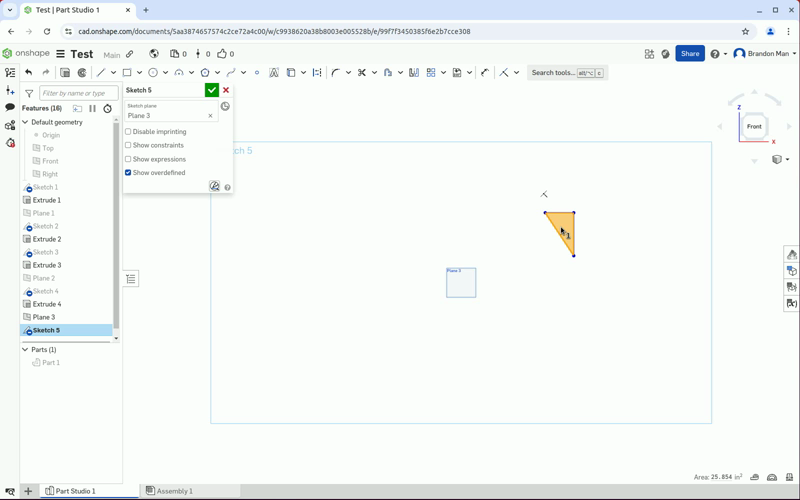
mouse_move(73, 352)
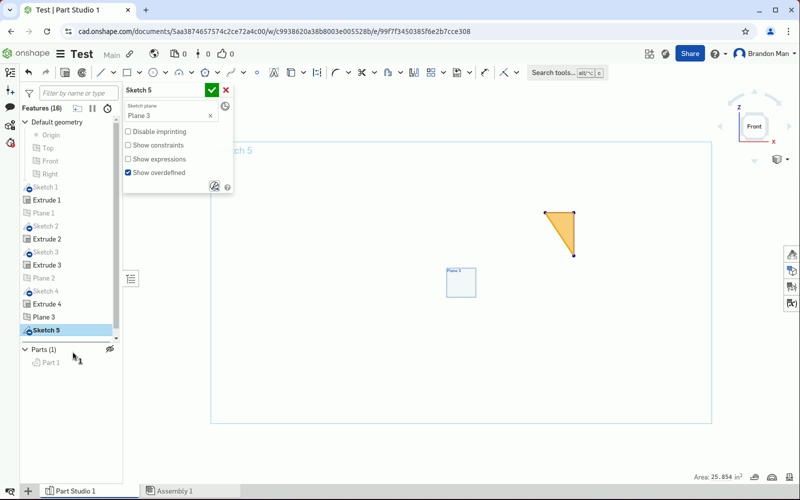
key(shift+y)
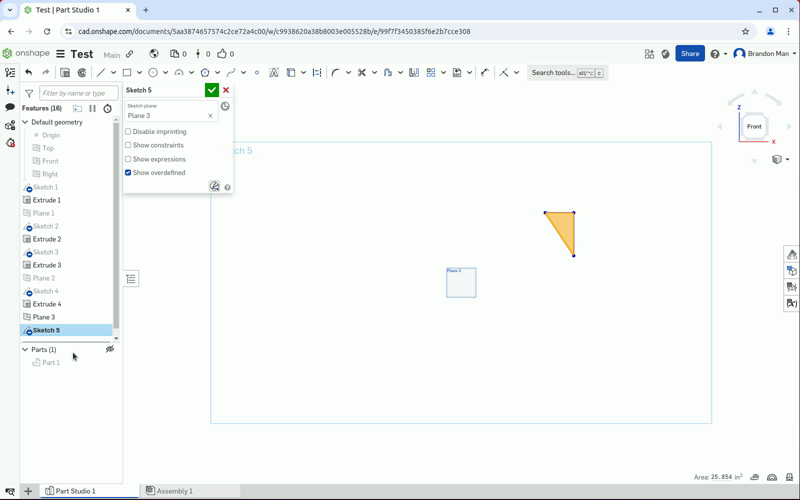
key(shift+e)
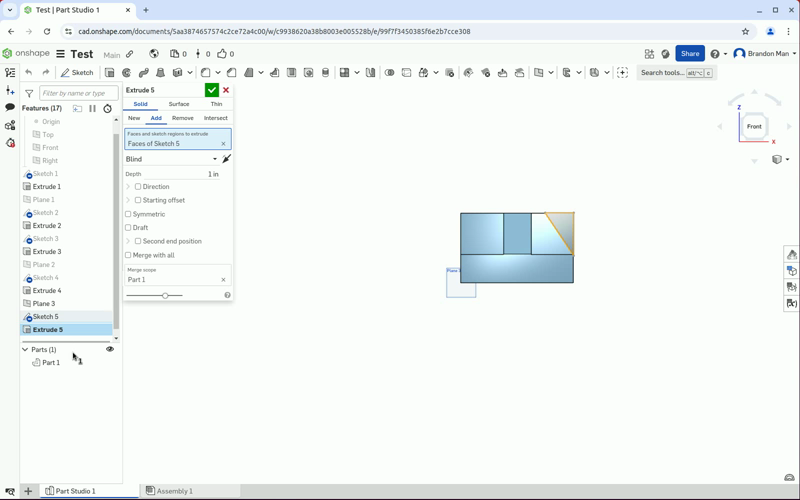
mouse_move(143, 106)
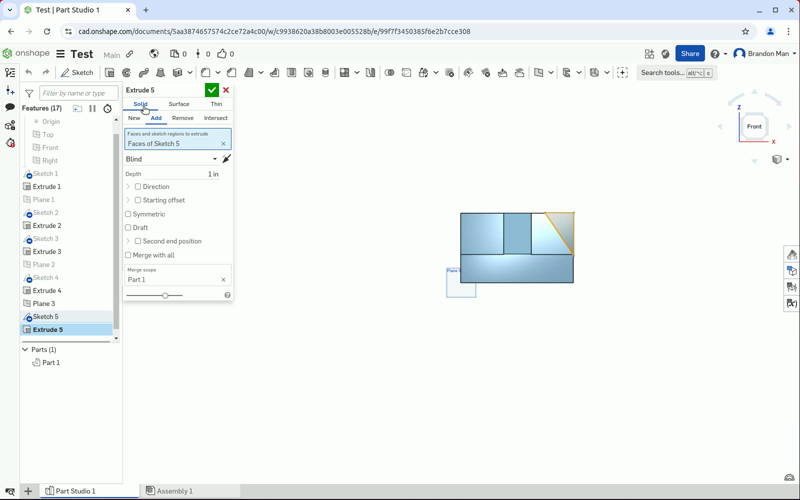
click(143, 106)
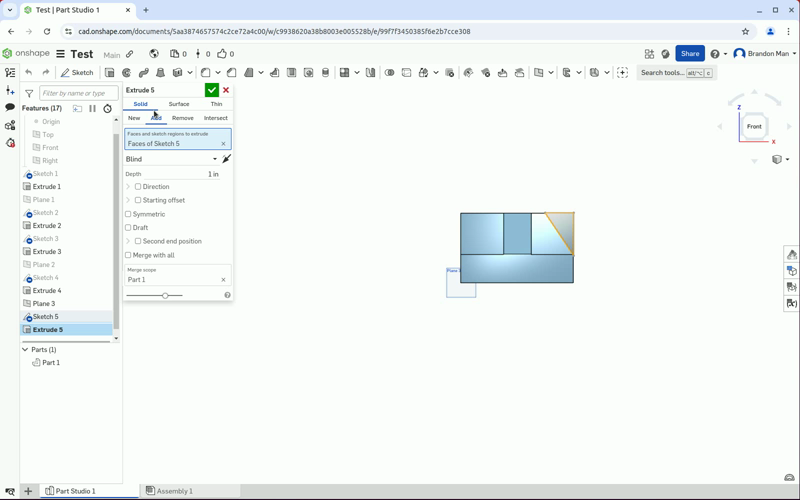
mouse_move(186, 120)
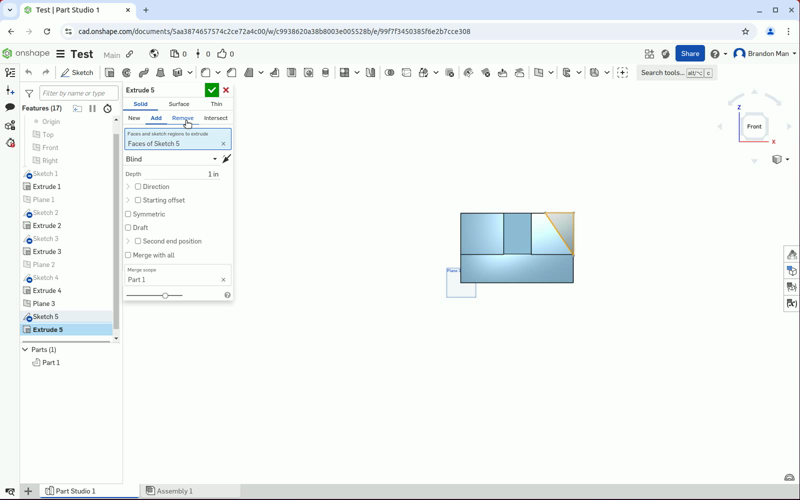
click(186, 120)
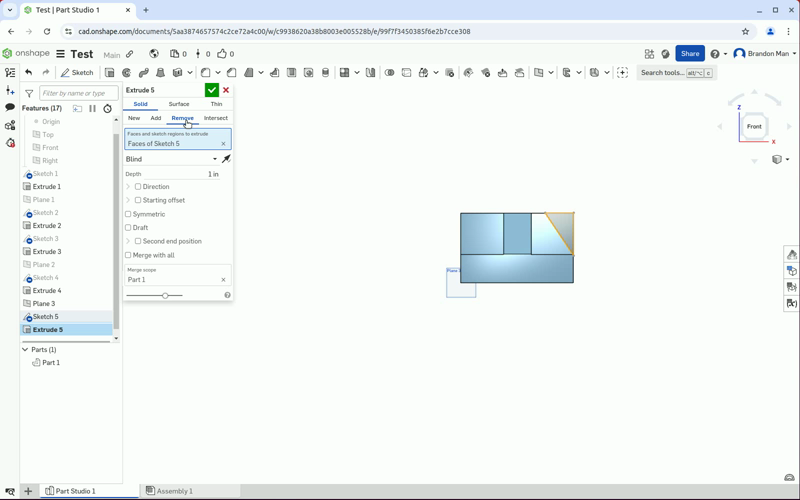
key(tab, 4)
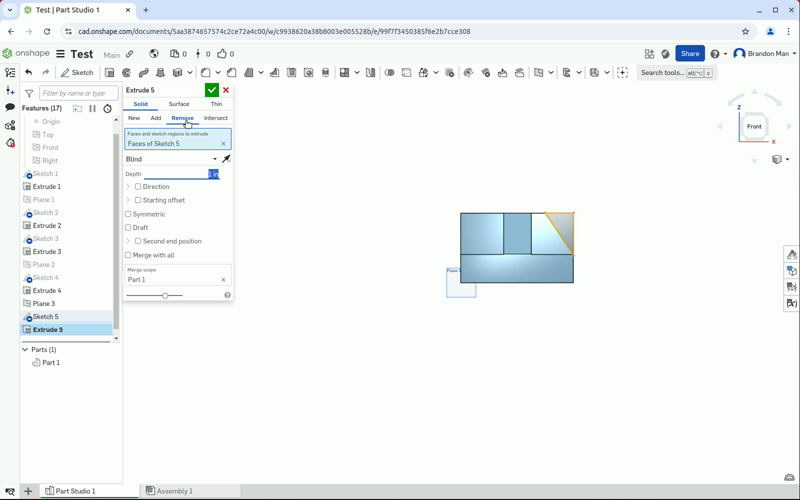
text(11.554)
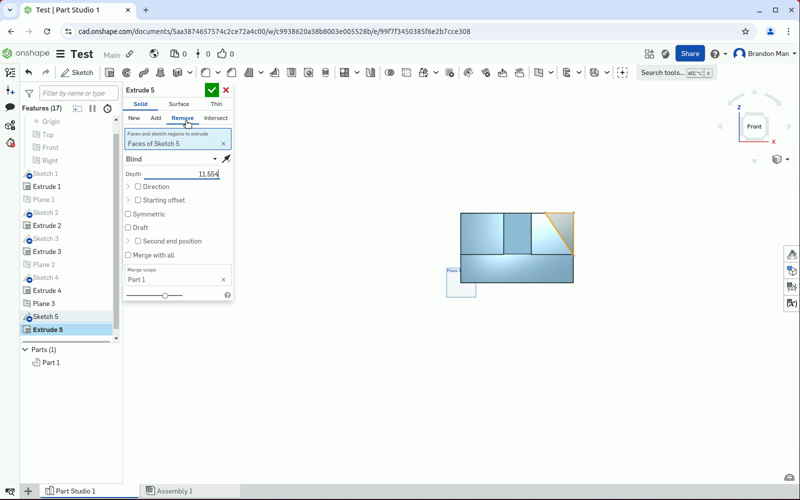
key(tab, 6)
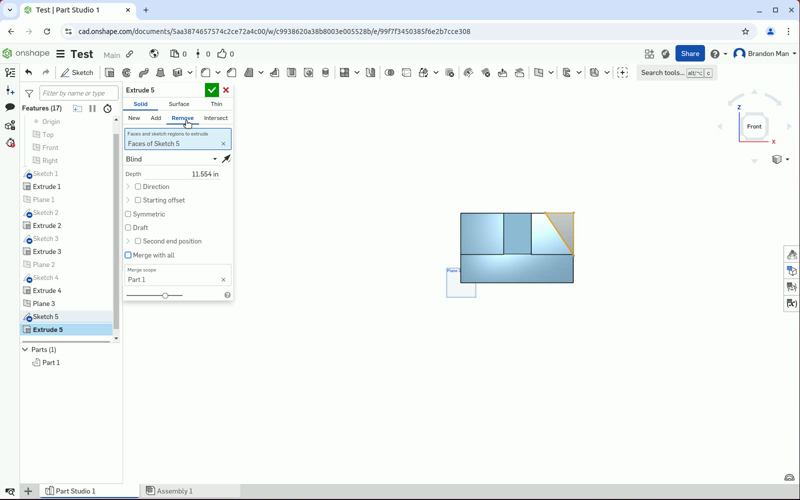
key(space)
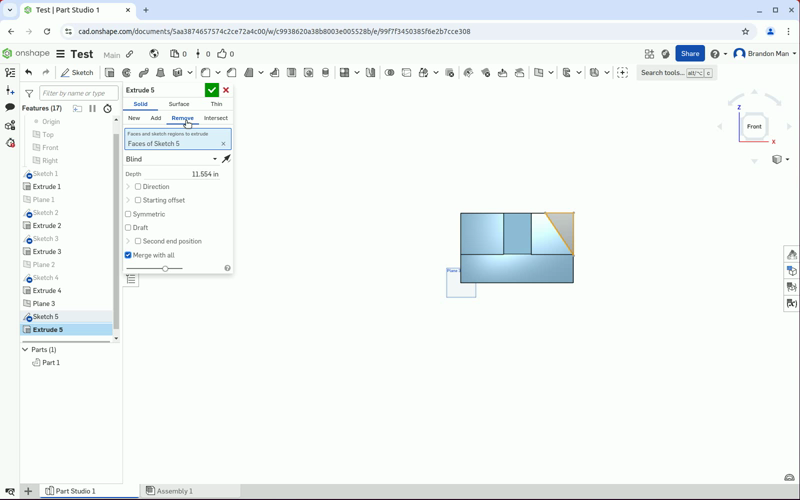
key(enter)
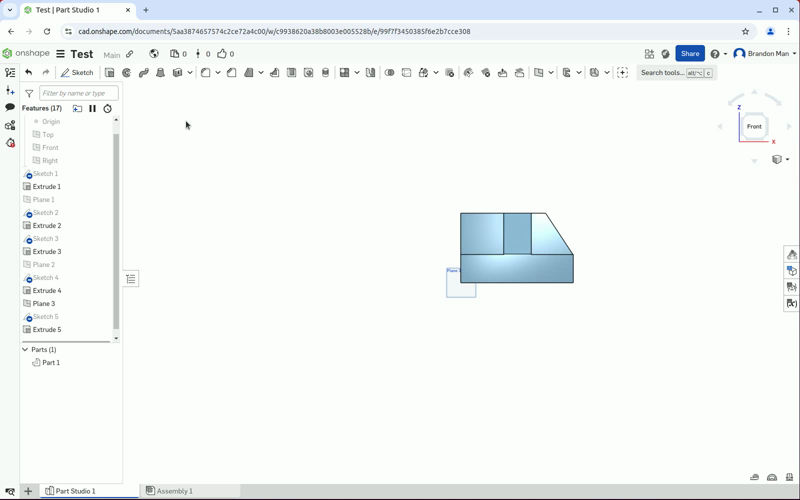
key(shift+h)
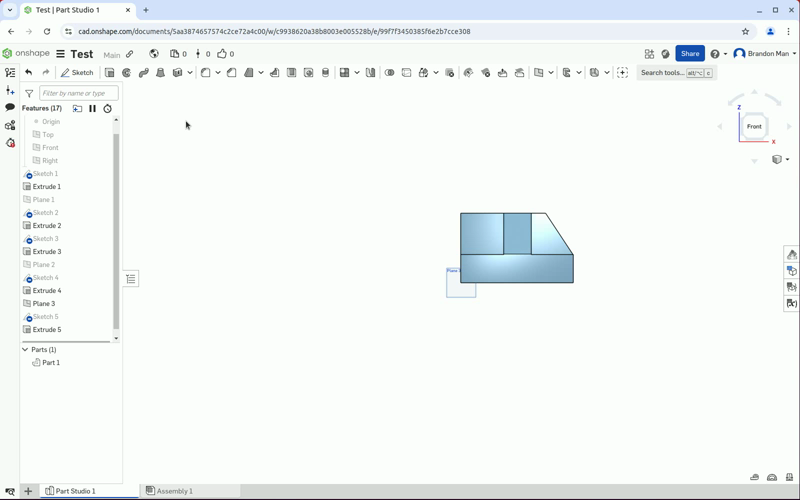
key(shift+h)
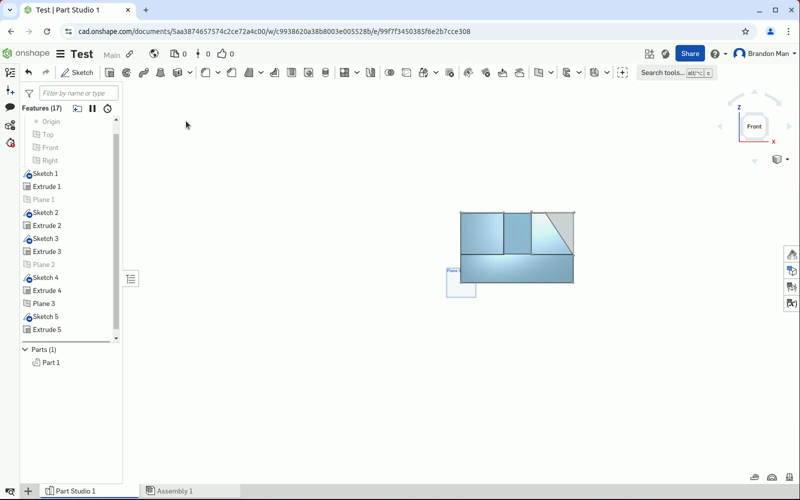
key(shift+7)
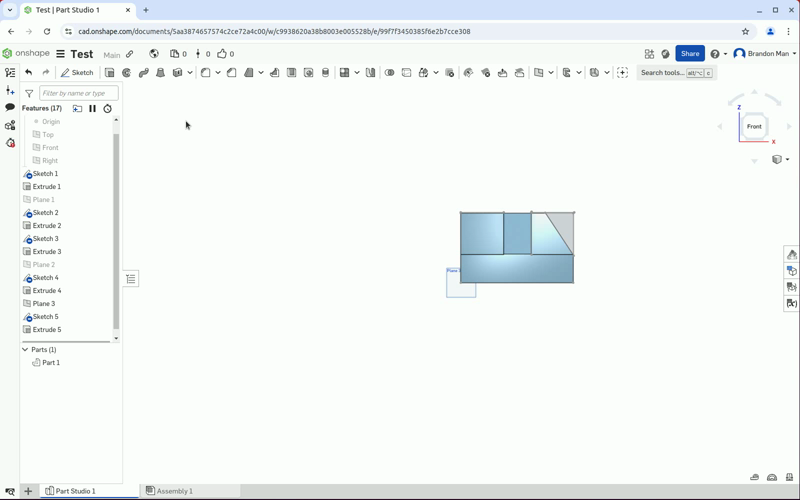
key(left, 2)
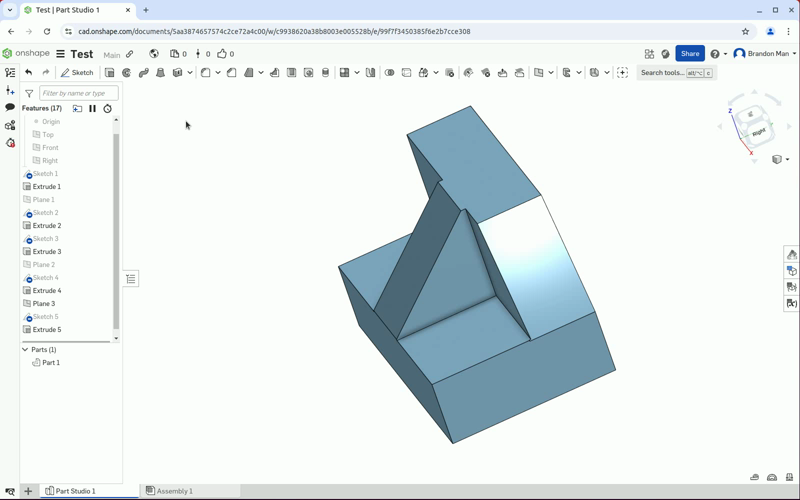
key(down, 2)
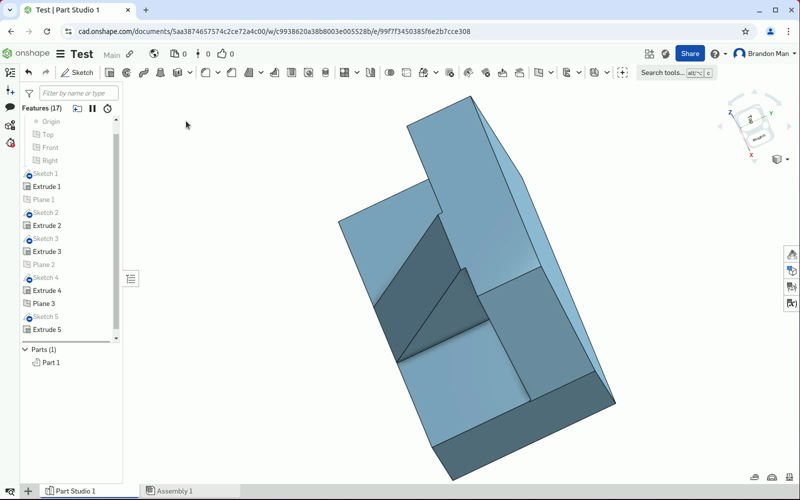
key(up, 2)
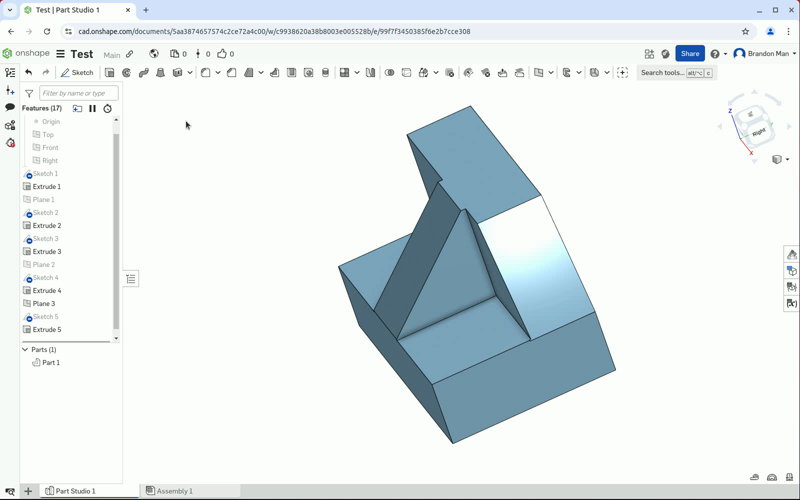
key(right, 2)
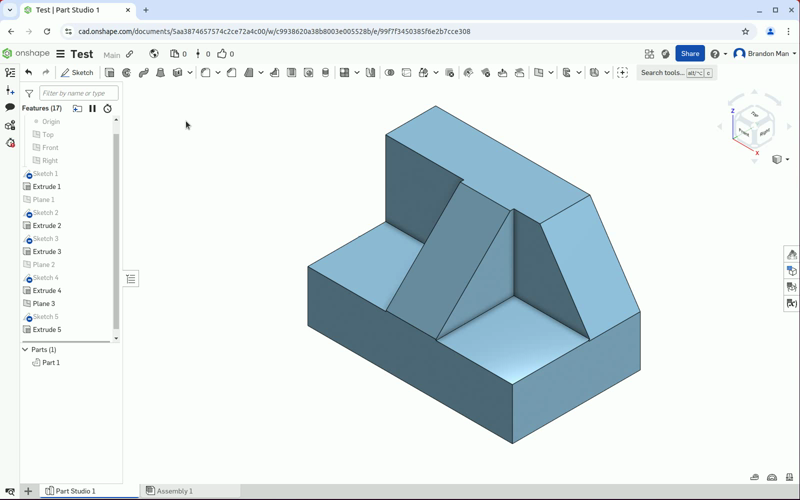
mouse_move(69, 176)
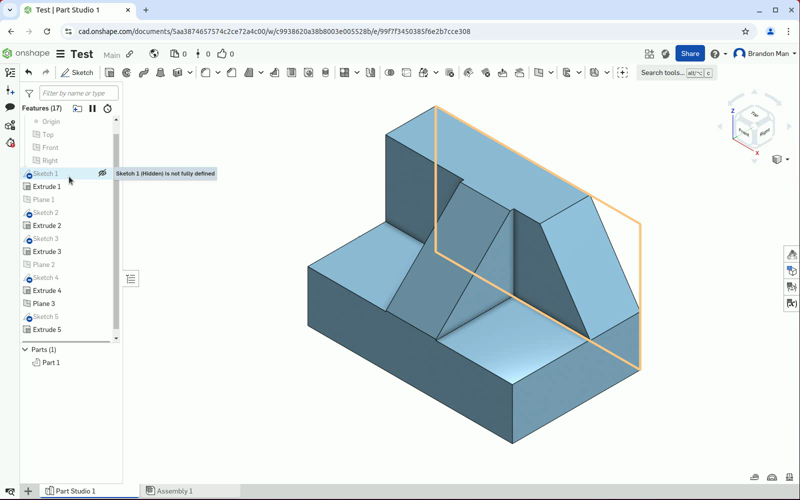
click(69, 176)